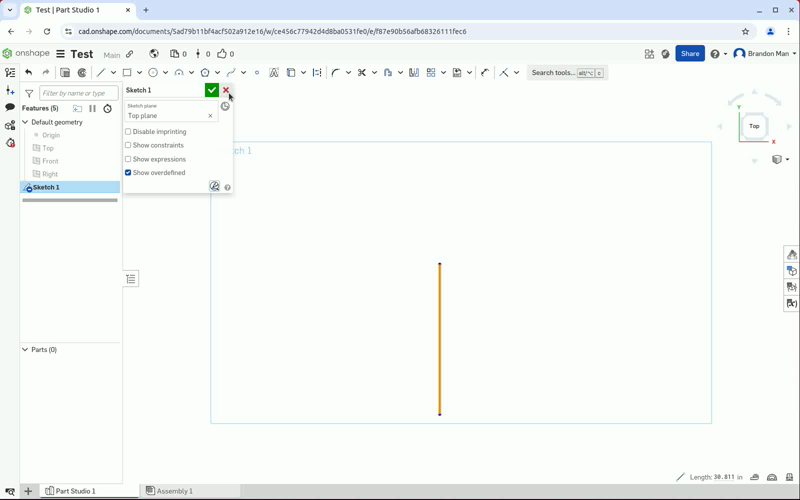
key(shift+h)
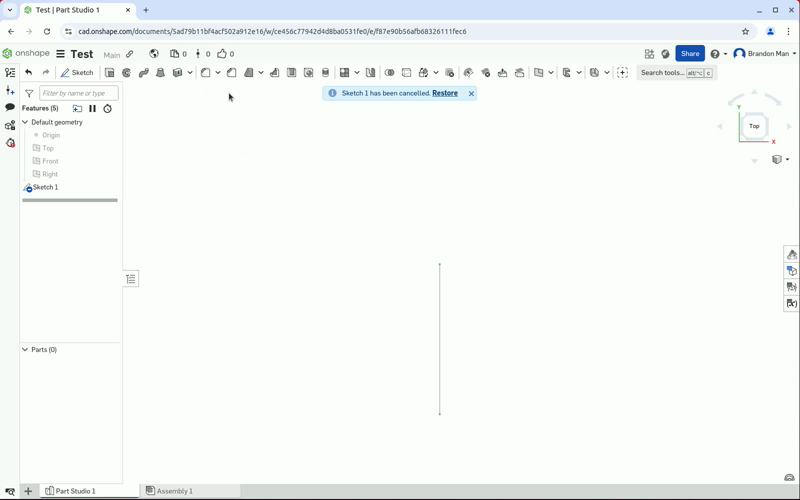
key(shift+s)
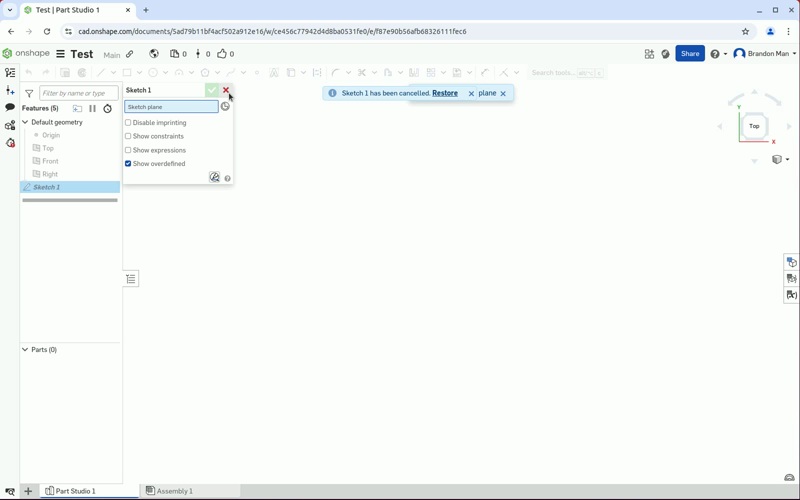
mouse_move(73, 150)
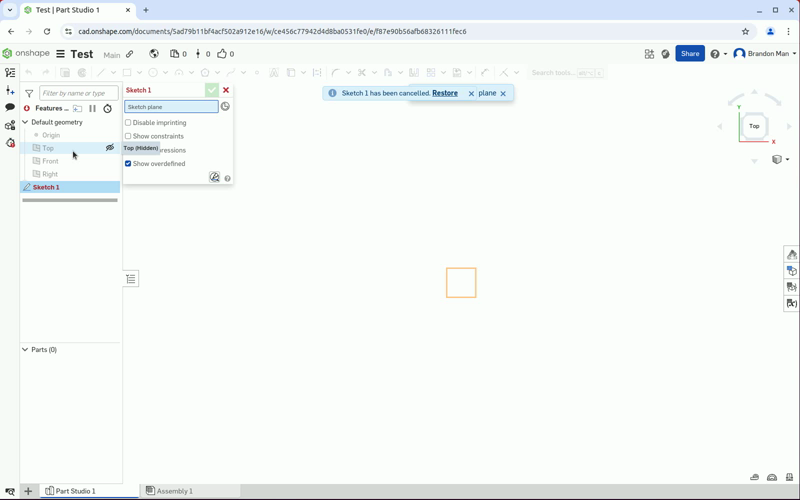
click(73, 150)
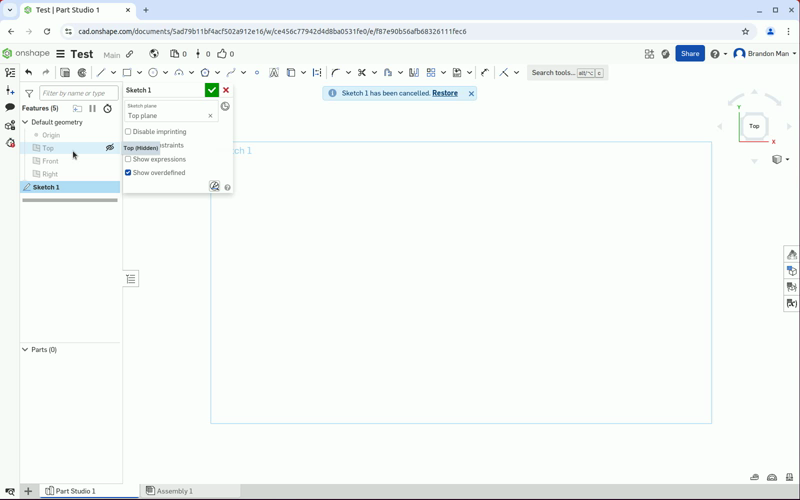
mouse_move(73, 352)
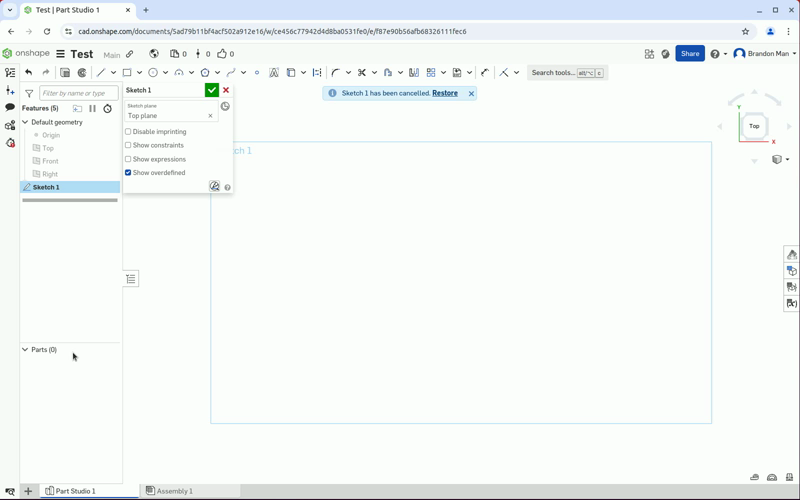
key(y)
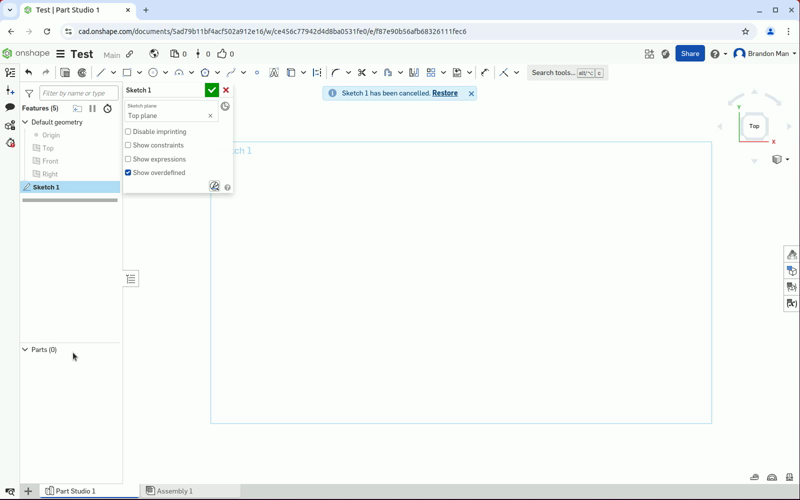
key(l)
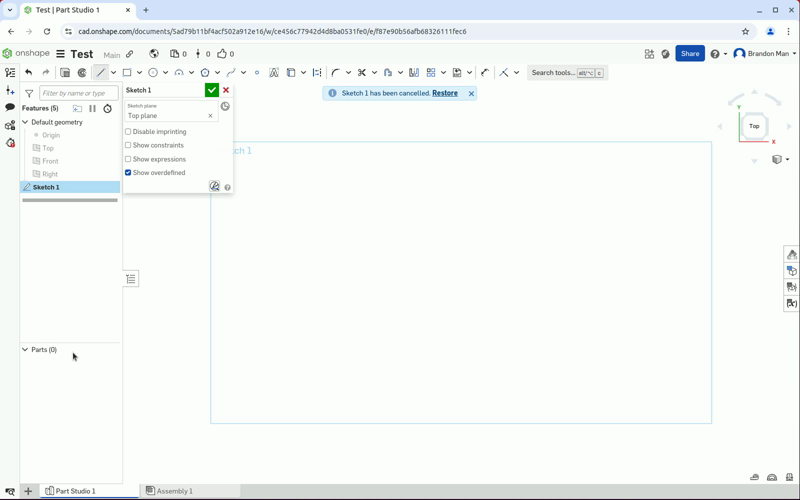
key_down(shift)
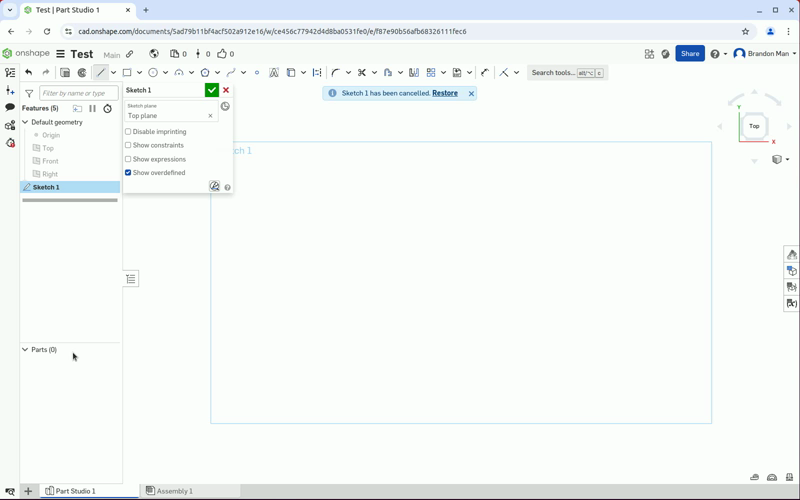
mouse_move(426, 320)
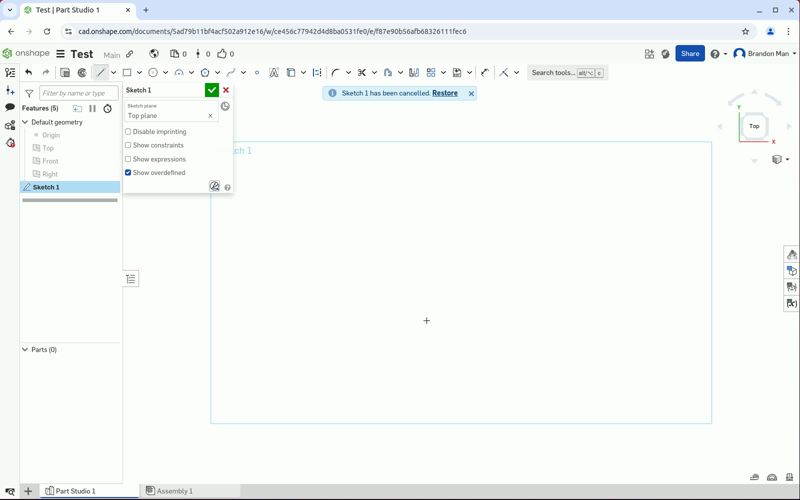
click(426, 320)
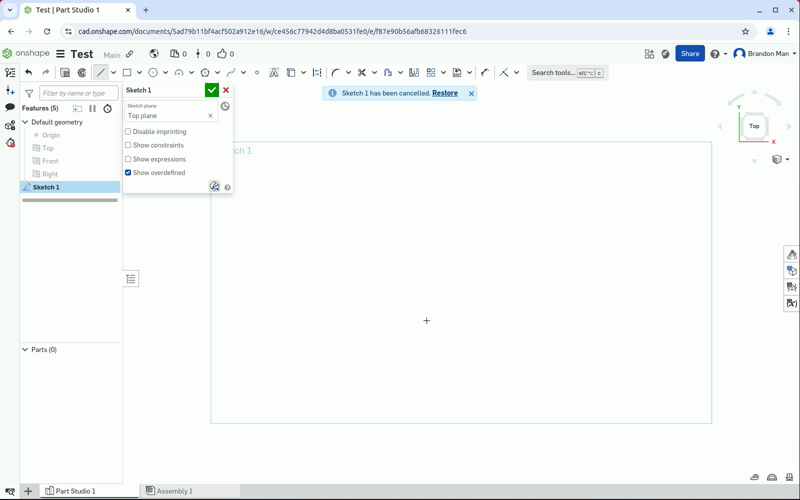
key_up(shift)
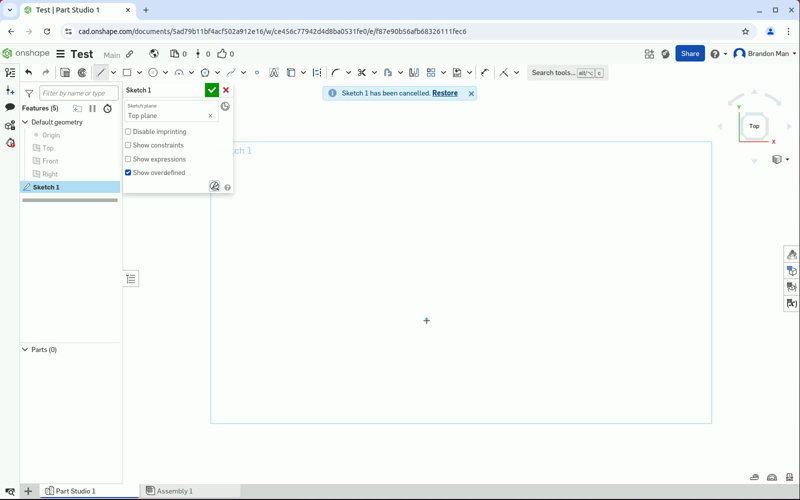
key_down(shift)
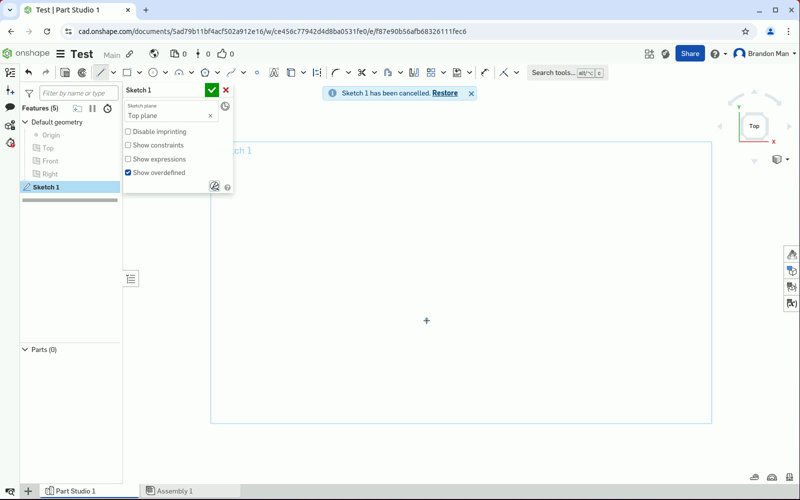
mouse_move(494, 320)
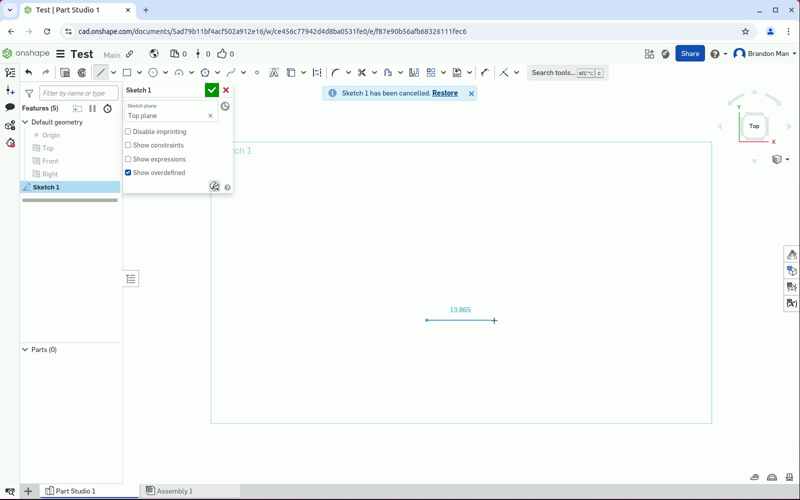
click(494, 320)
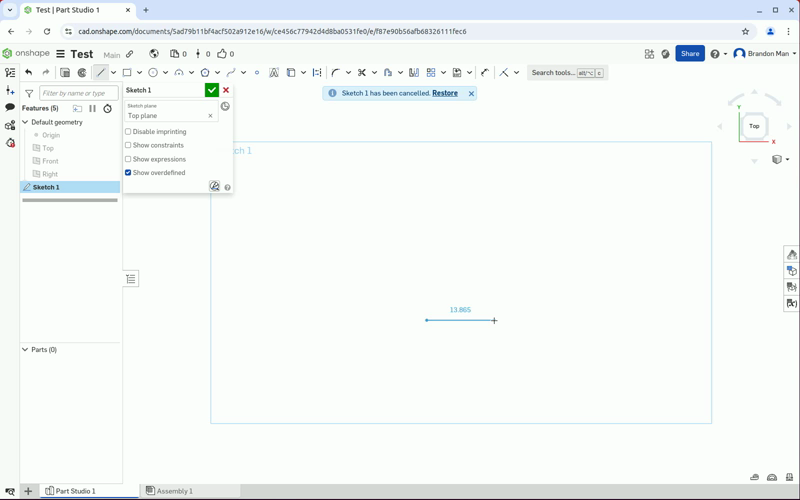
key_up(shift)
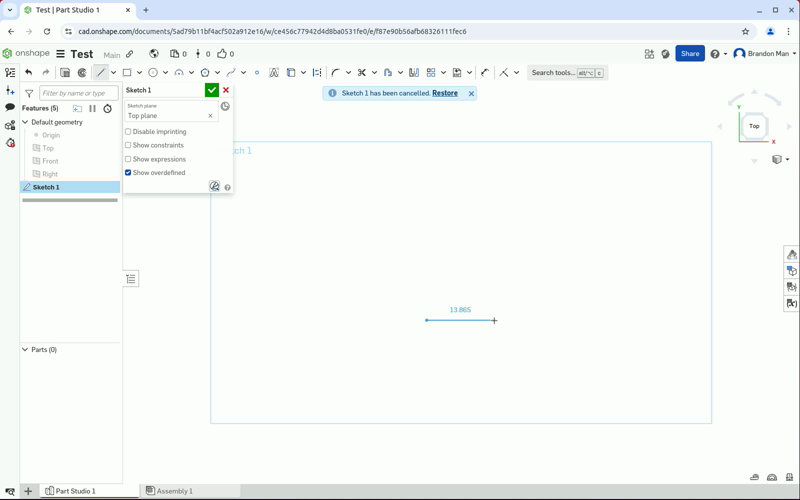
key_down(shift)
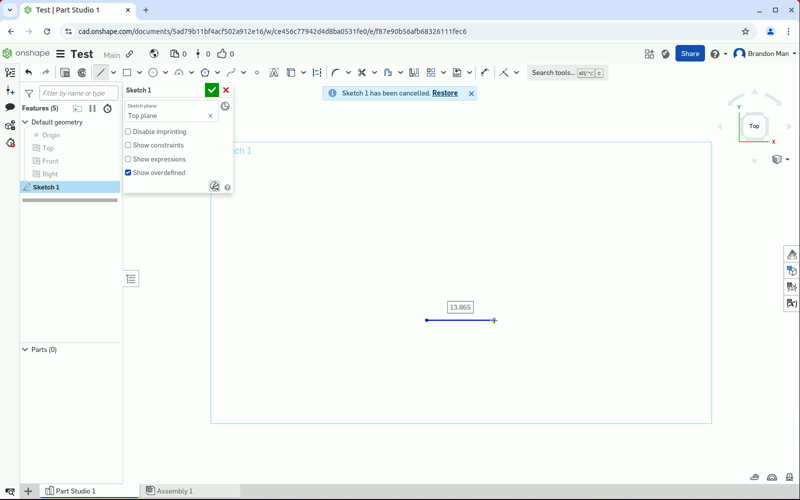
mouse_move(494, 202)
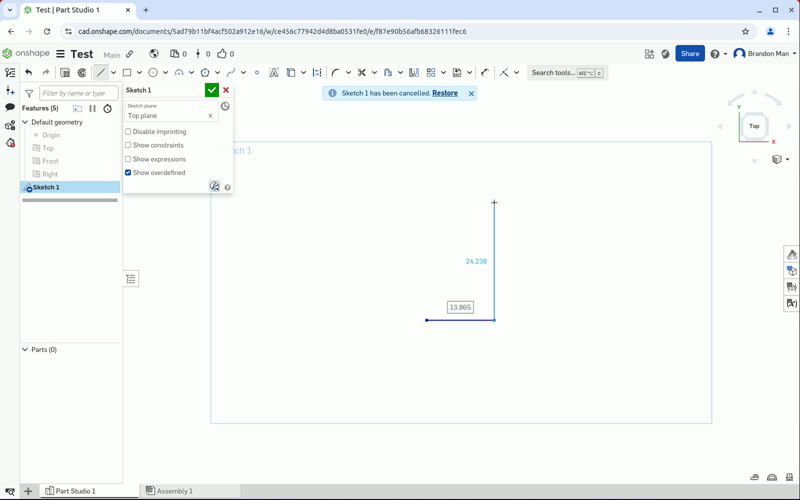
click(494, 202)
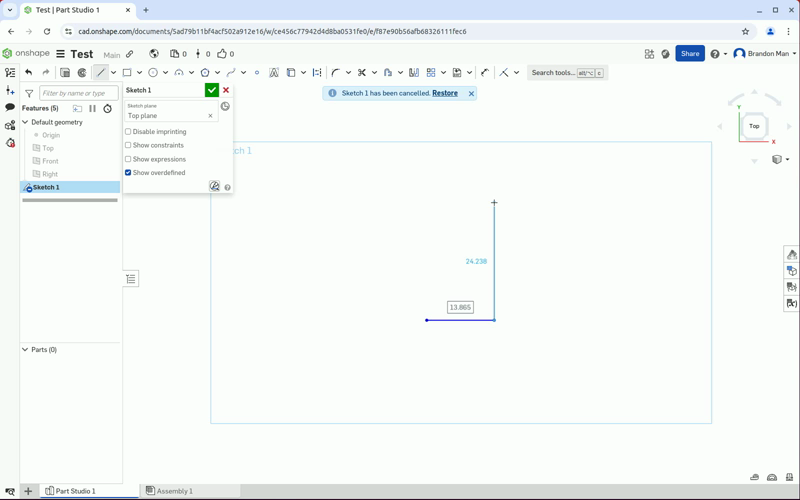
key_up(shift)
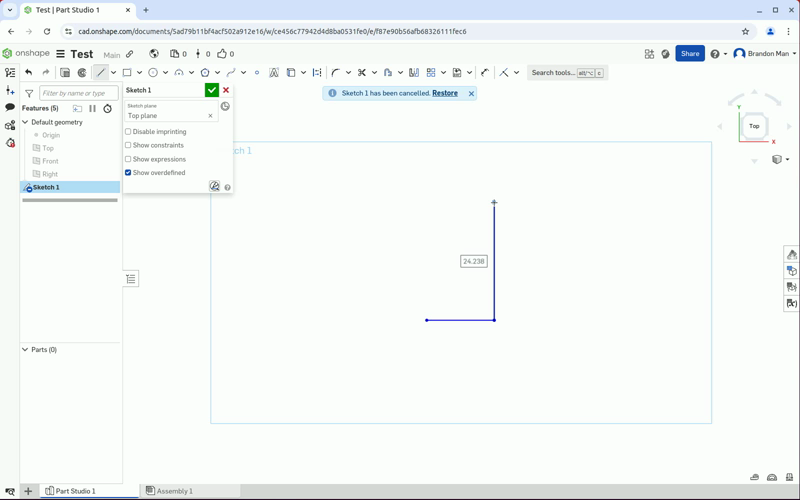
key_down(shift)
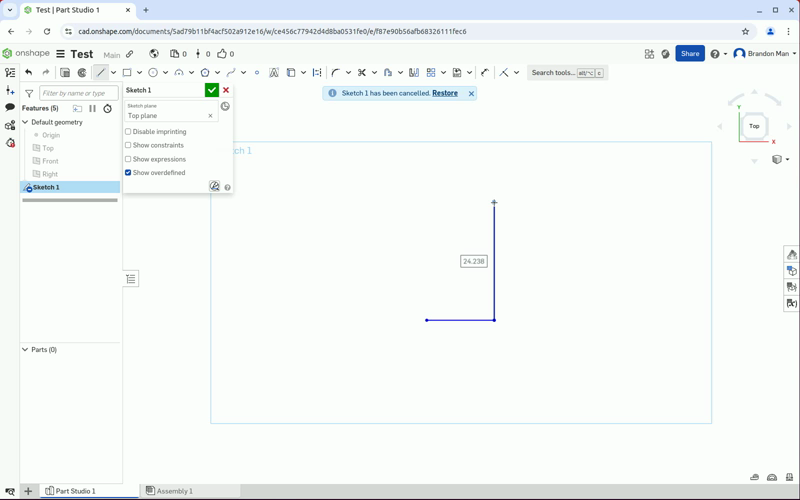
mouse_move(524, 202)
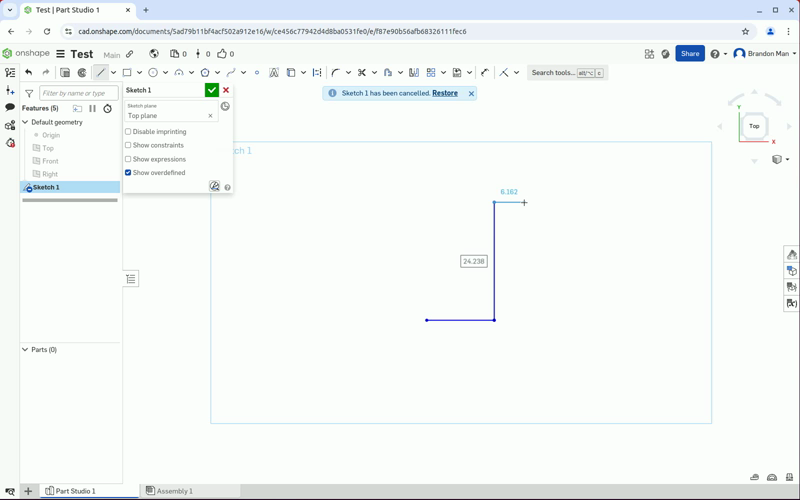
mouse_move(461, 170)
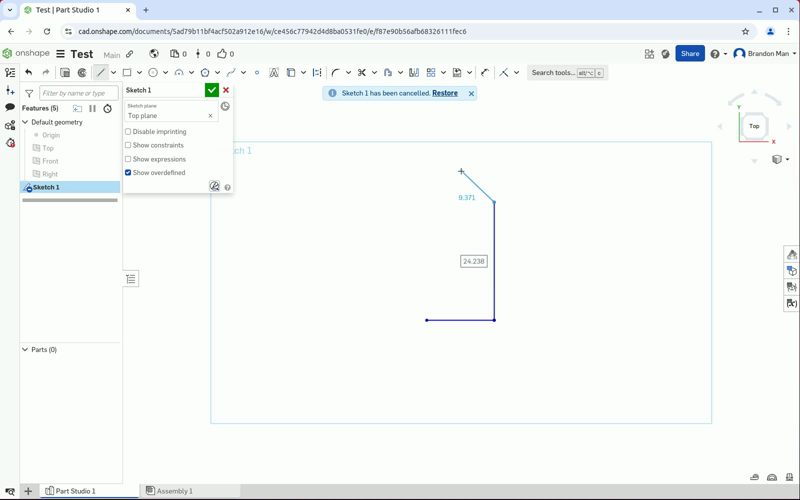
click(461, 170)
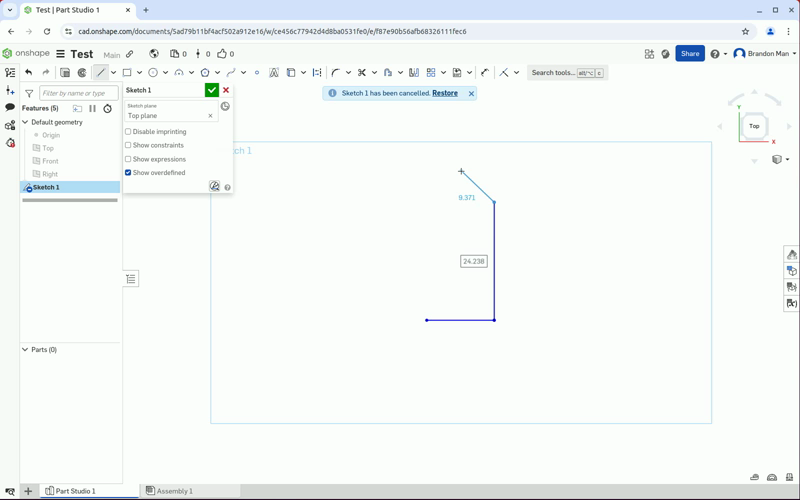
key_up(shift)
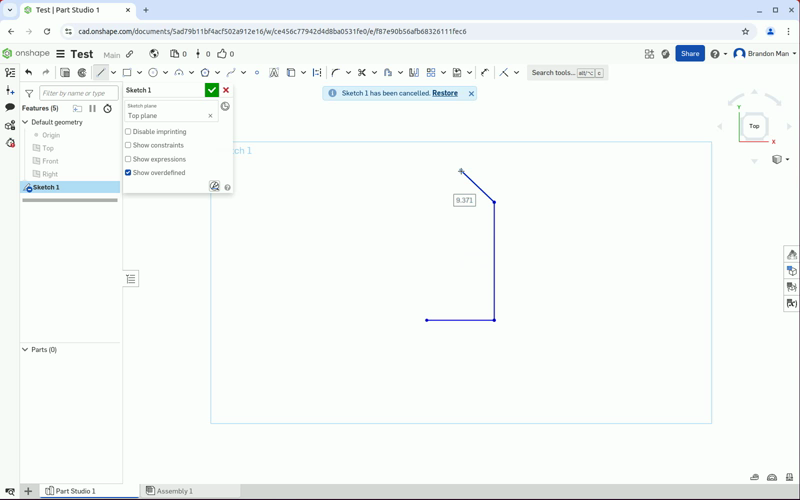
key_down(shift)
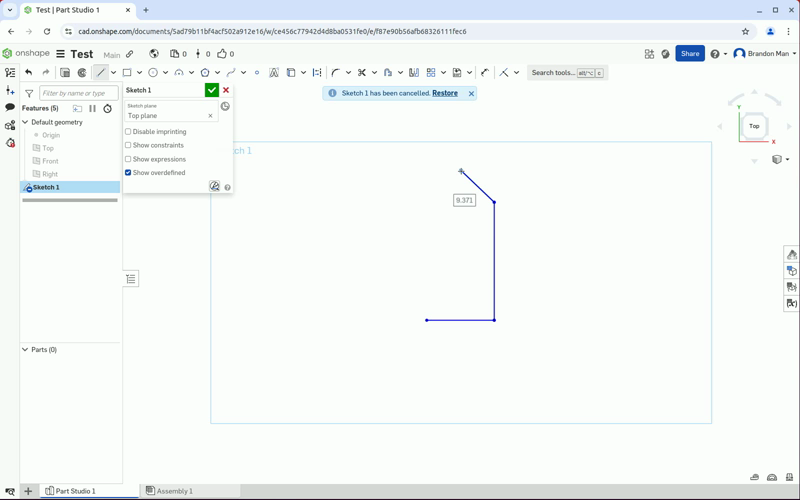
mouse_move(491, 170)
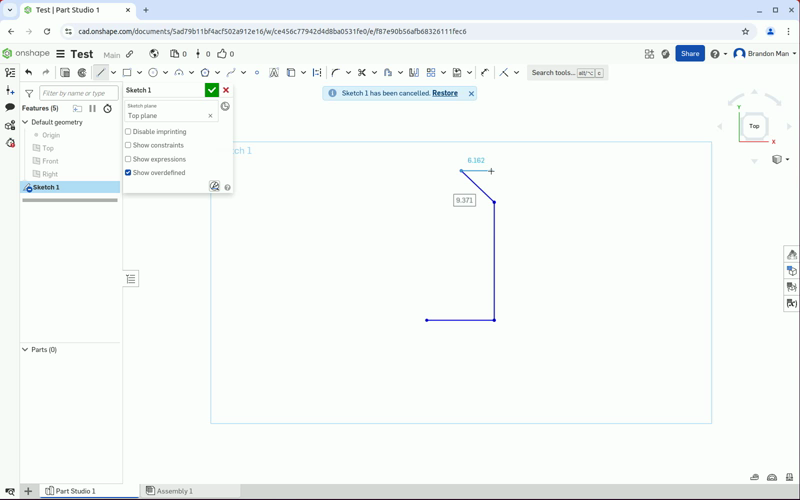
mouse_move(426, 202)
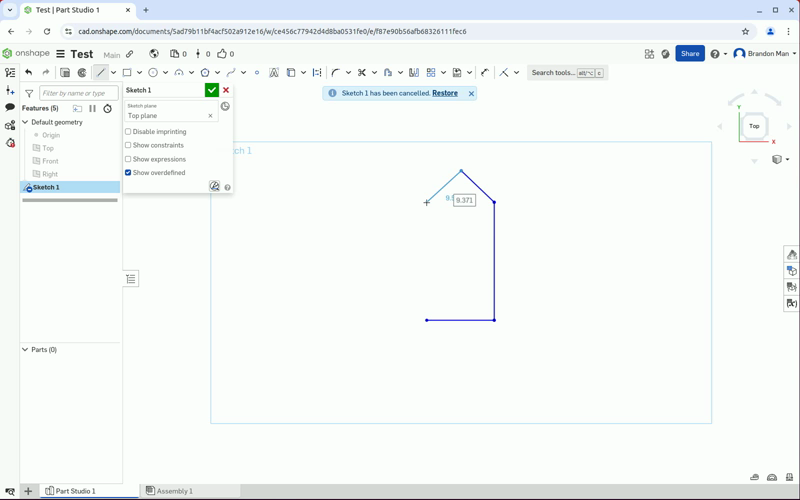
click(426, 202)
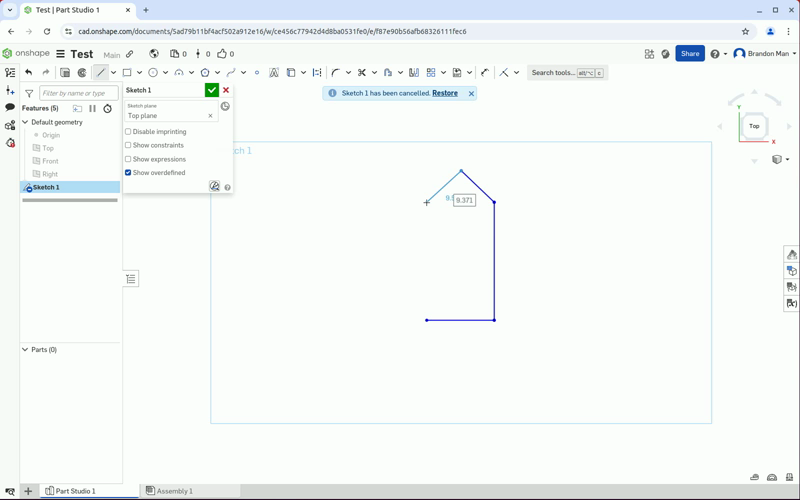
key_up(shift)
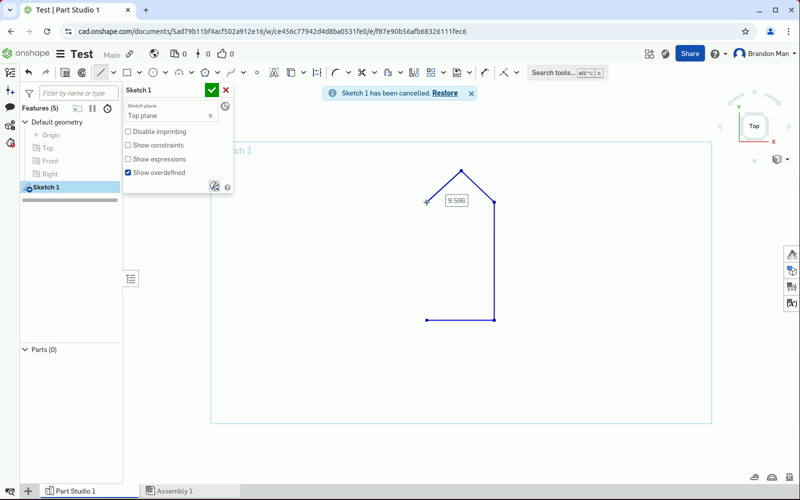
key_down(shift)
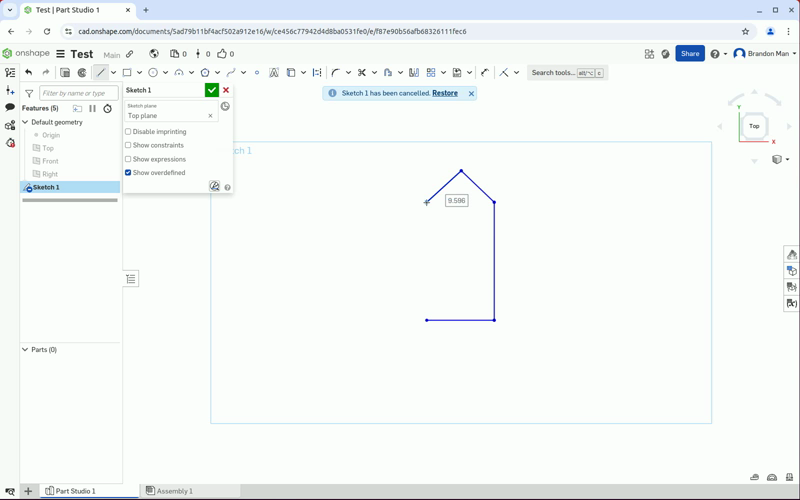
mouse_move(426, 320)
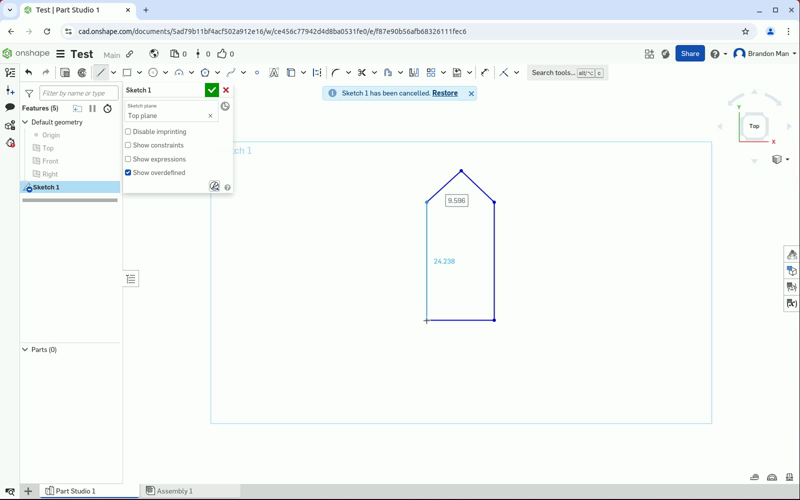
key_up(shift)
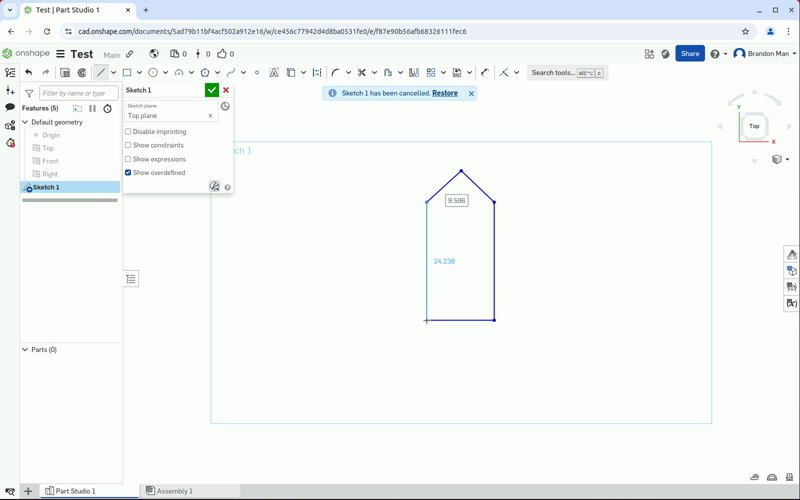
click(426, 320)
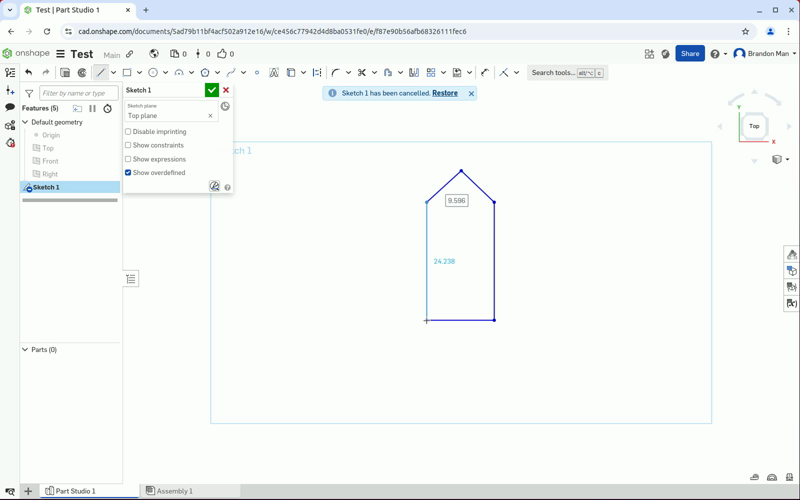
key(esc)
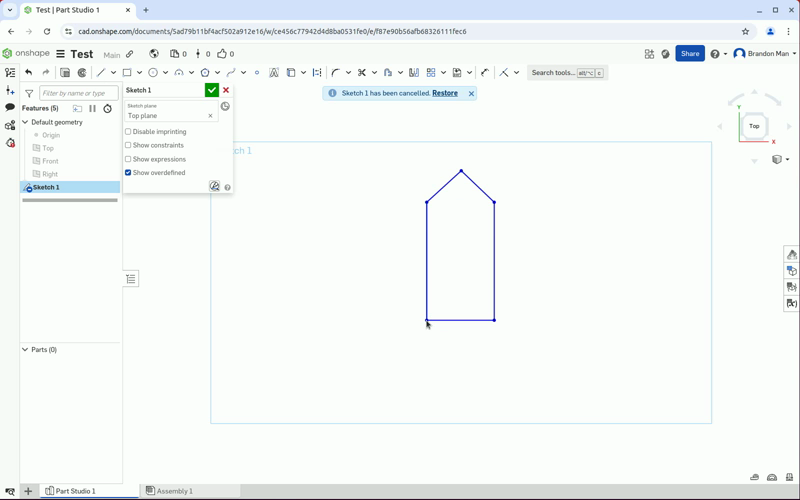
mouse_move(480, 267)
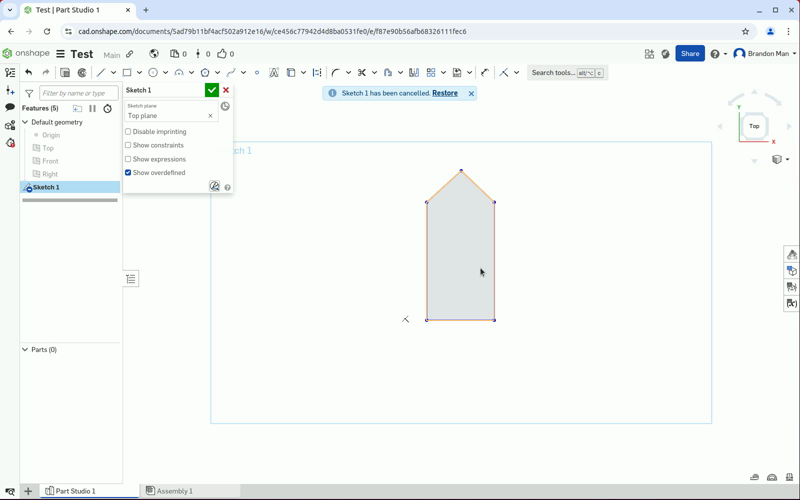
click(480, 267)
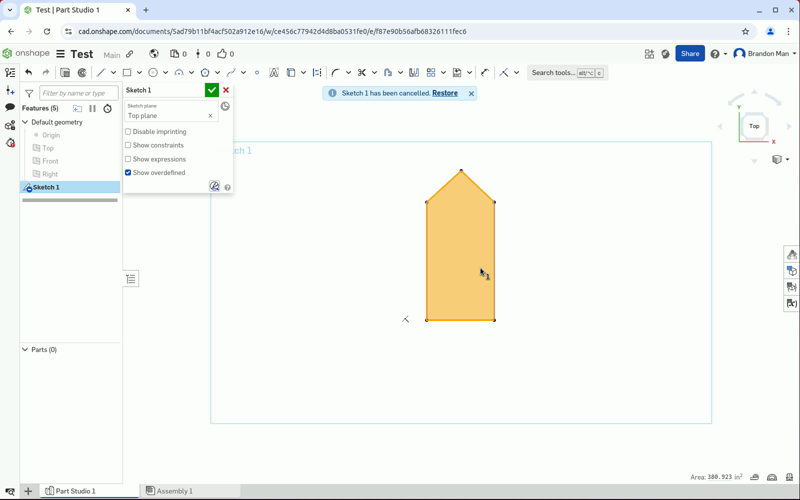
mouse_move(73, 352)
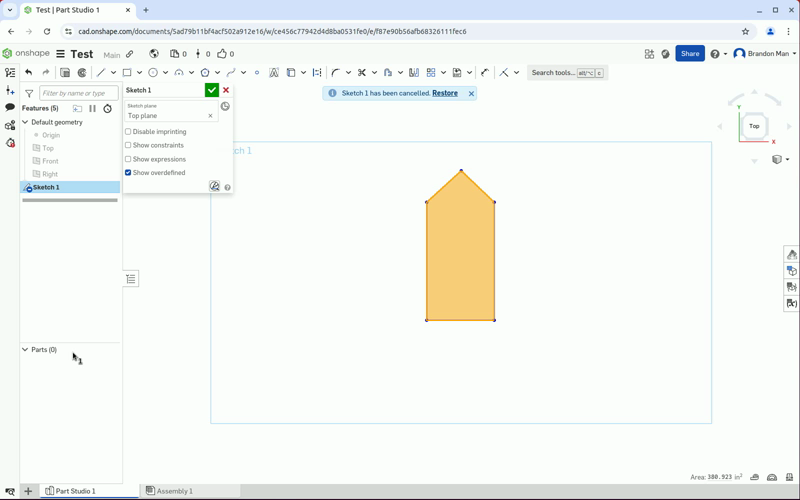
key(shift+y)
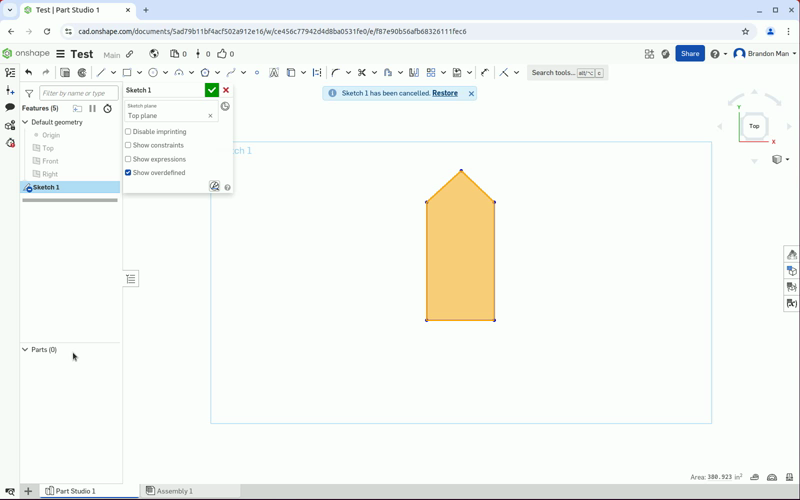
key(shift+e)
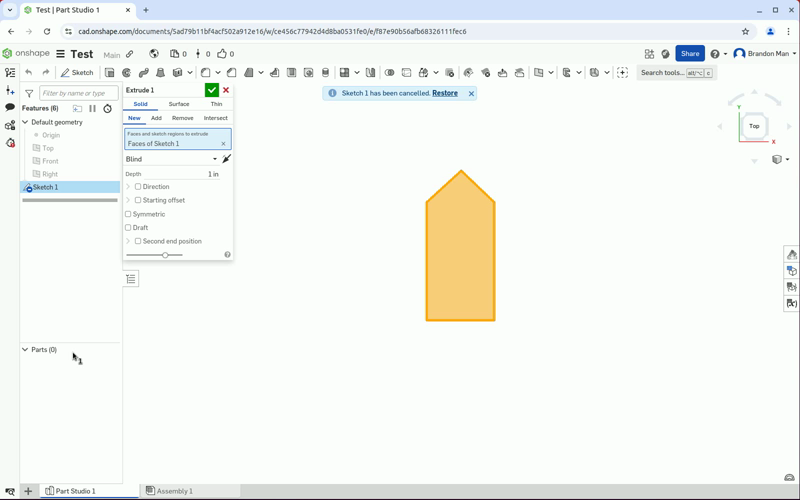
mouse_move(143, 106)
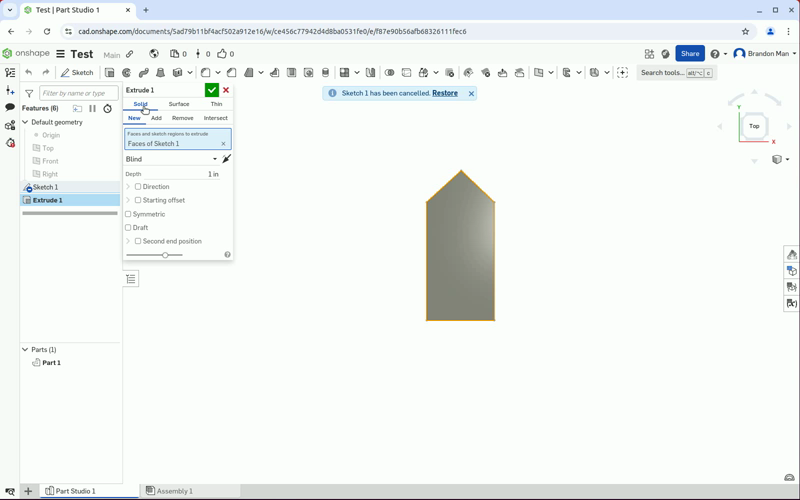
click(143, 106)
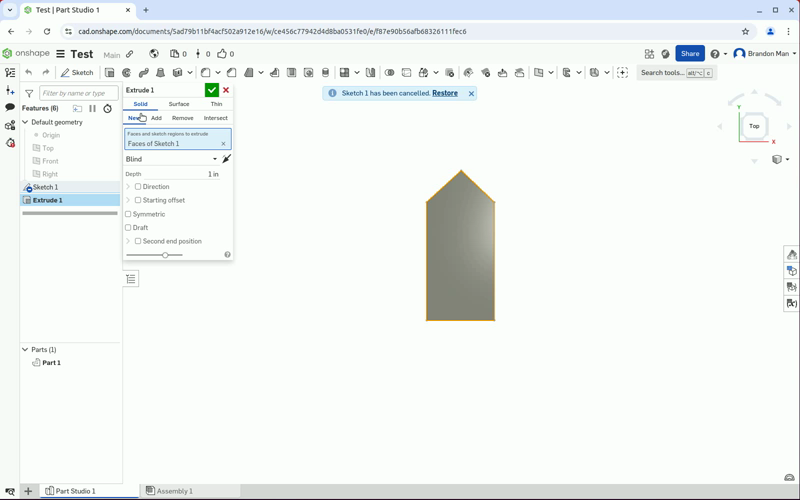
mouse_move(137, 120)
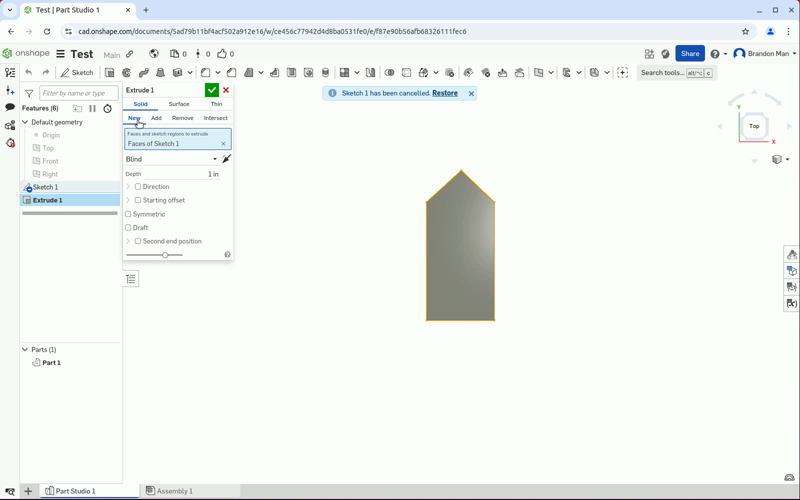
click(137, 120)
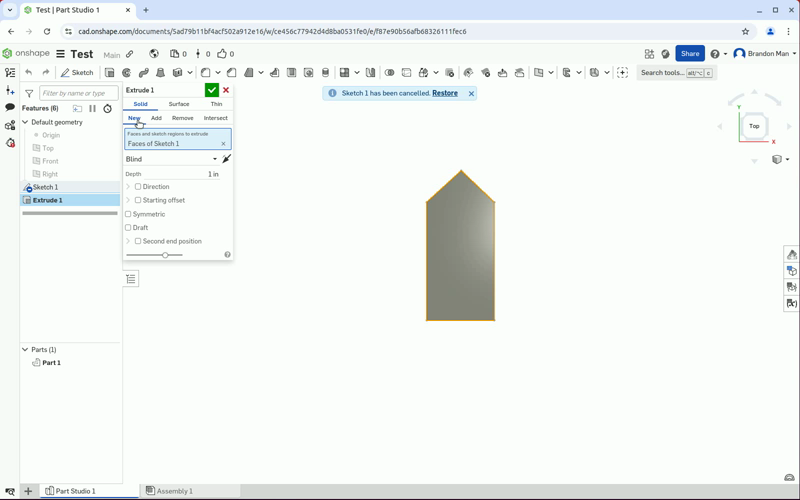
key(tab, 4)
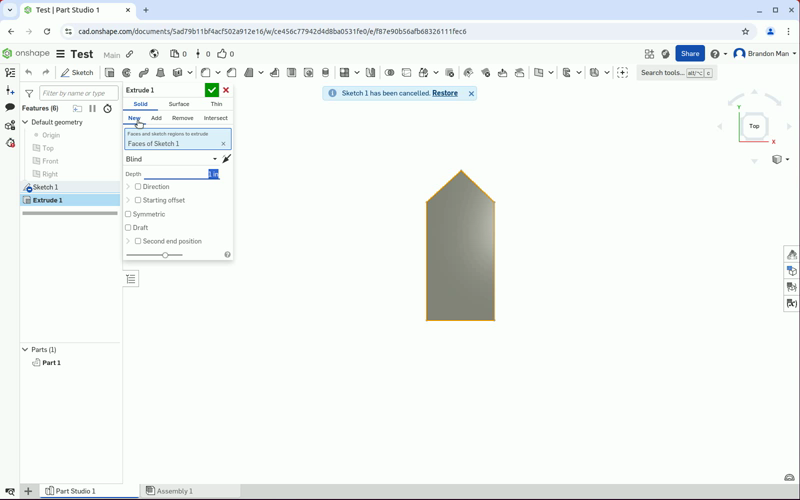
text(3.611)
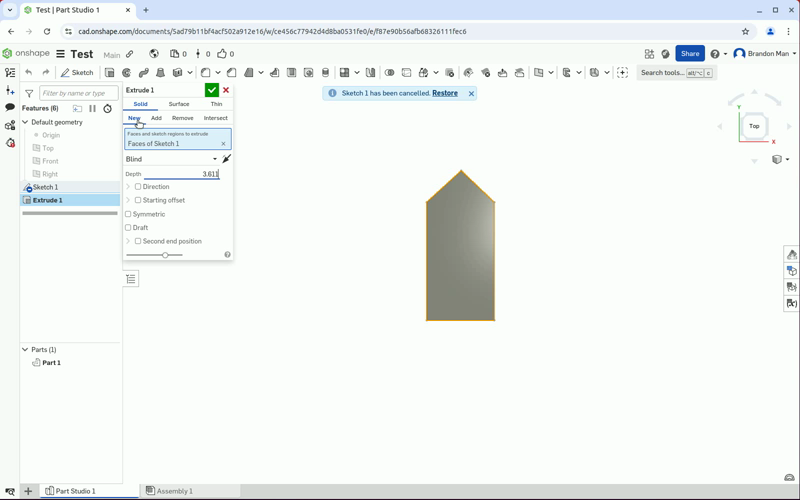
key(enter)
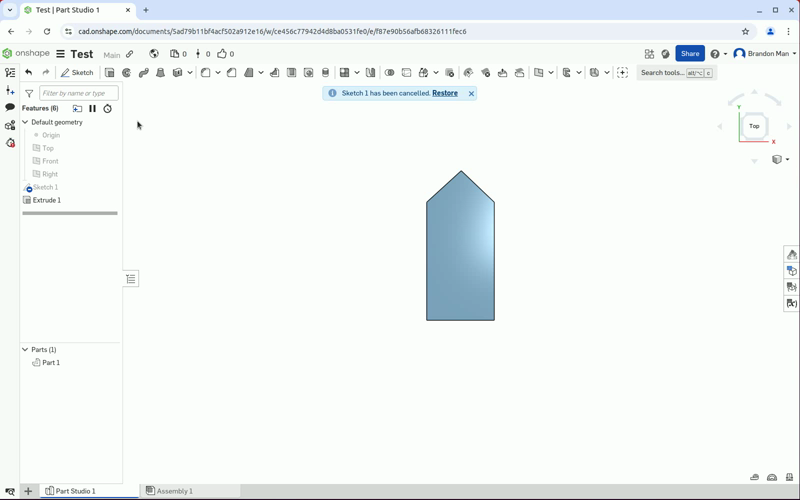
key(shift+h)
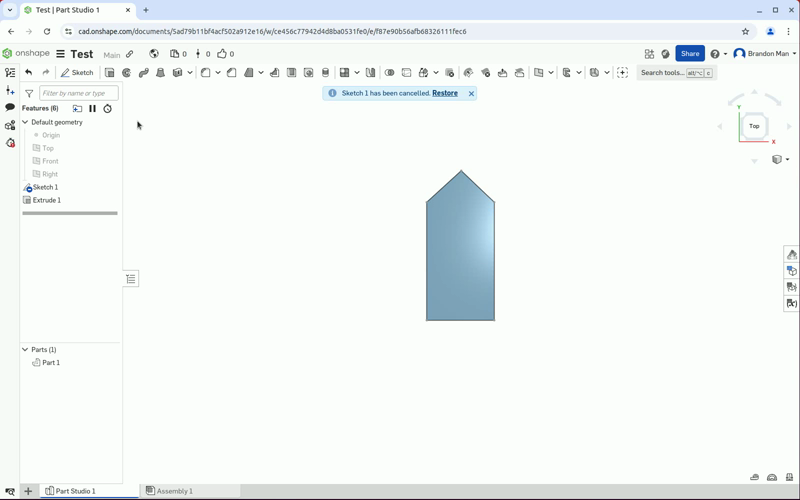
key(shift+h)
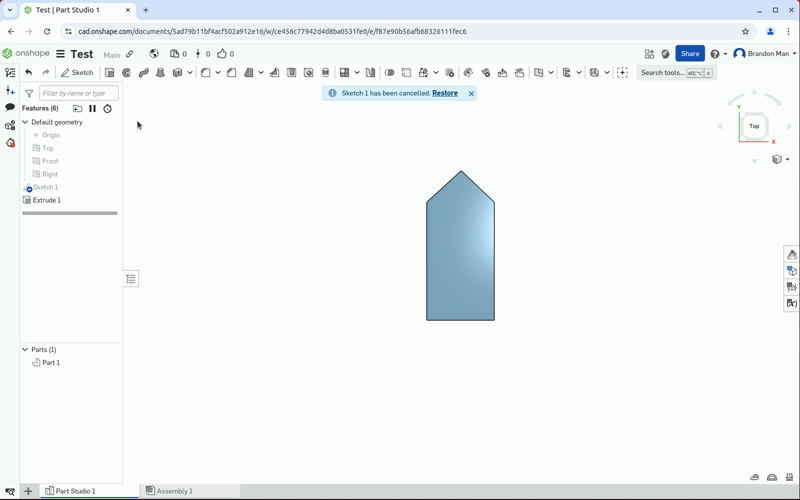
mouse_move(73, 189)
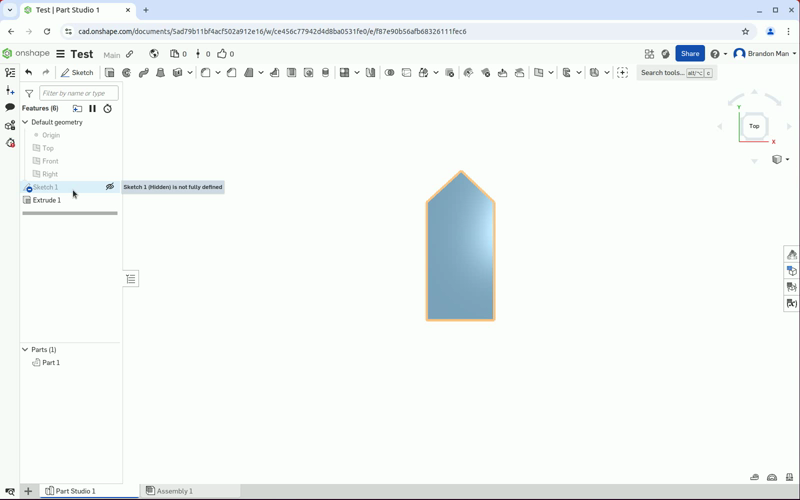
click(73, 189)
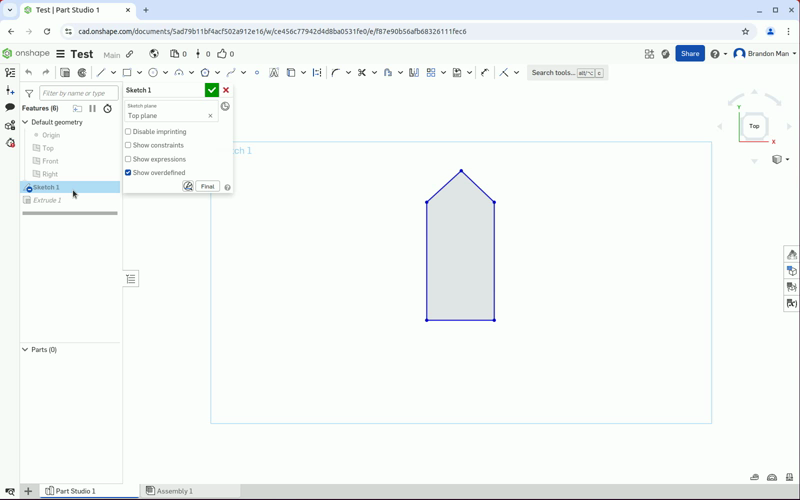
mouse_move(229, 92)
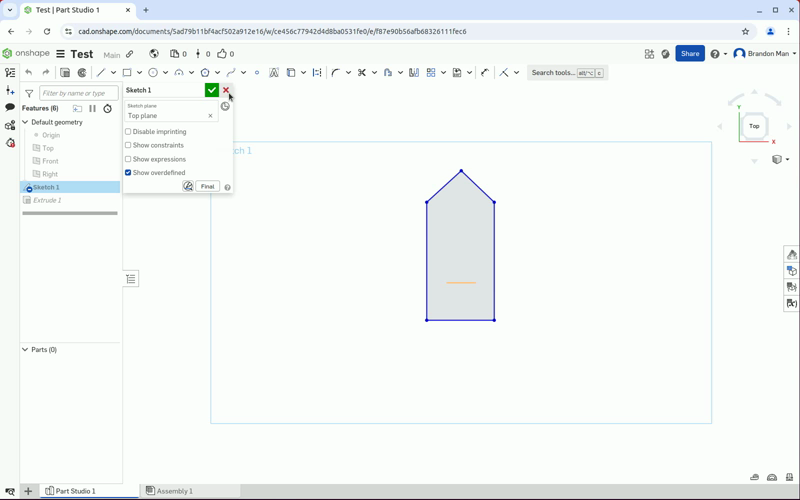
click(229, 92)
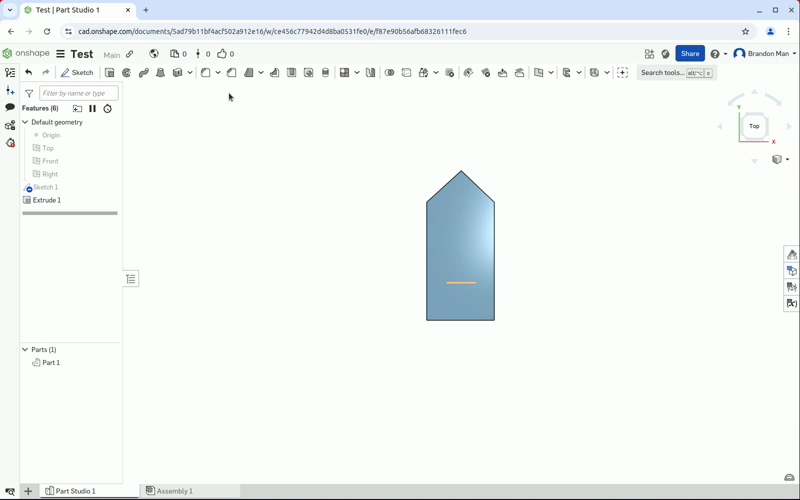
mouse_move(541, 75)
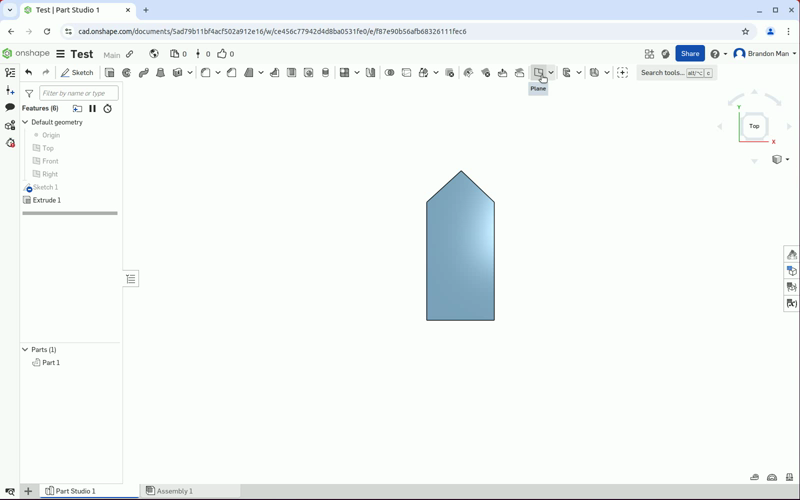
click(541, 75)
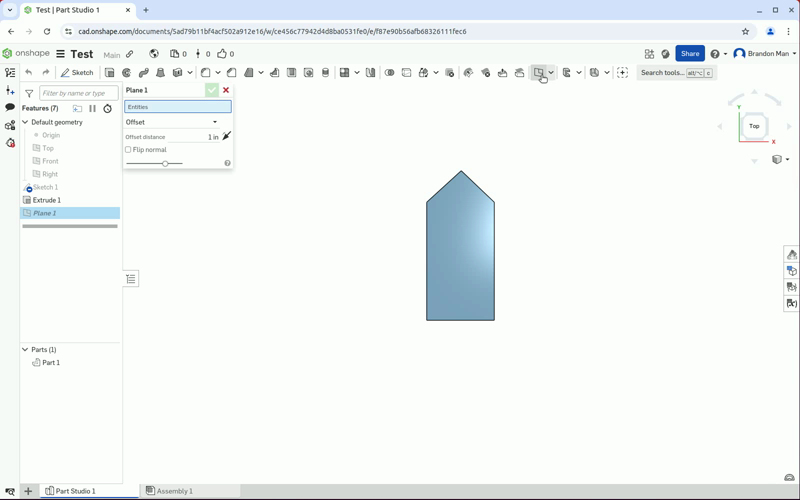
mouse_move(73, 150)
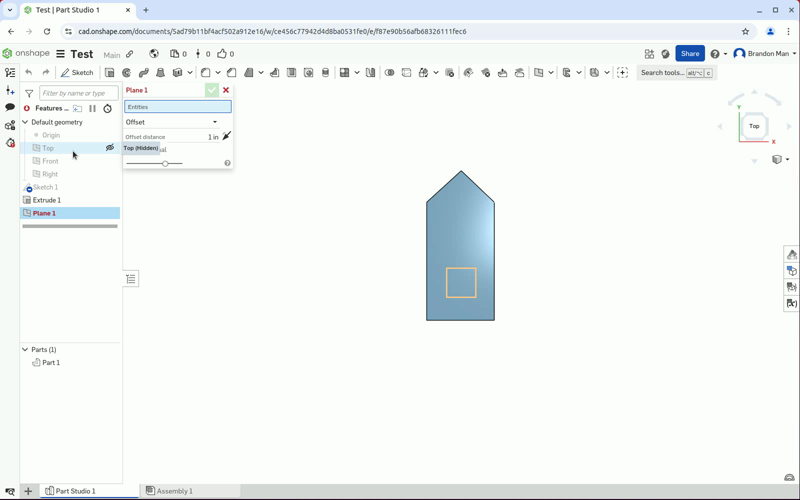
click(73, 150)
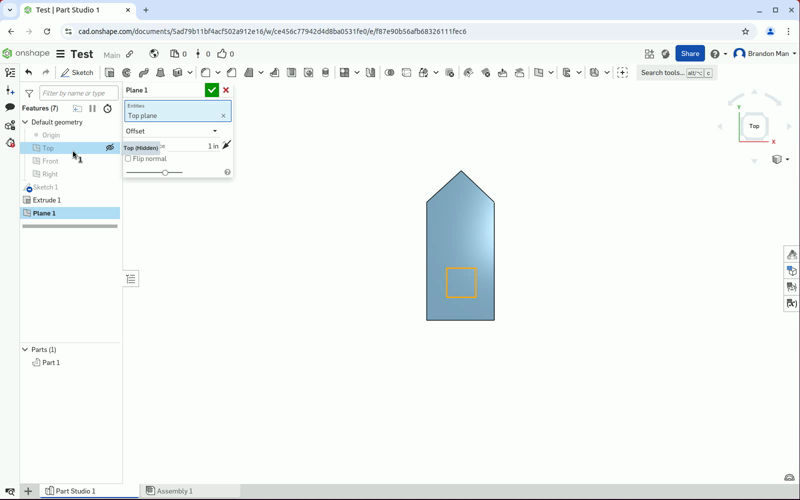
key(tab, 2)
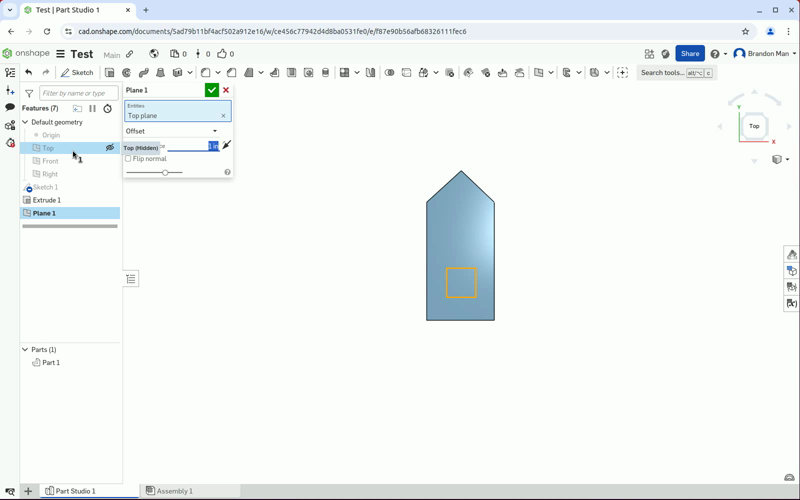
text(3.605)
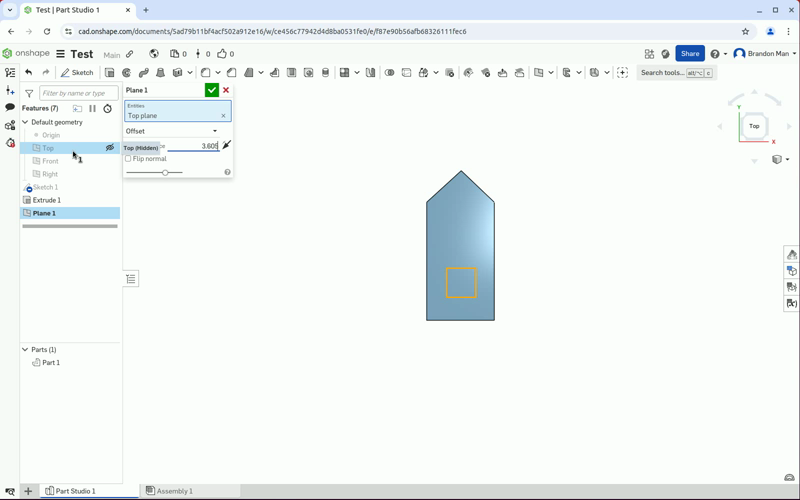
key(enter, 2)
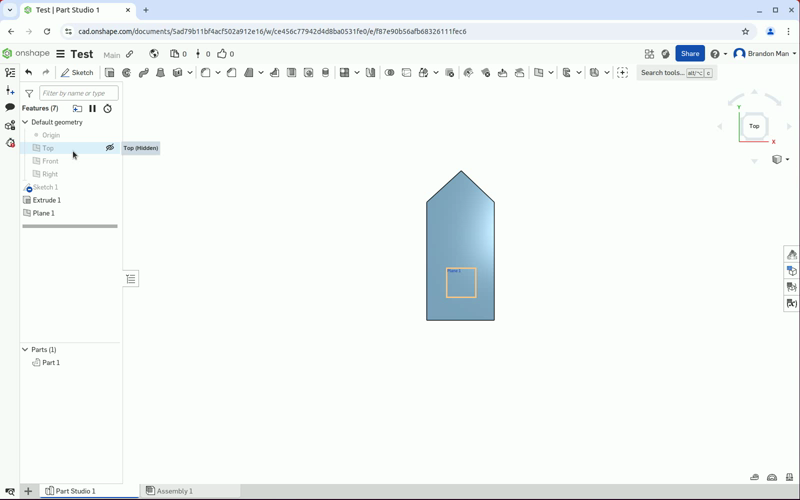
key(shift+s)
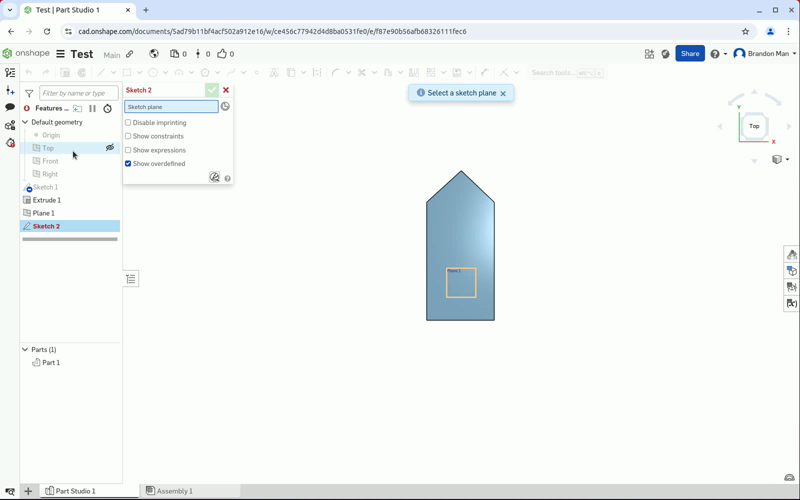
mouse_move(73, 215)
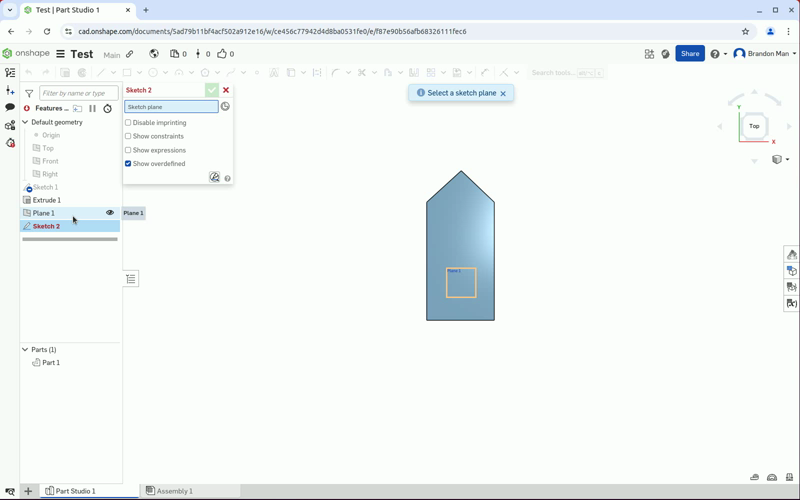
click(73, 215)
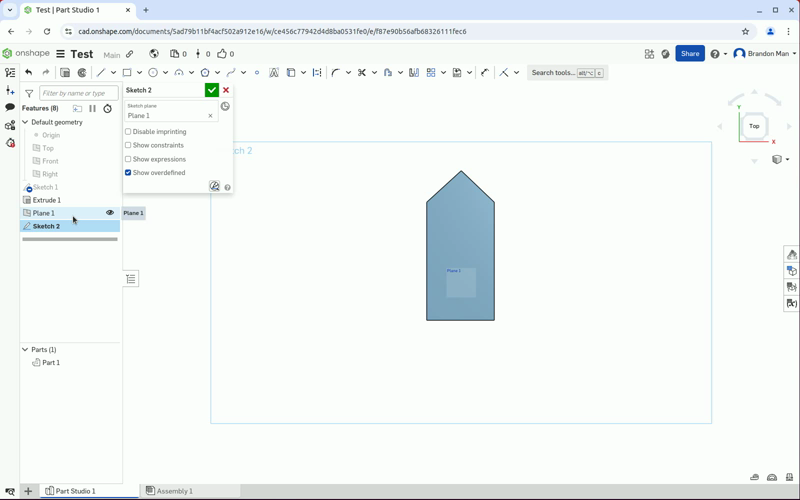
mouse_move(73, 352)
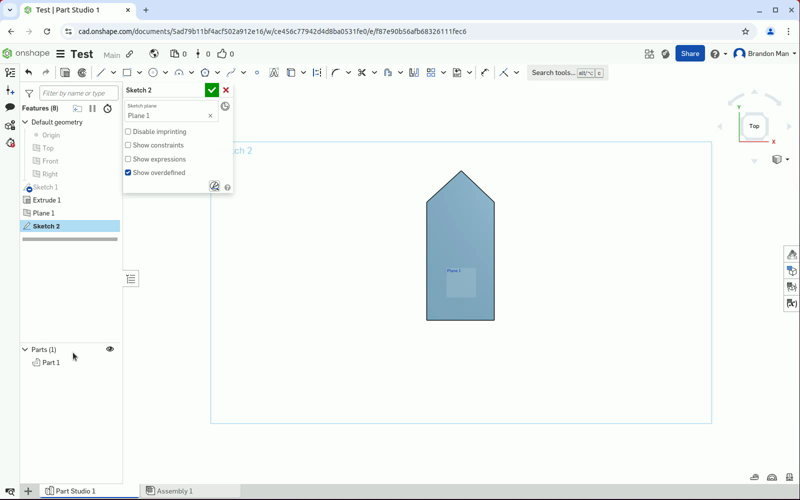
key(y)
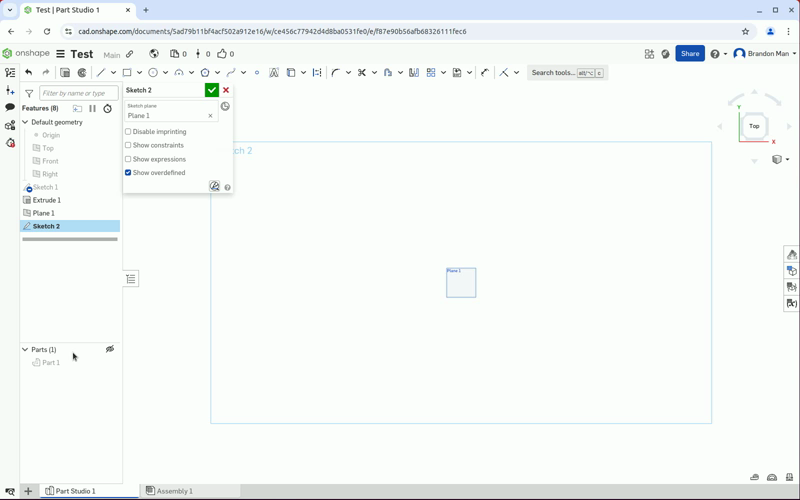
key(l)
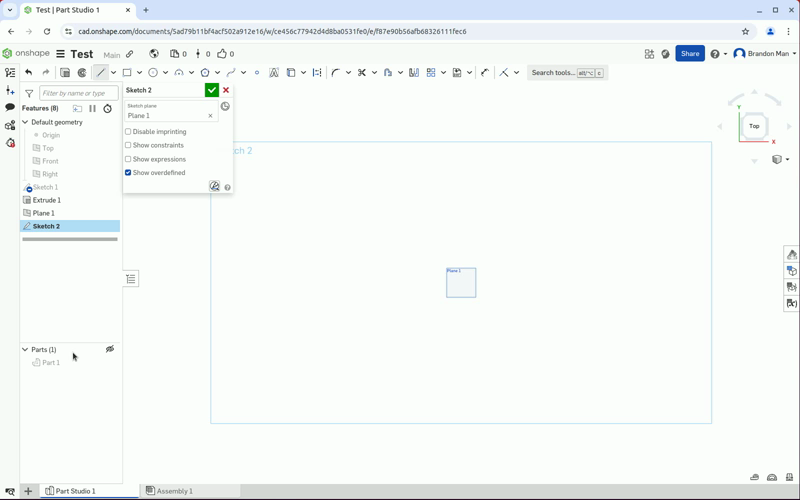
key_down(shift)
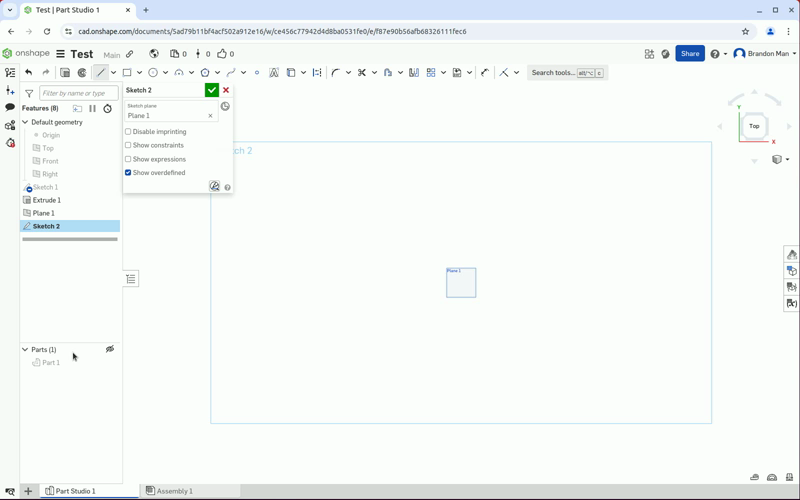
mouse_move(440, 306)
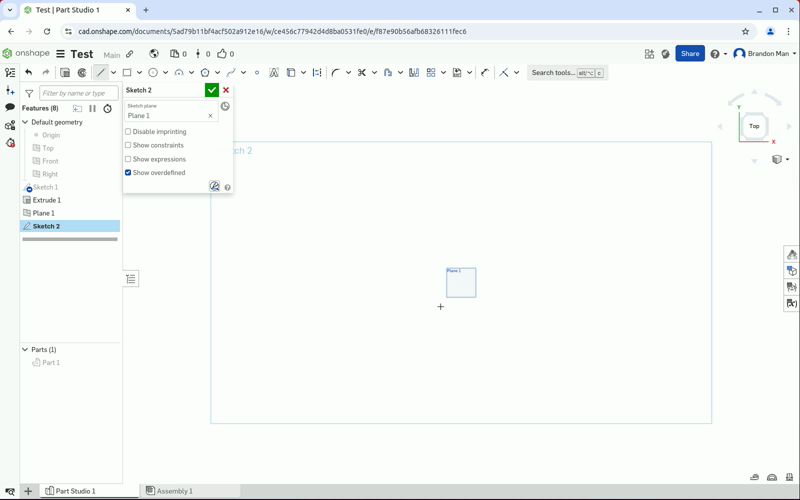
click(440, 306)
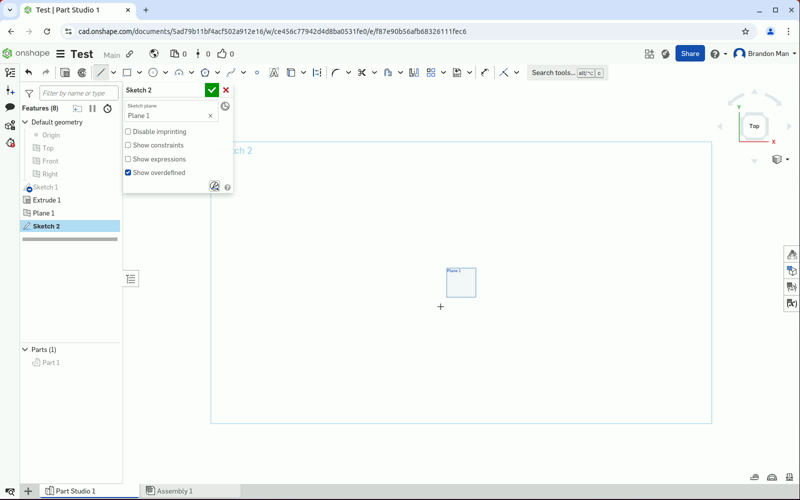
key_up(shift)
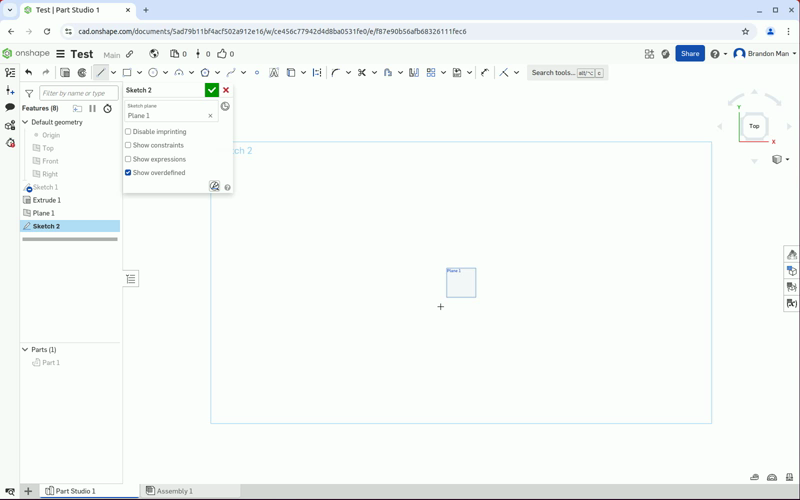
key_down(shift)
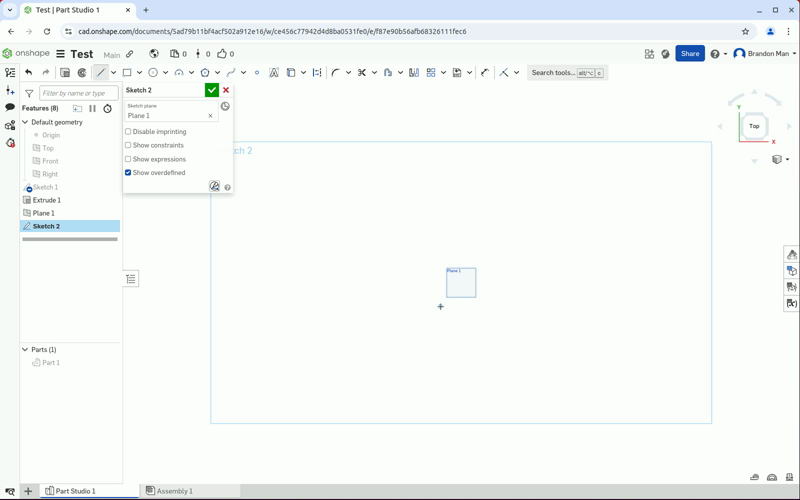
mouse_move(470, 306)
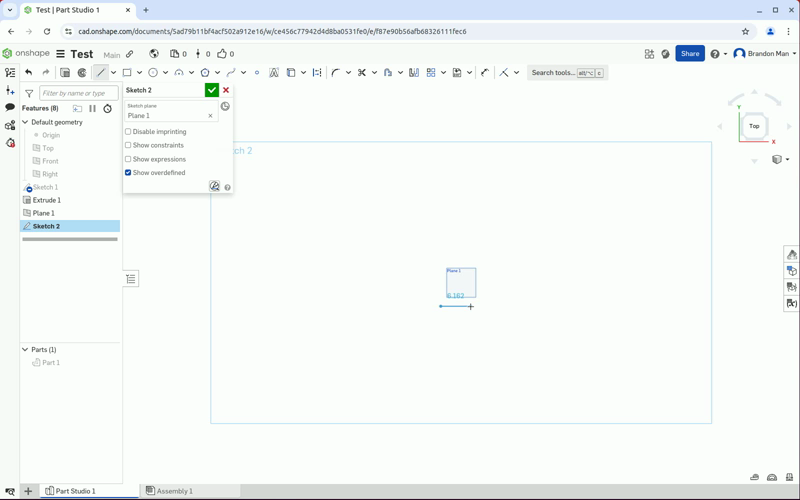
mouse_move(481, 306)
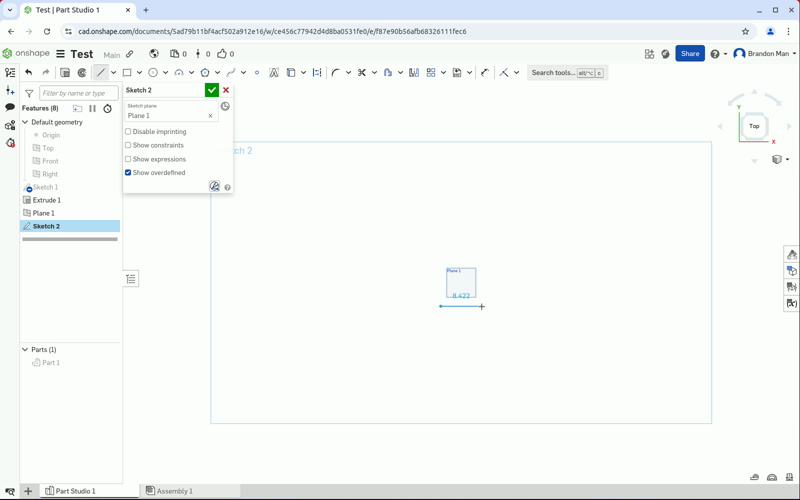
click(481, 306)
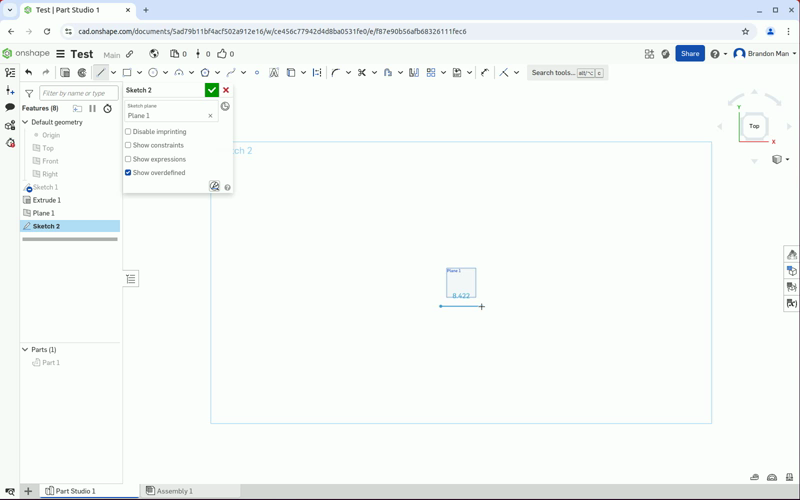
key_up(shift)
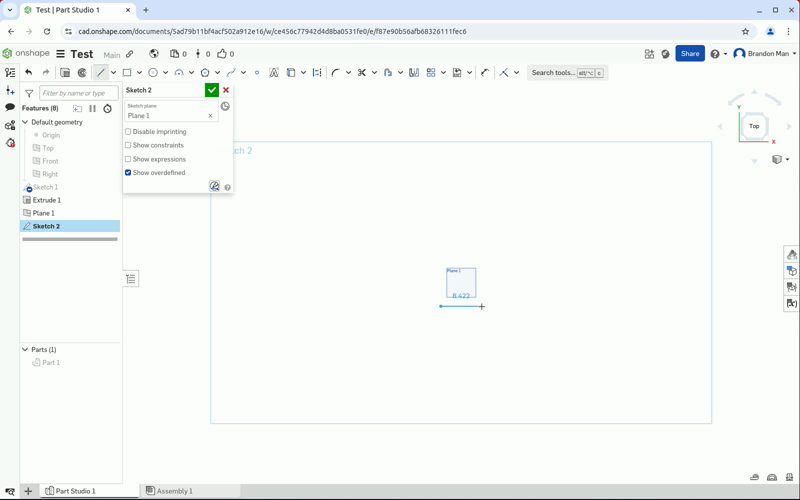
key_down(shift)
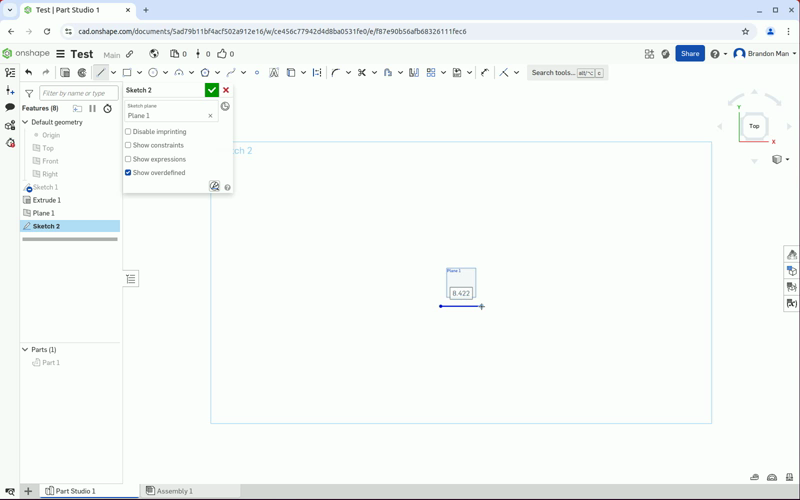
mouse_move(481, 204)
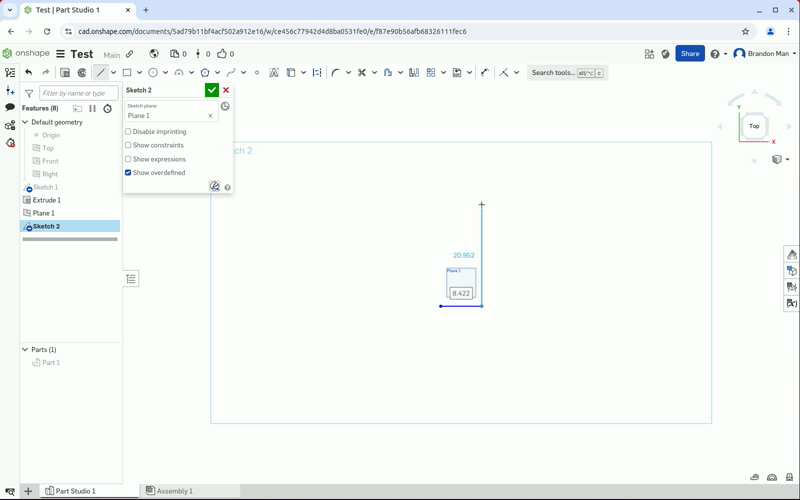
click(481, 204)
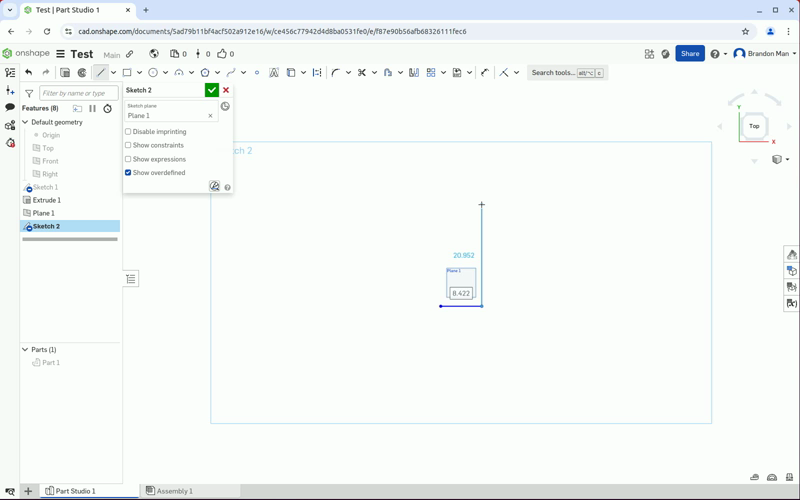
key_up(shift)
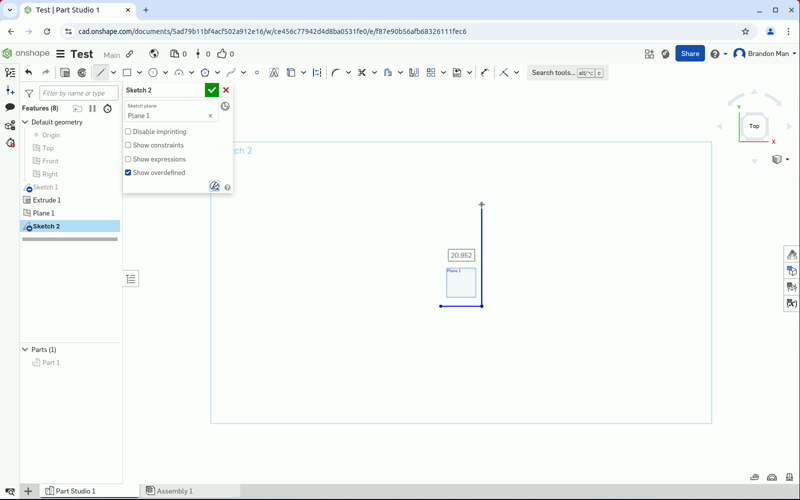
key_down(shift)
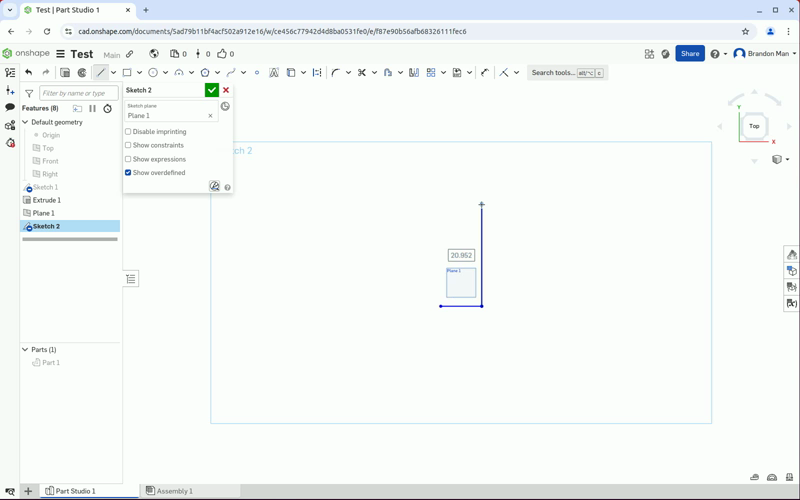
mouse_move(511, 204)
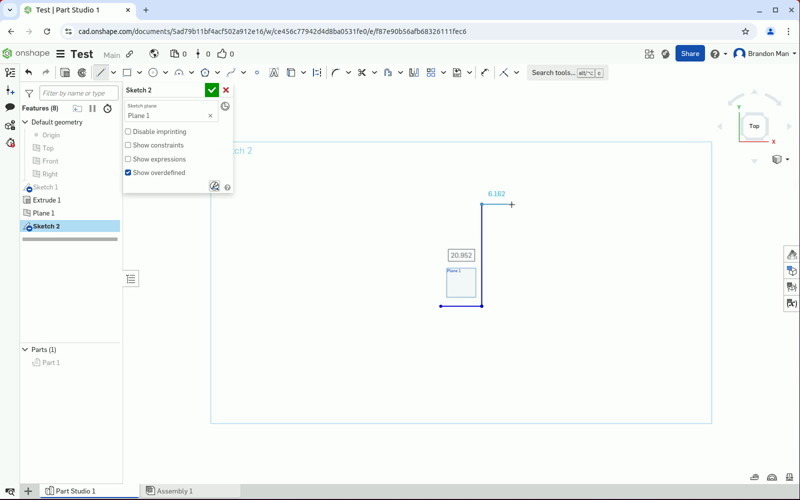
mouse_move(440, 204)
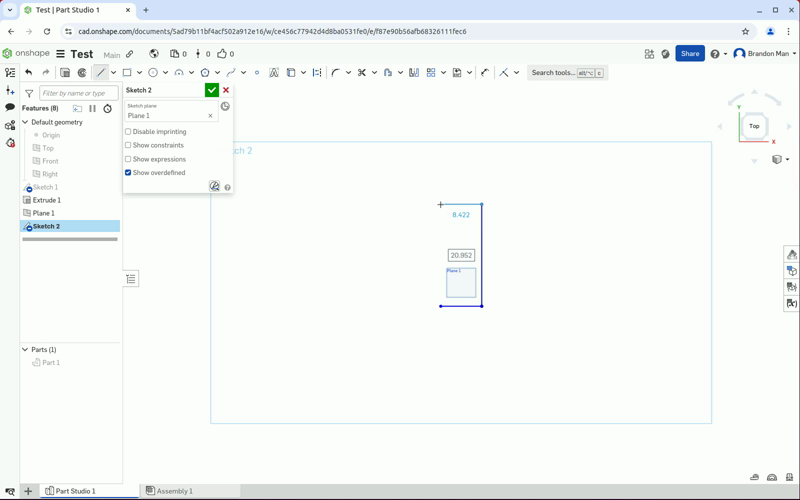
click(440, 204)
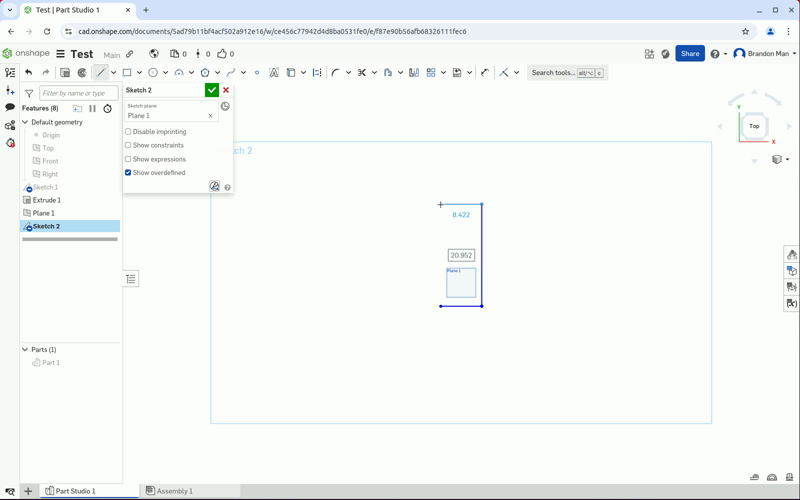
key_up(shift)
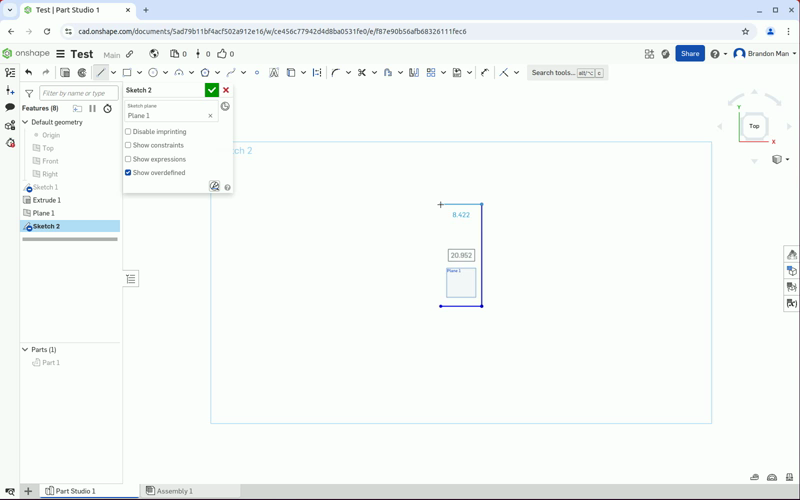
key_down(shift)
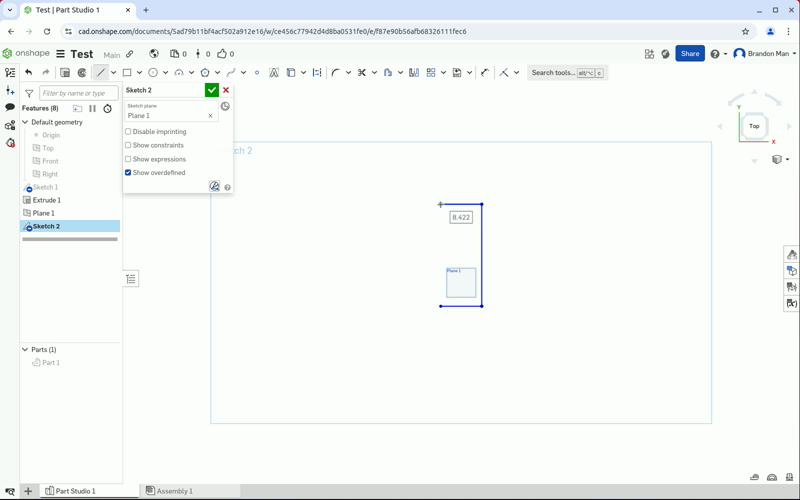
mouse_move(440, 306)
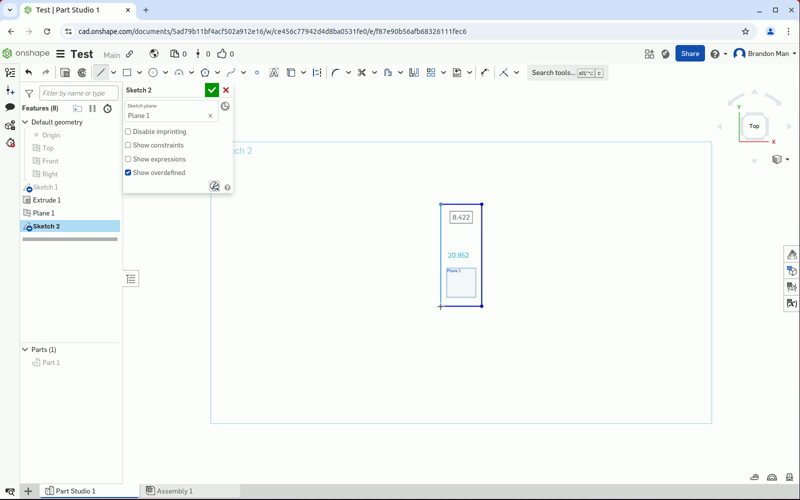
key_up(shift)
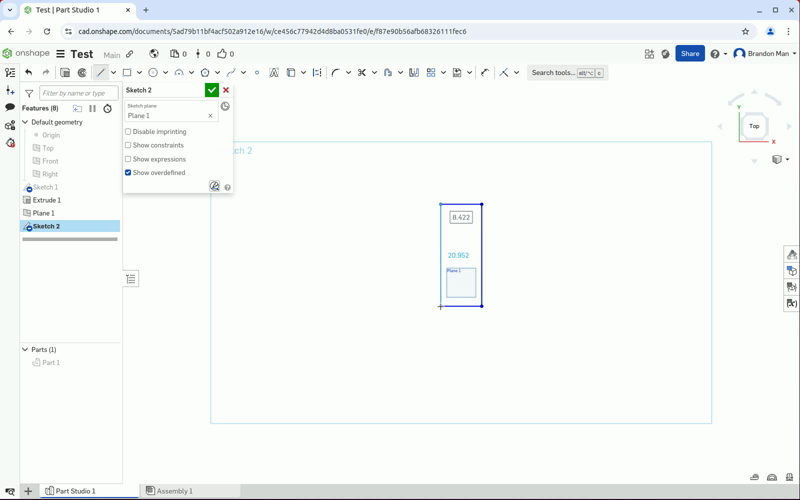
click(440, 306)
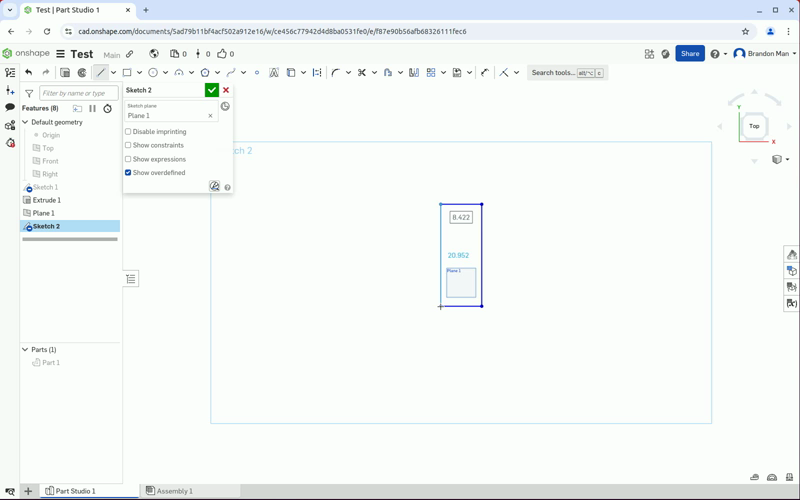
key(esc)
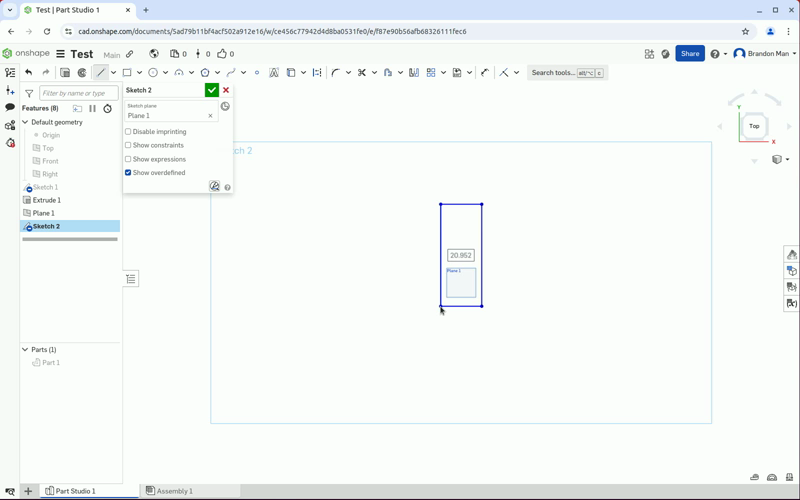
mouse_move(450, 243)
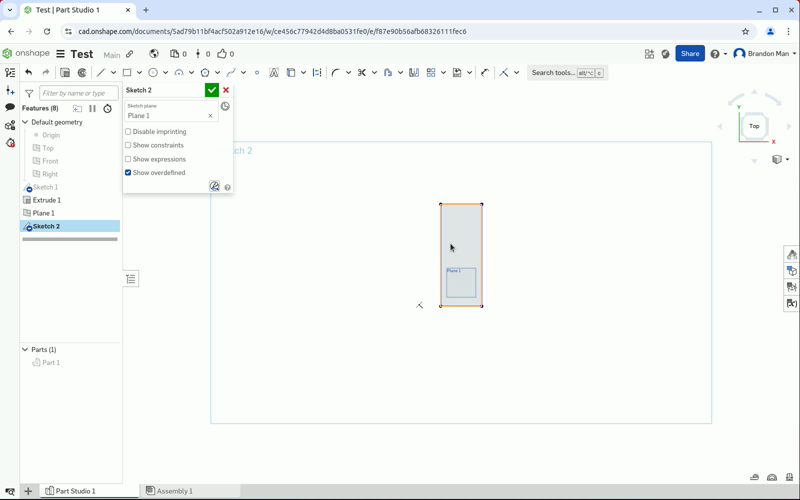
click(450, 243)
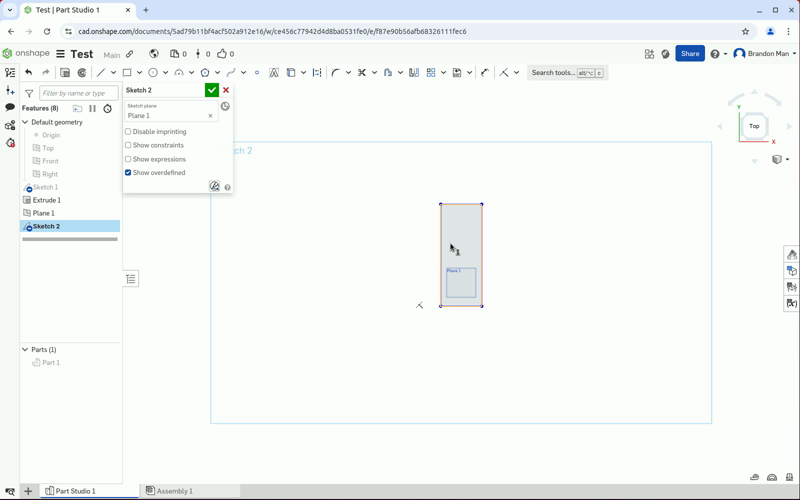
mouse_move(73, 352)
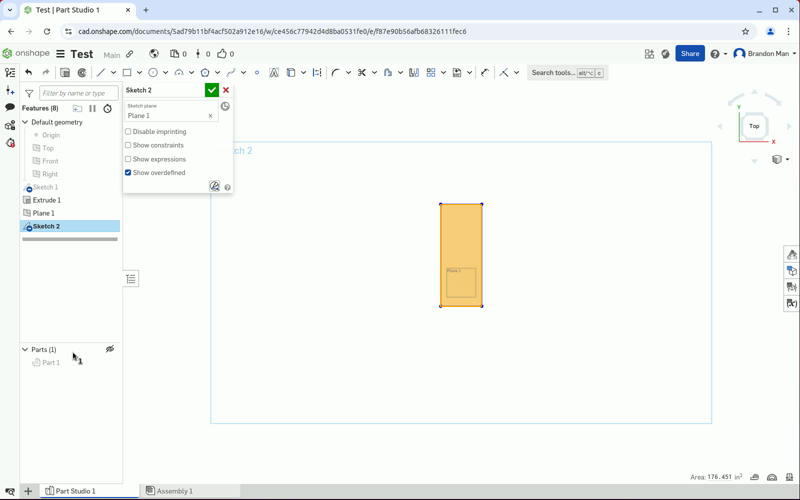
key(shift+y)
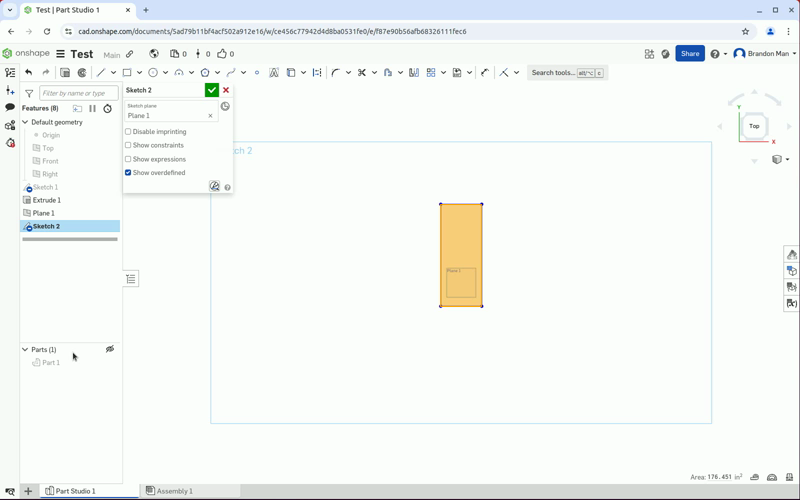
key(shift+e)
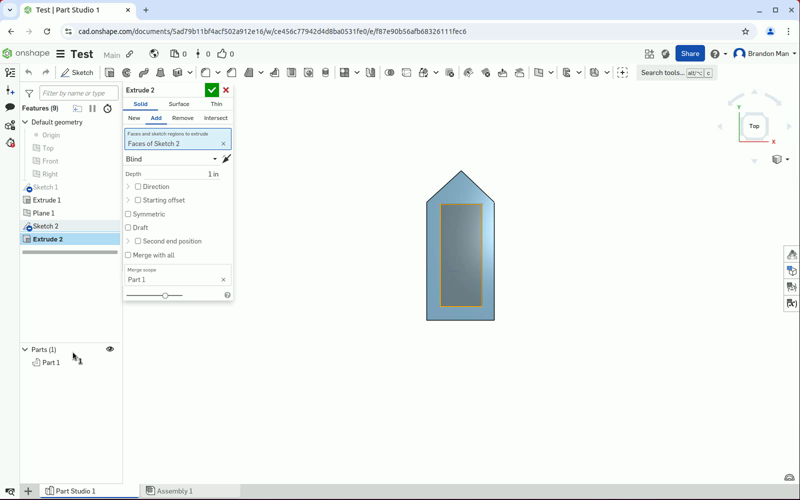
mouse_move(143, 106)
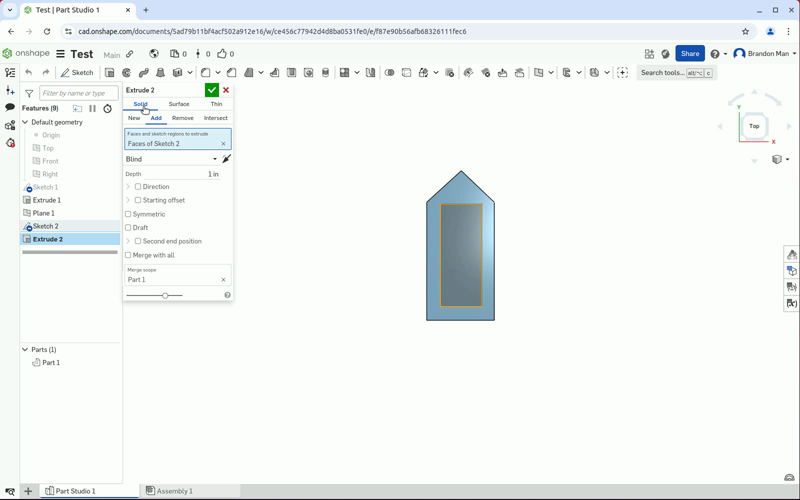
click(143, 106)
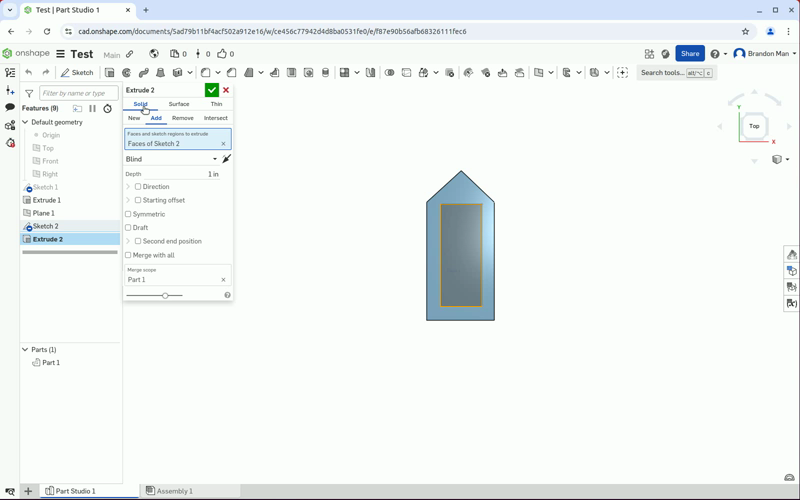
mouse_move(137, 120)
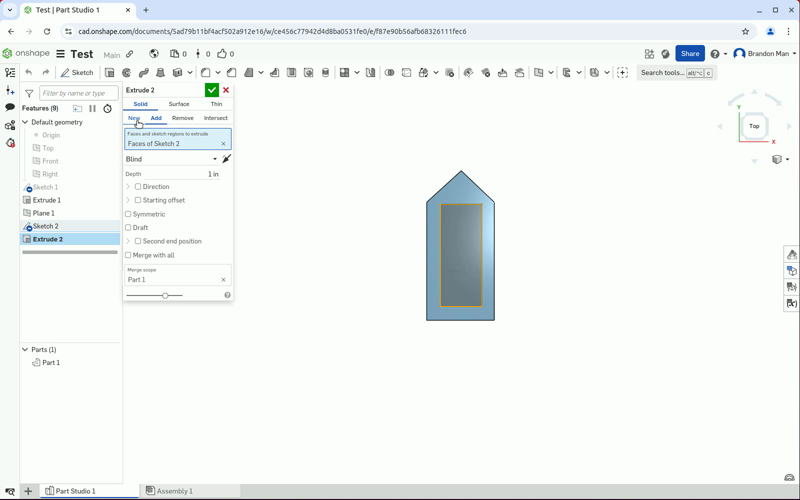
click(137, 120)
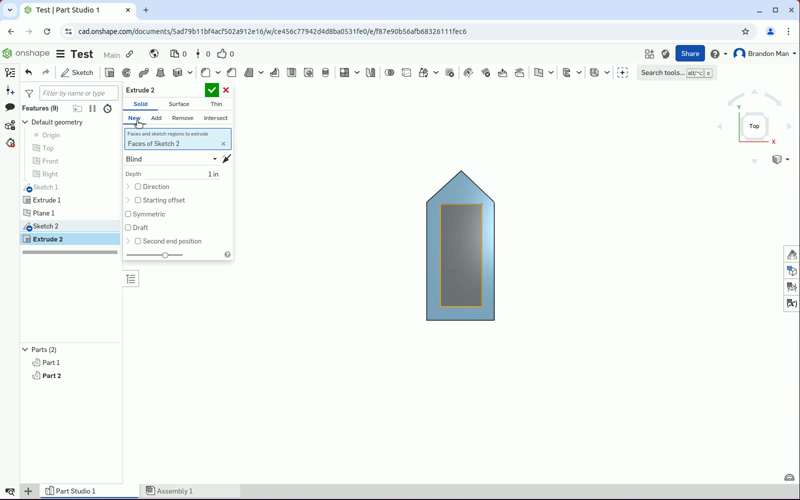
key(tab, 4)
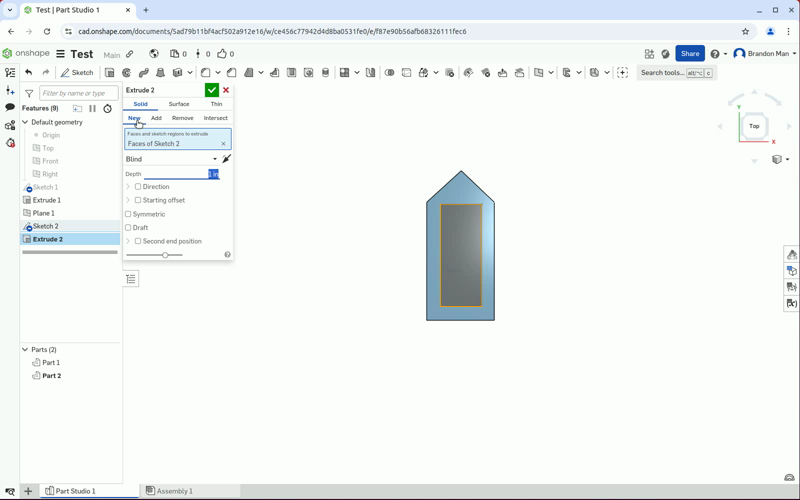
text(8.666)
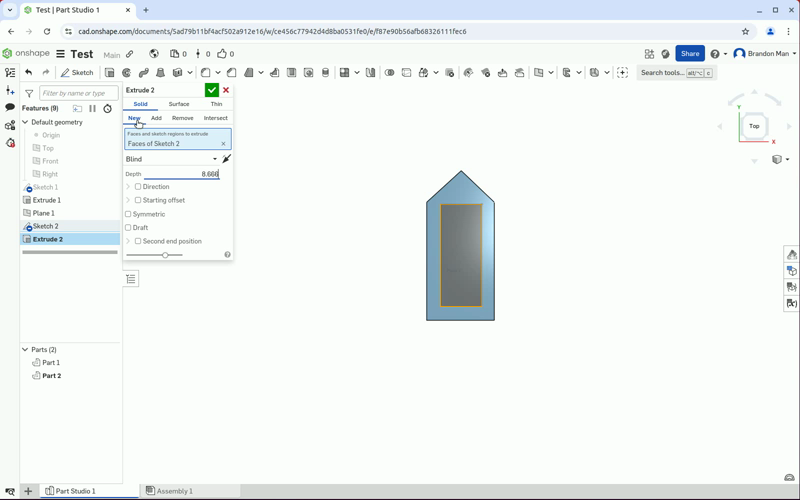
key(enter)
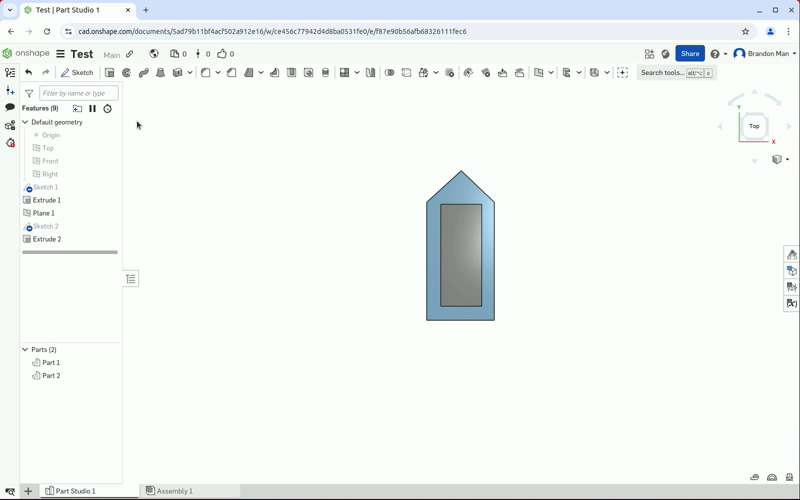
key(shift+h)
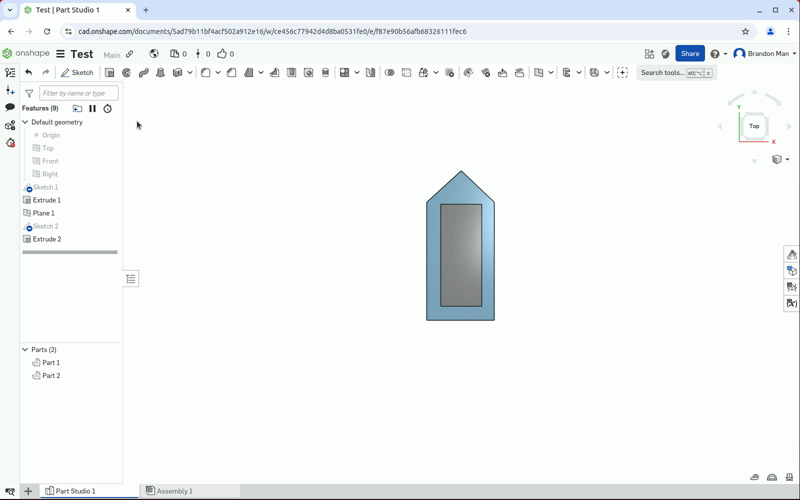
key(shift+h)
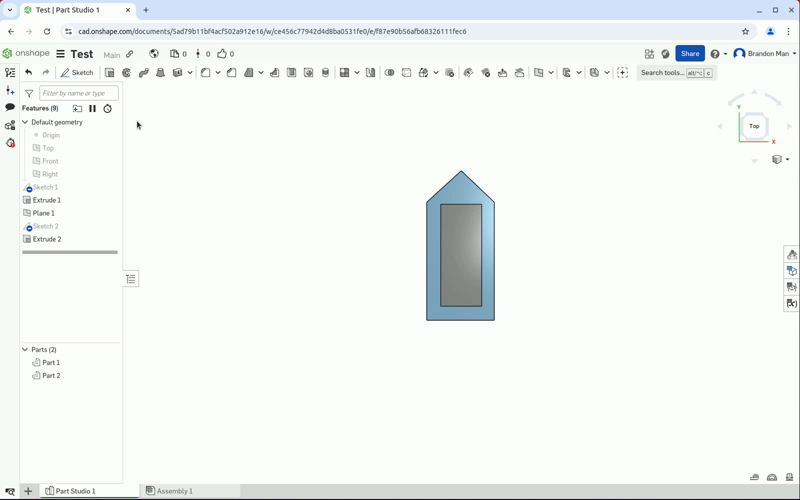
mouse_move(73, 189)
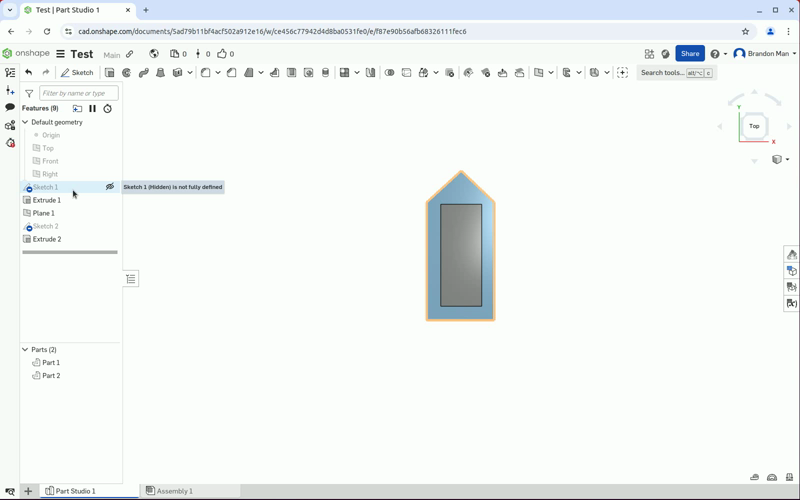
click(73, 189)
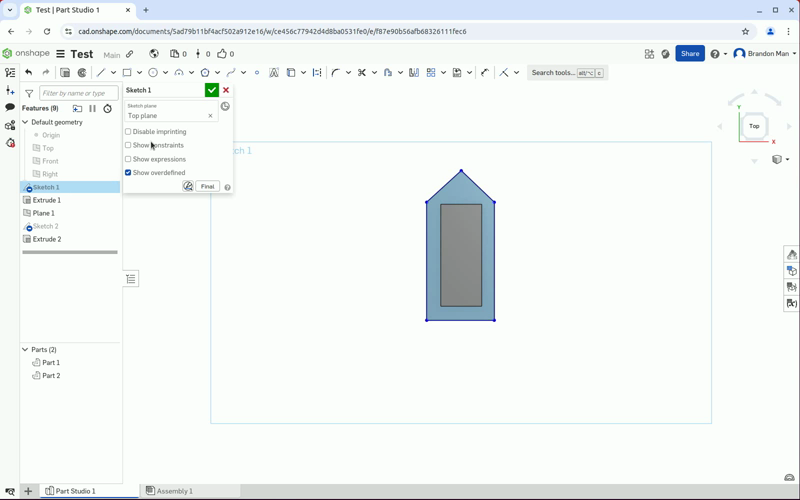
mouse_move(229, 92)
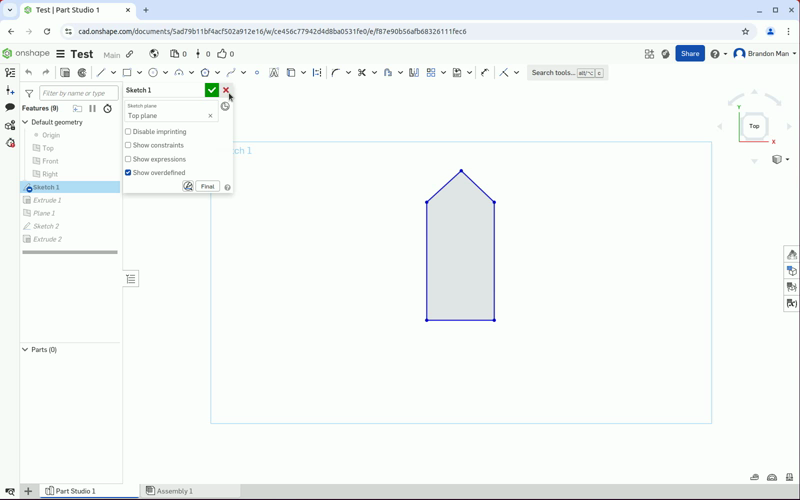
click(229, 92)
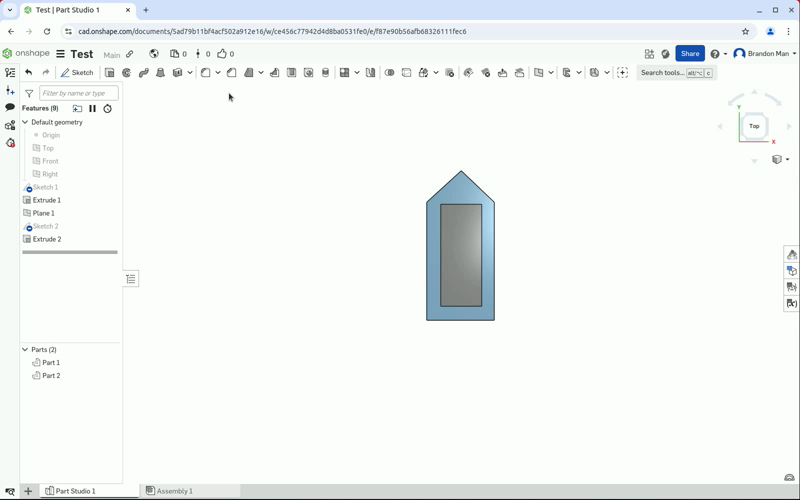
mouse_move(541, 75)
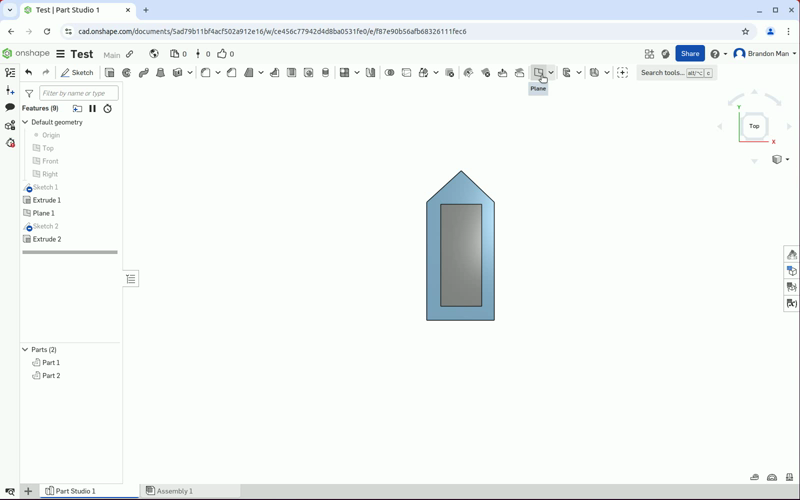
click(541, 75)
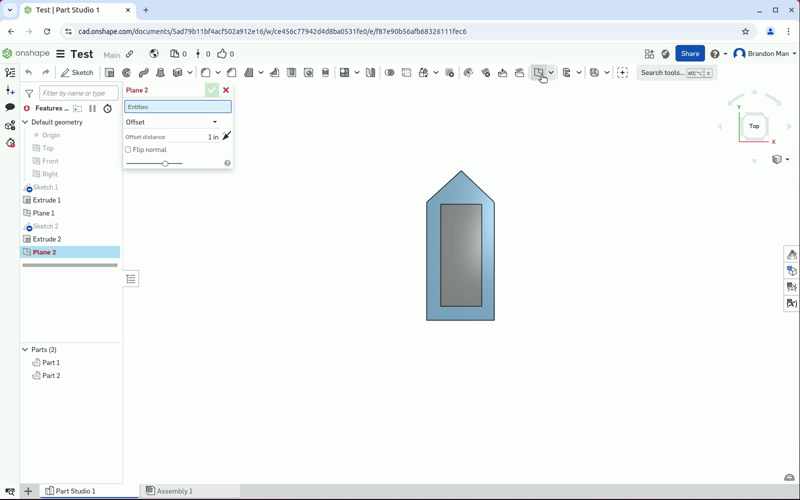
mouse_move(73, 150)
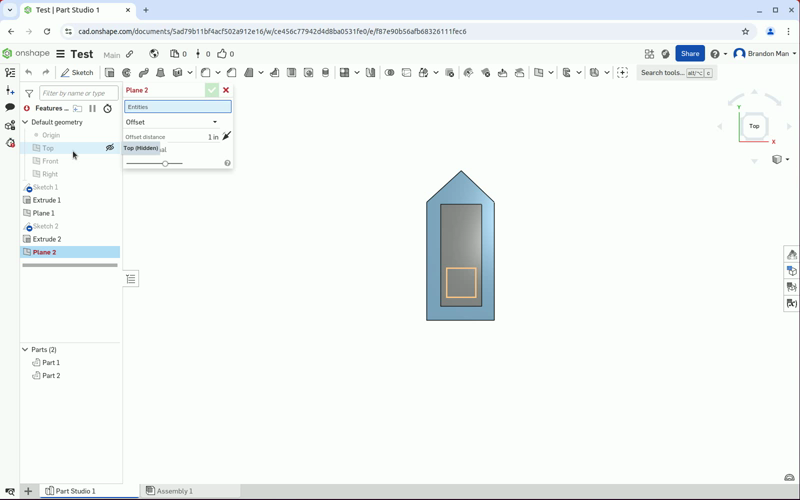
click(73, 150)
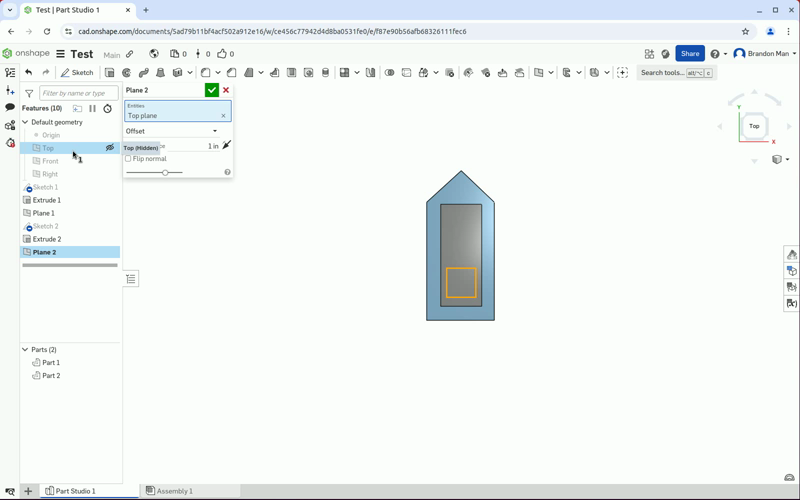
key(tab, 2)
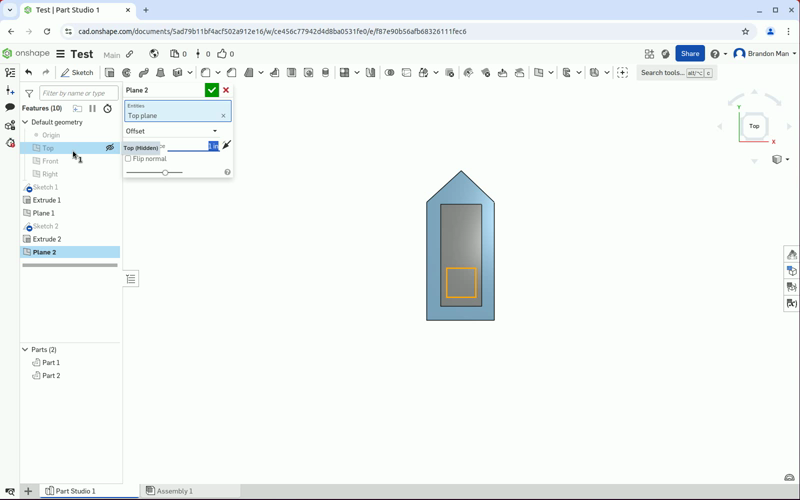
text(12.263)
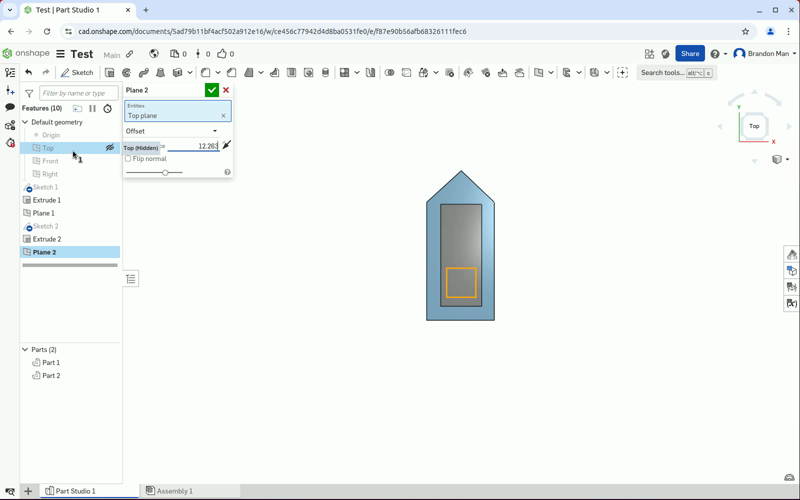
key(enter, 2)
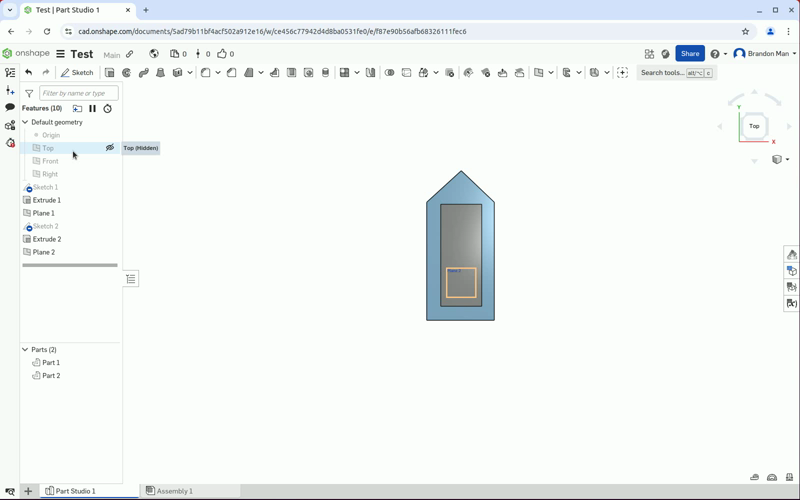
key(shift+s)
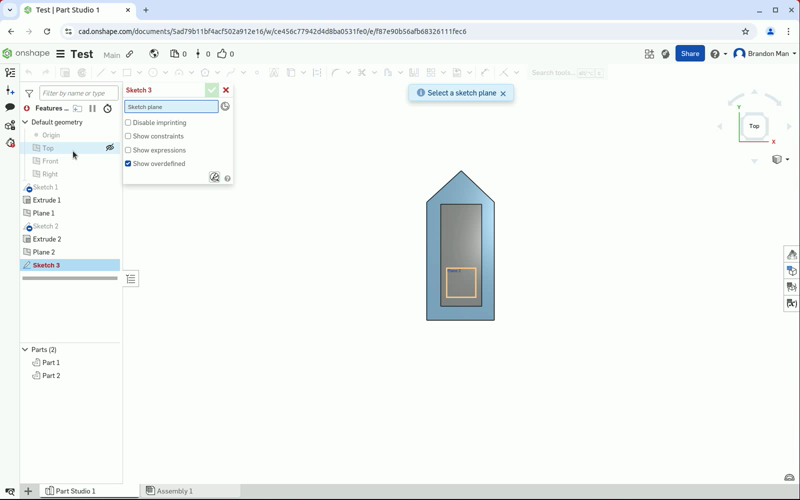
mouse_move(73, 254)
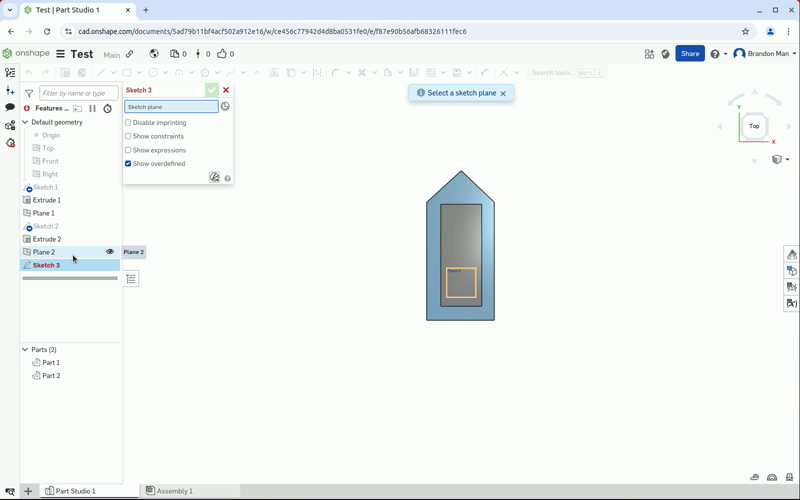
click(73, 254)
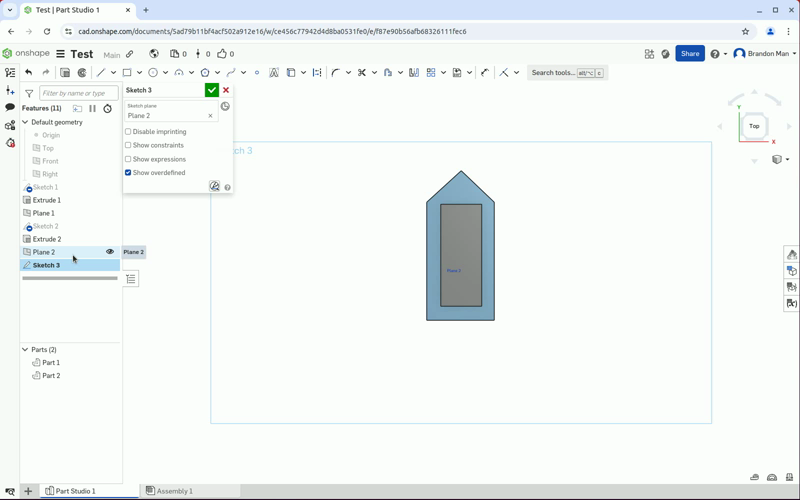
mouse_move(73, 352)
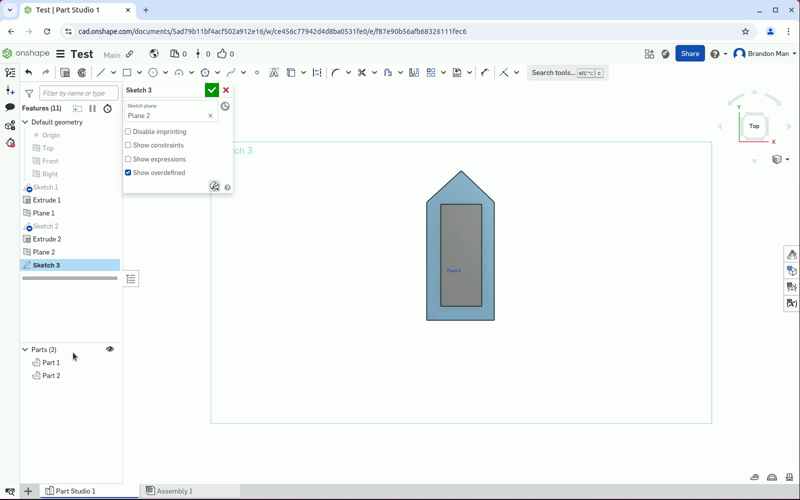
key(y)
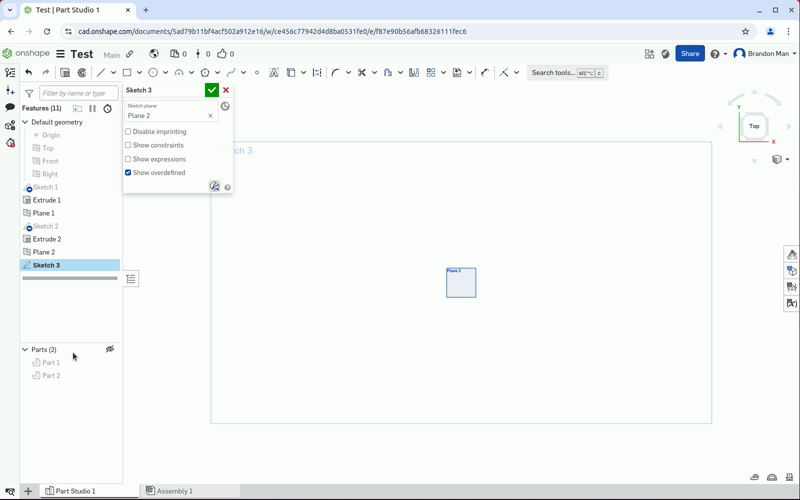
key(c)
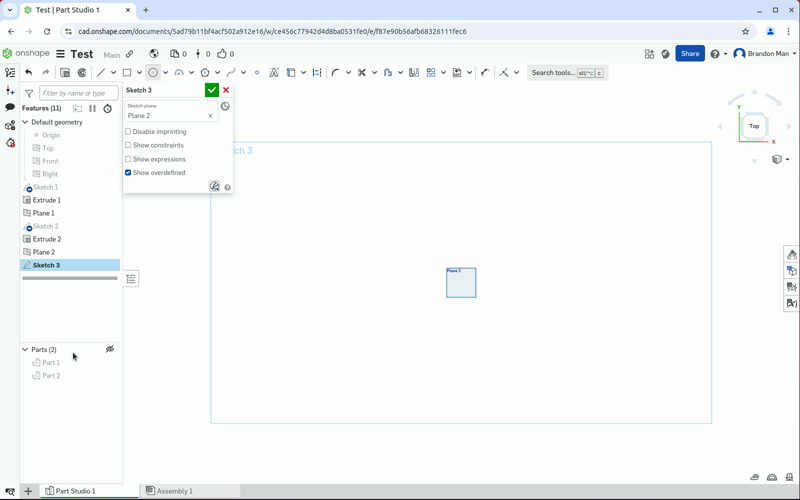
key_down(shift)
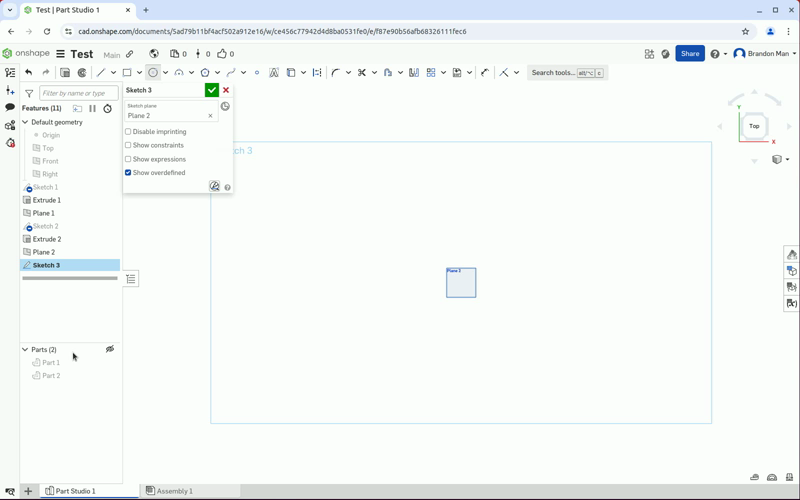
mouse_move(461, 224)
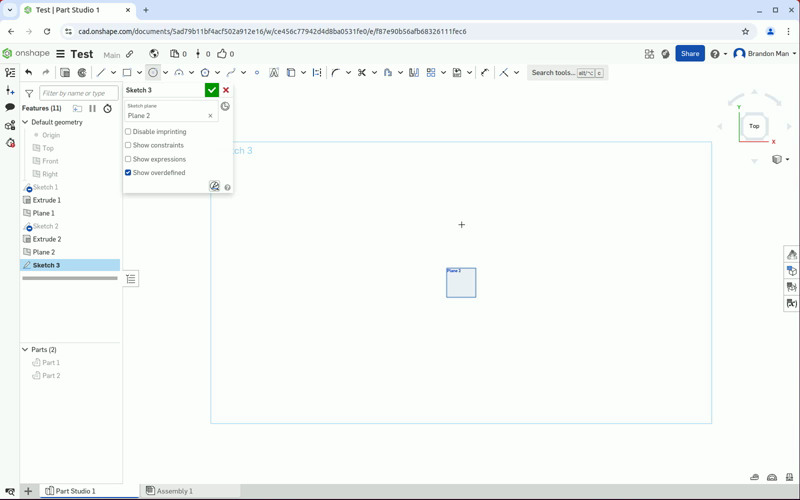
click(461, 224)
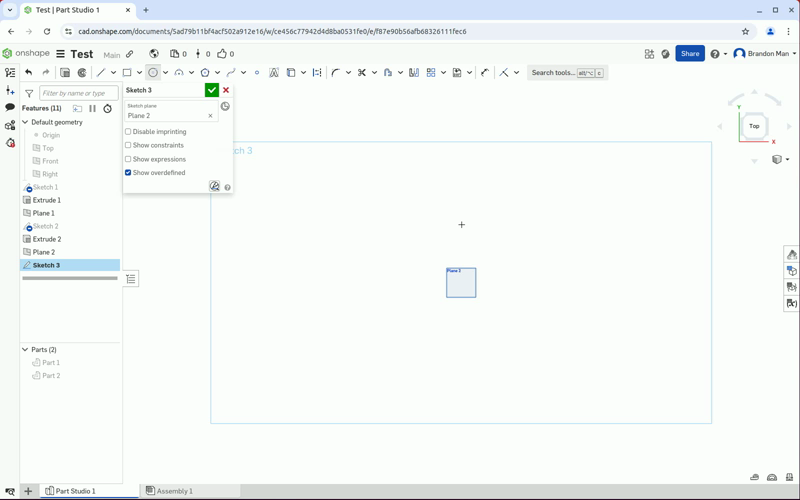
key_up(shift)
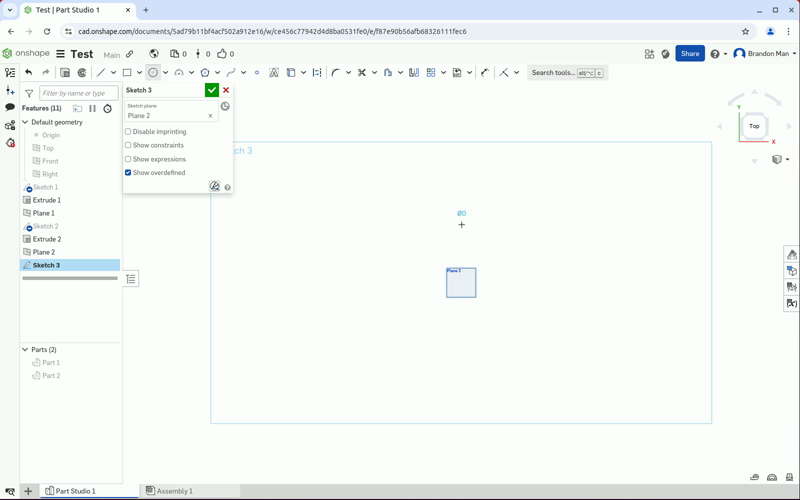
mouse_move(473, 224)
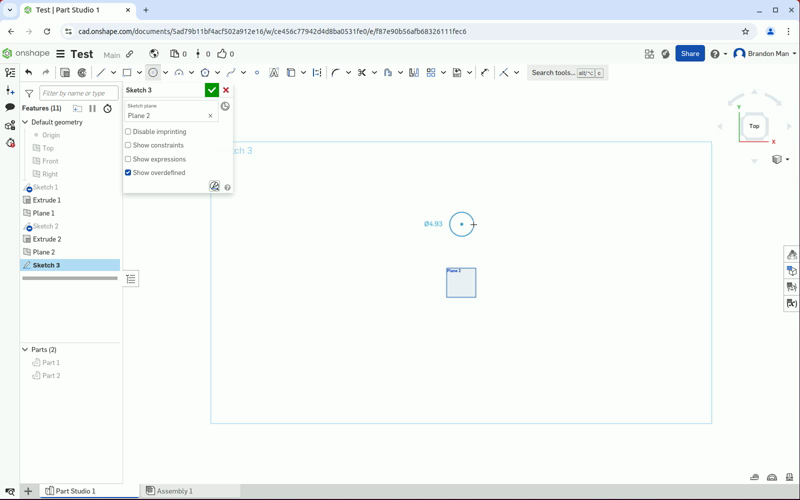
click(473, 224)
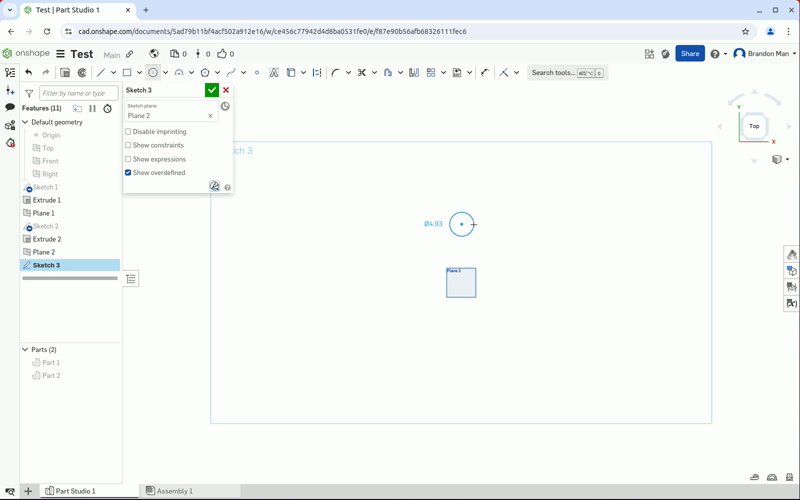
key(esc)
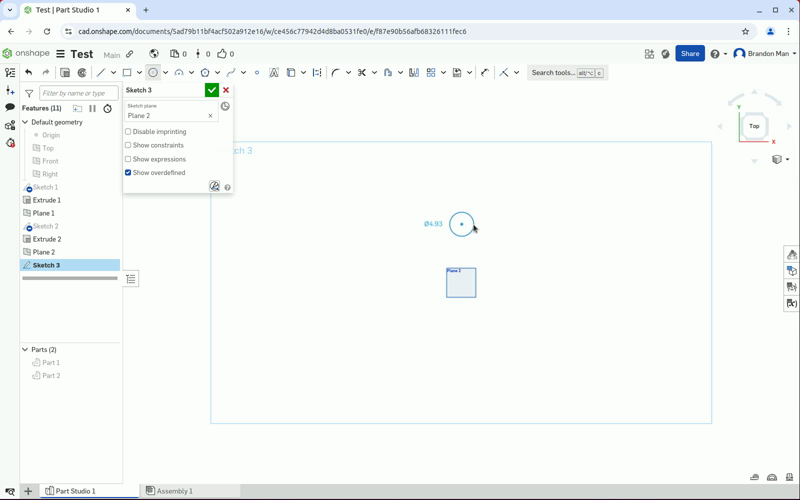
mouse_move(462, 230)
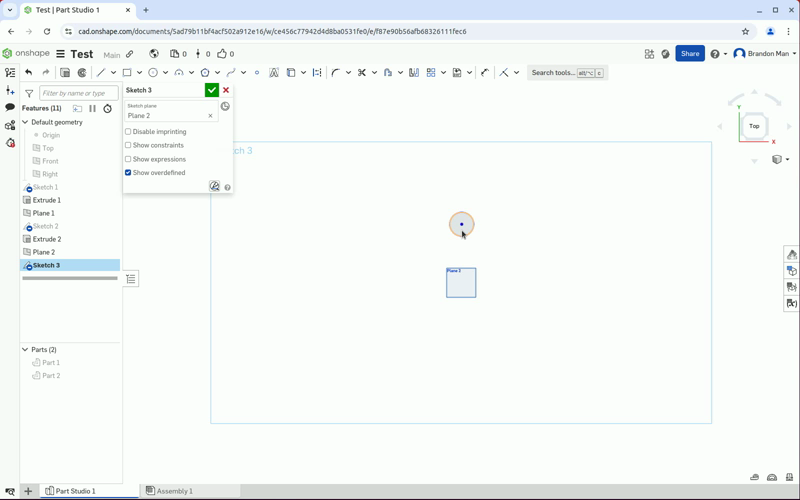
scroll(6)
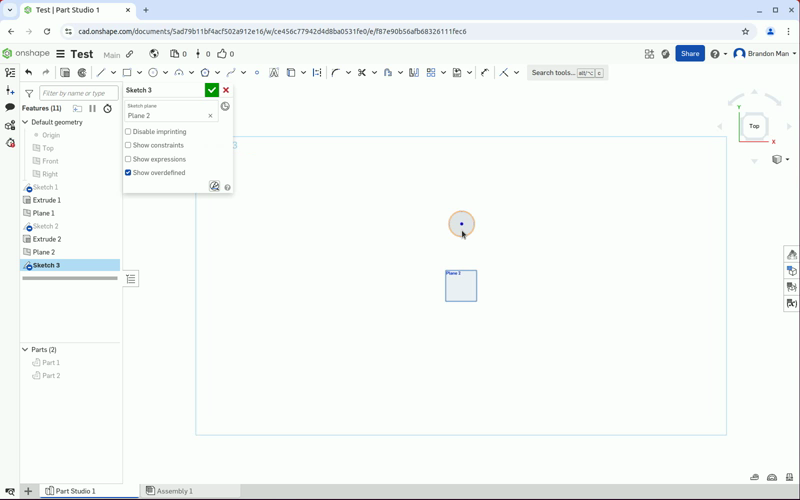
scroll(6)
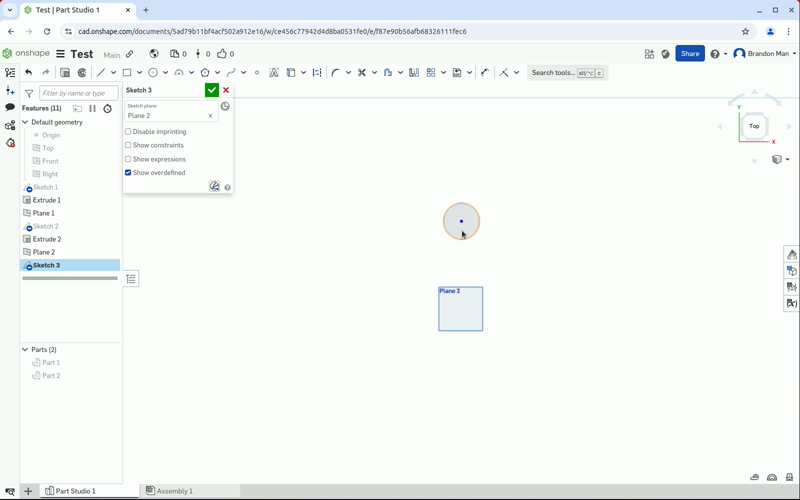
scroll(6)
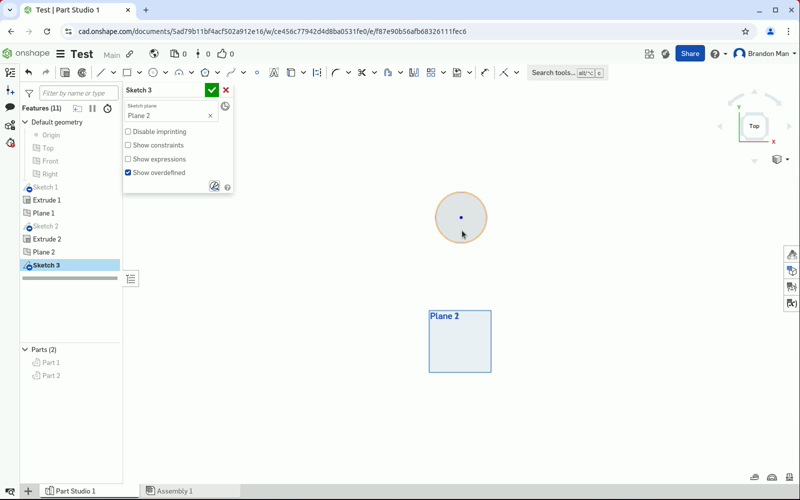
scroll(6)
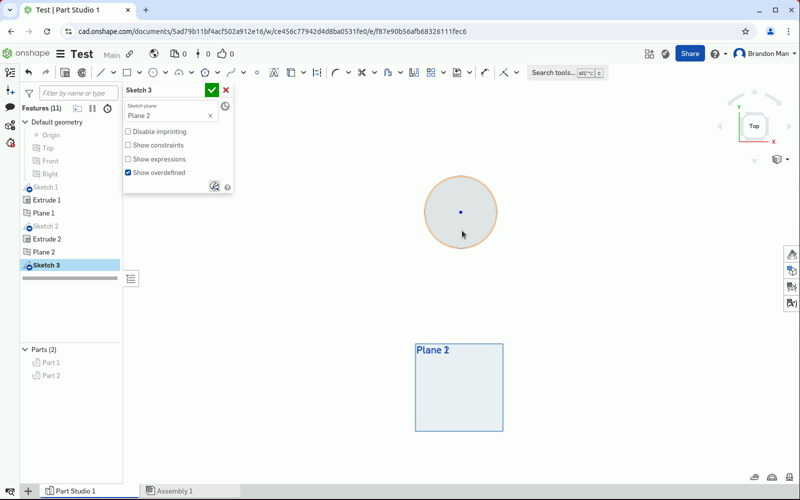
scroll(6)
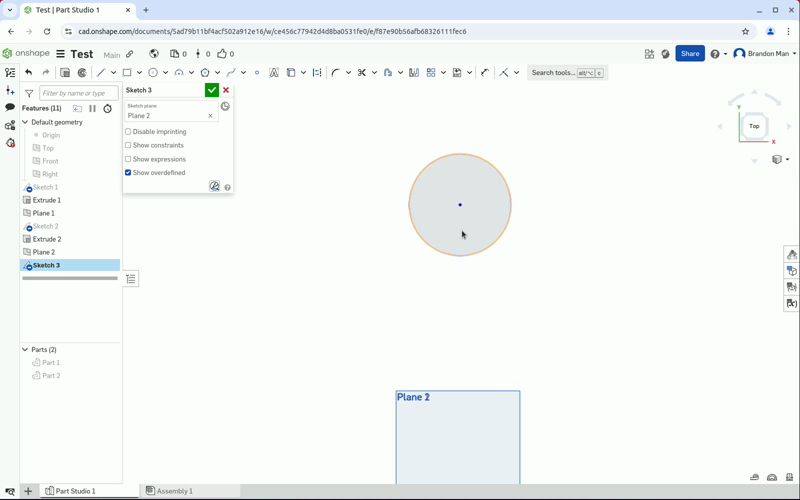
scroll(6)
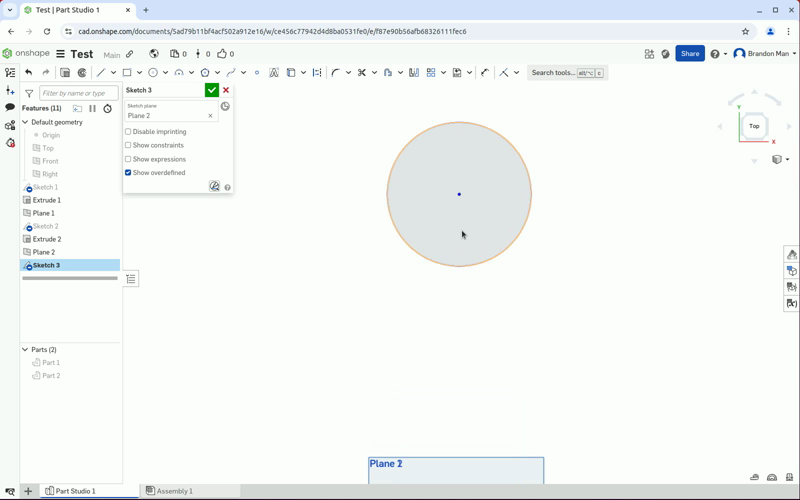
scroll(6)
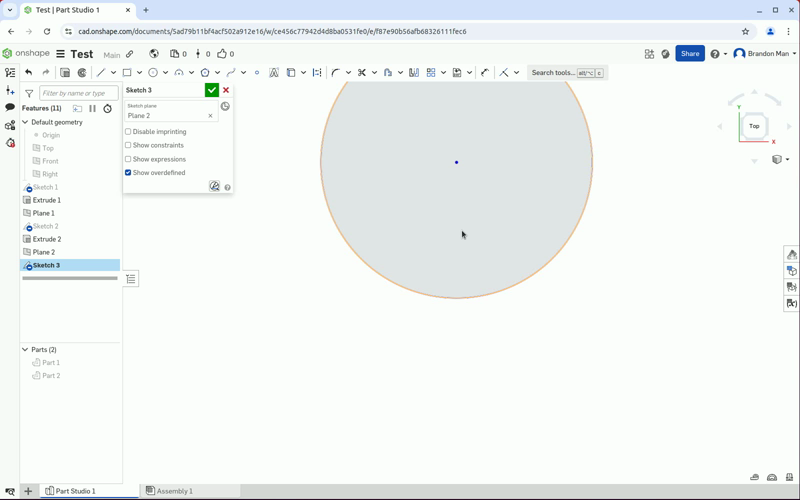
click(462, 230)
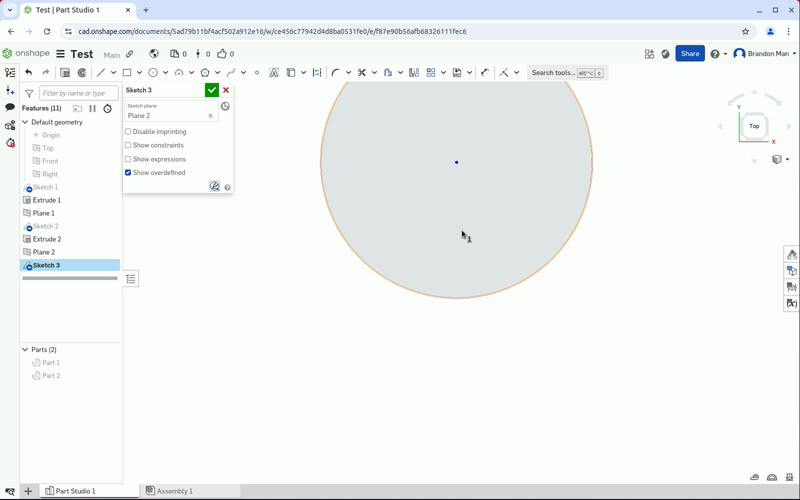
scroll(-6)
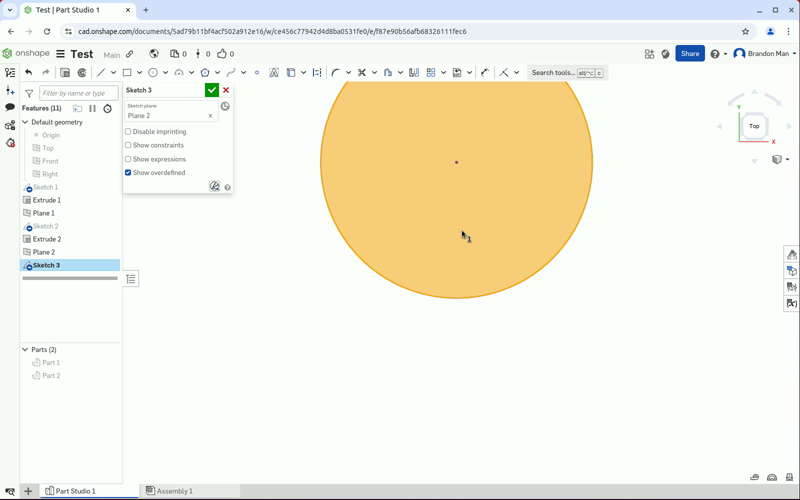
scroll(-6)
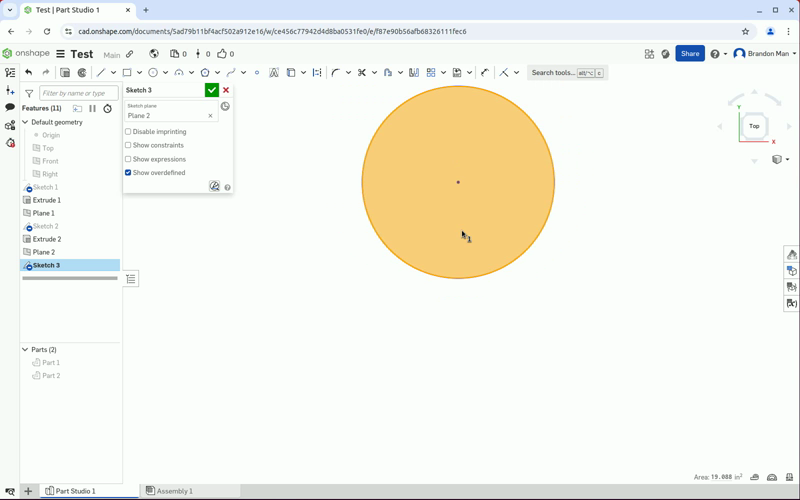
scroll(-6)
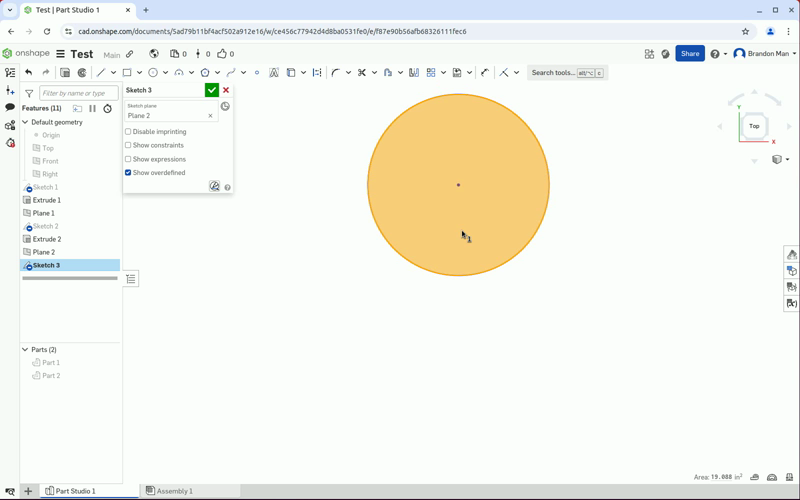
scroll(-6)
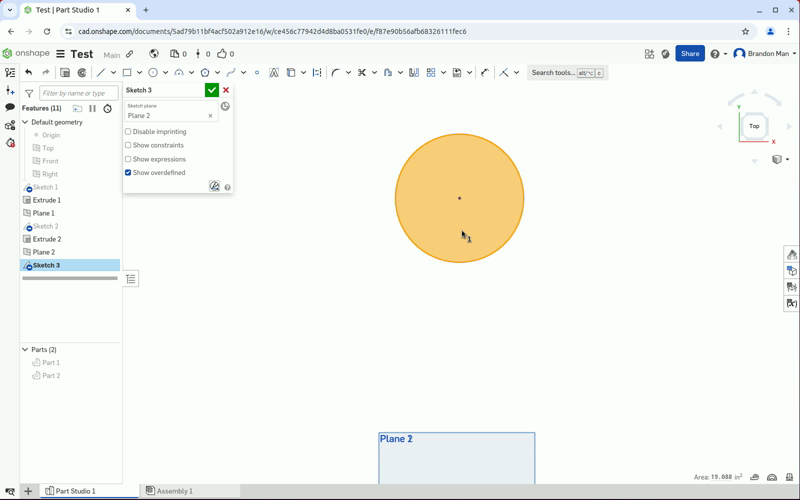
scroll(-6)
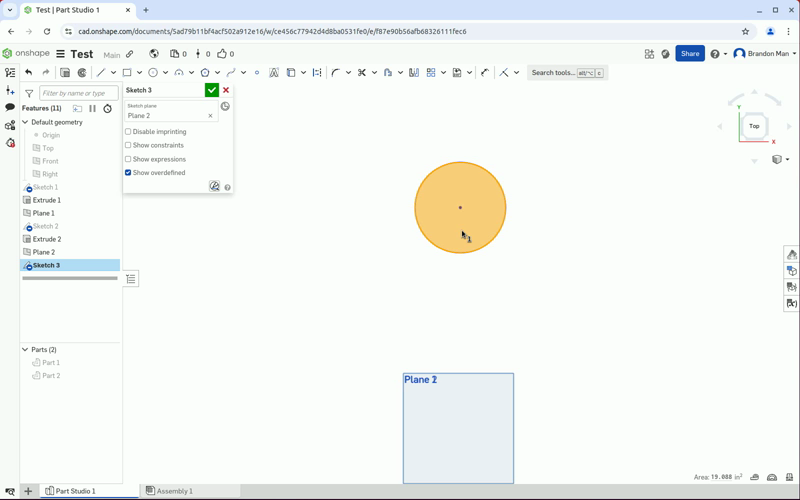
scroll(-6)
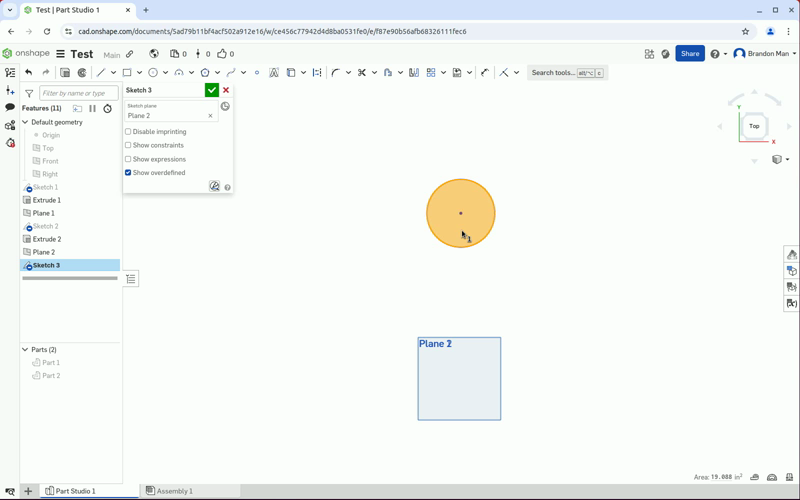
scroll(-6)
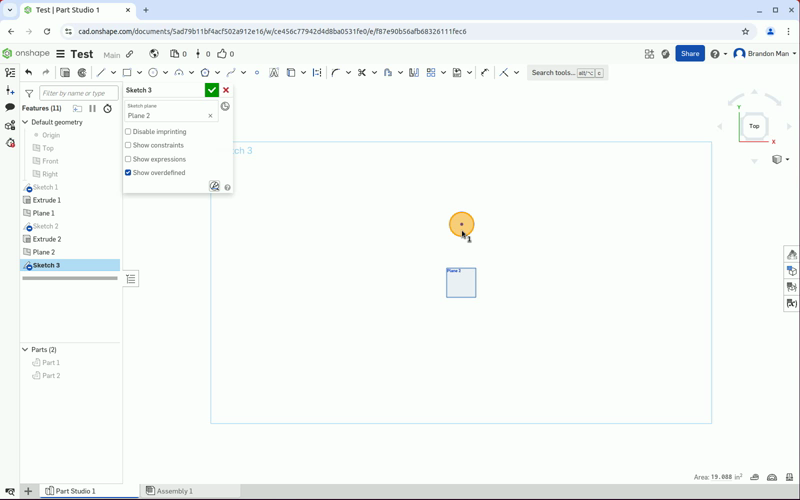
mouse_move(73, 352)
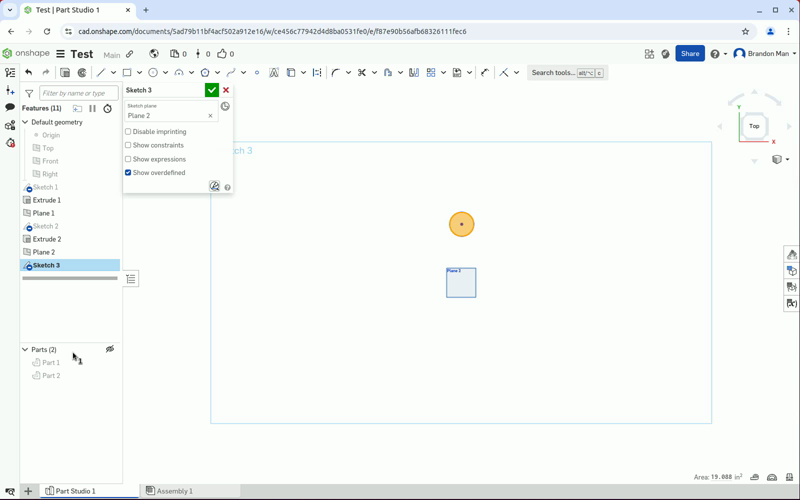
key(shift+y)
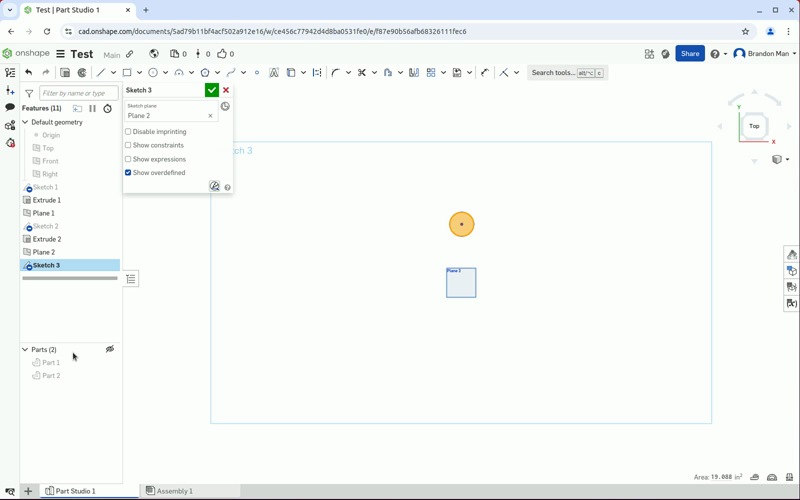
key(shift+e)
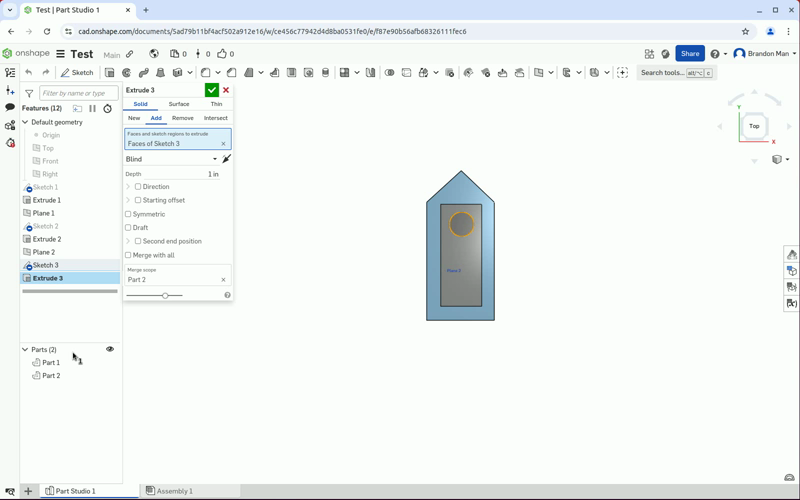
mouse_move(143, 106)
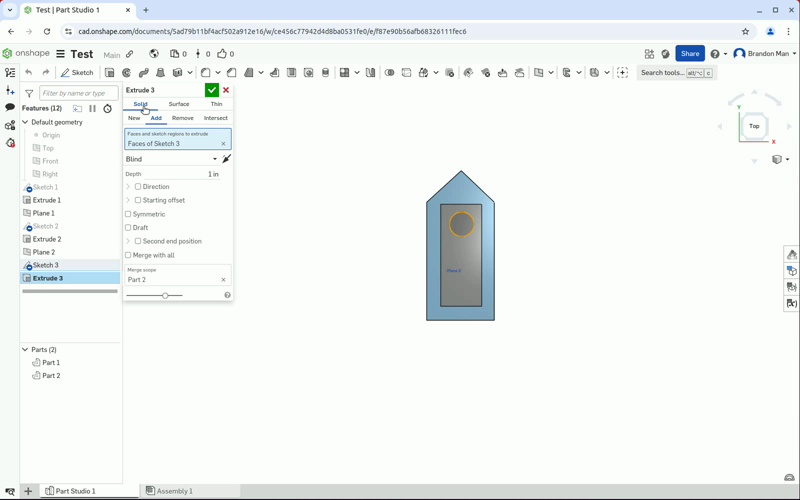
click(143, 106)
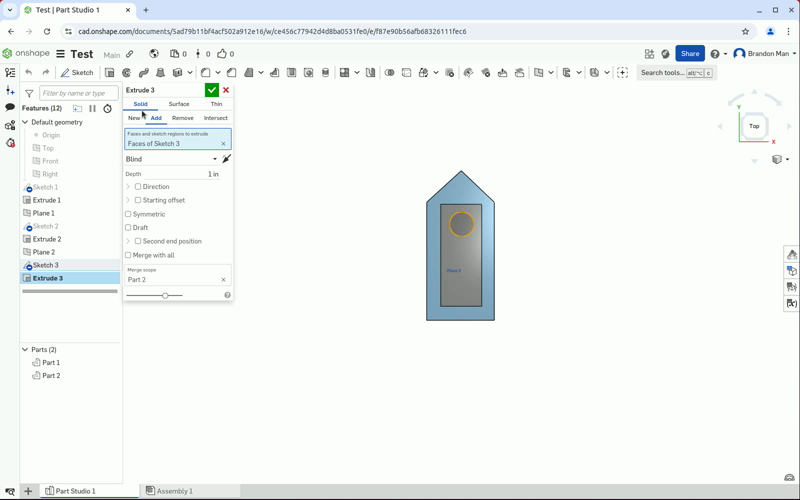
mouse_move(137, 120)
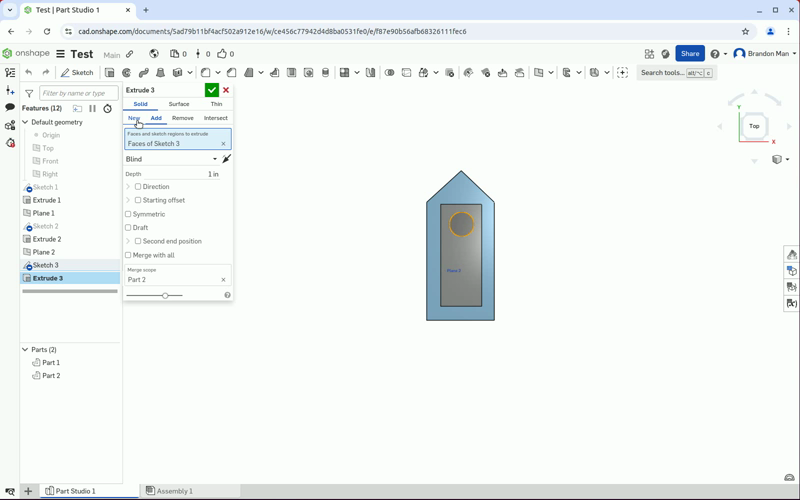
click(137, 120)
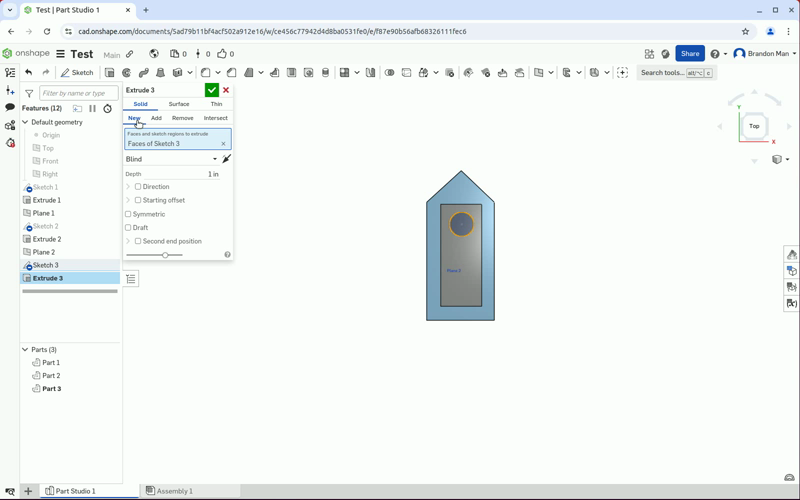
key(tab, 4)
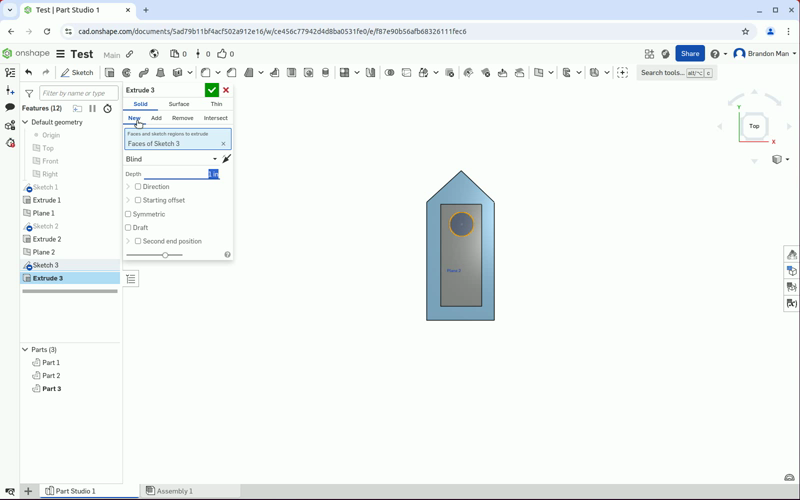
text(5.296)
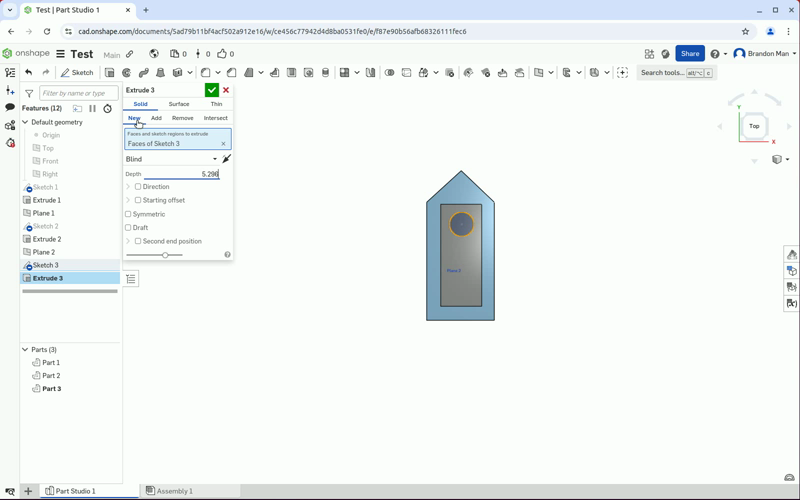
key(enter)
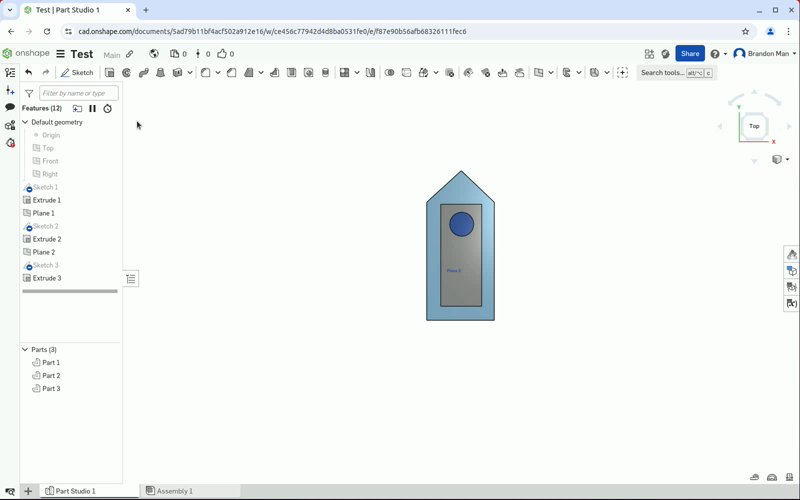
key(shift+h)
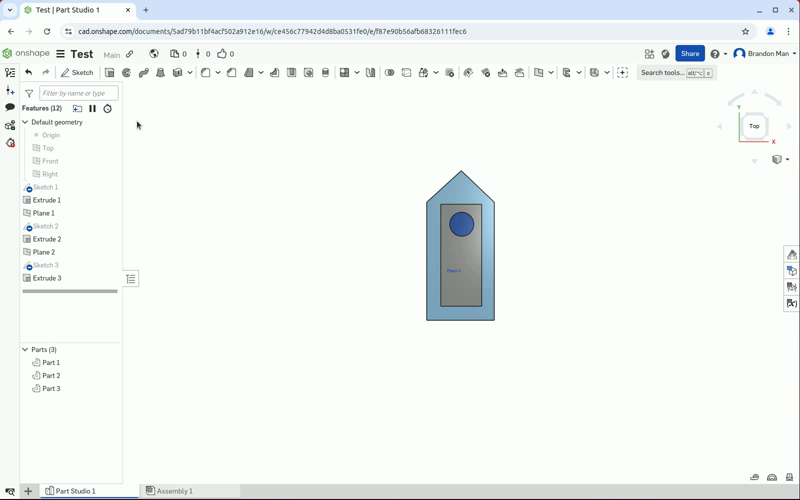
key(shift+h)
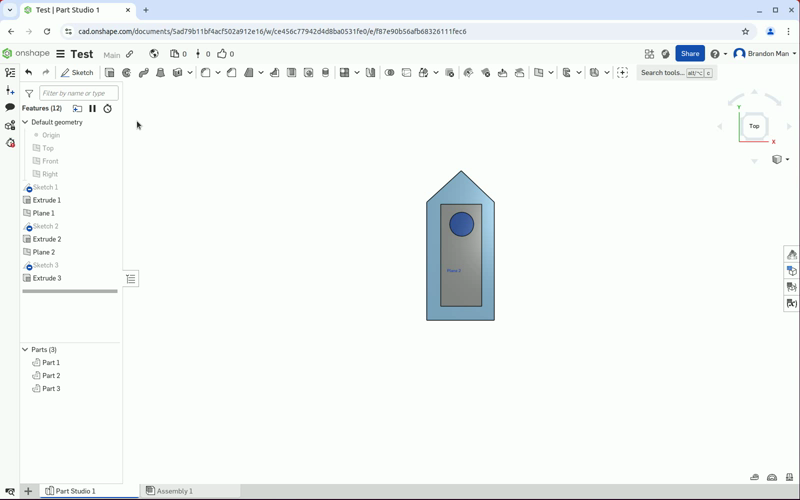
mouse_move(73, 189)
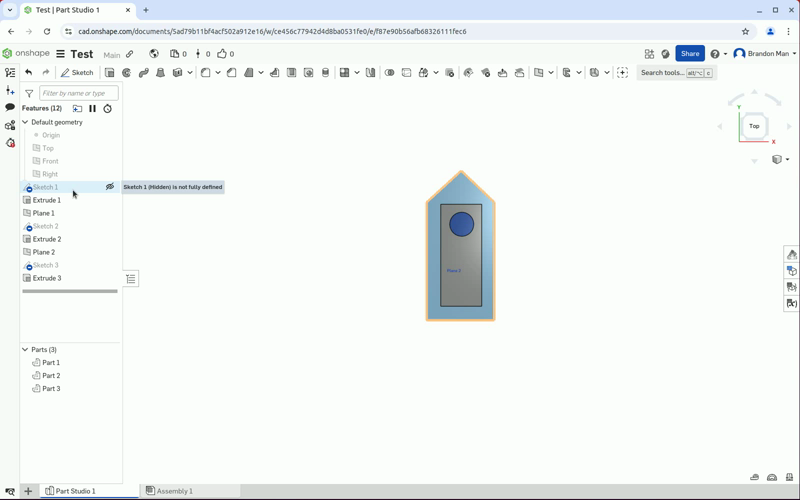
click(73, 189)
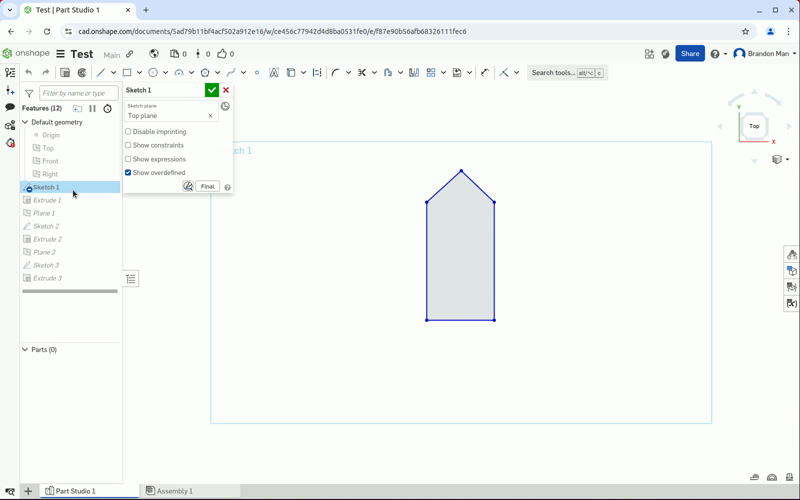
mouse_move(229, 92)
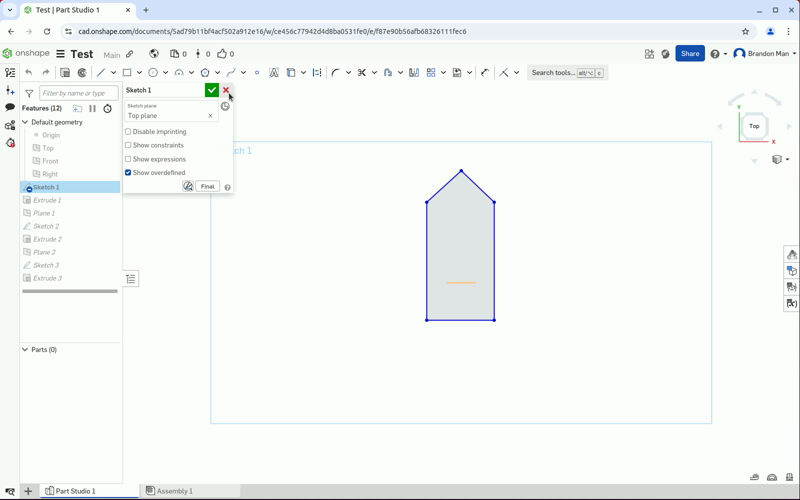
click(229, 92)
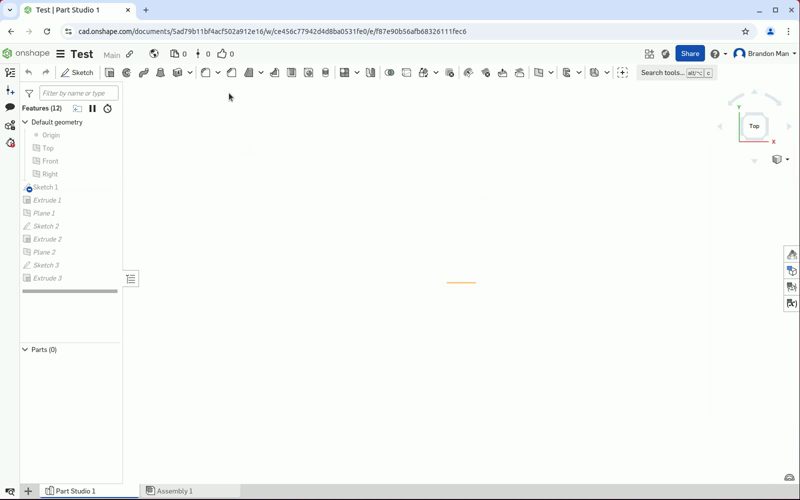
key(shift+s)
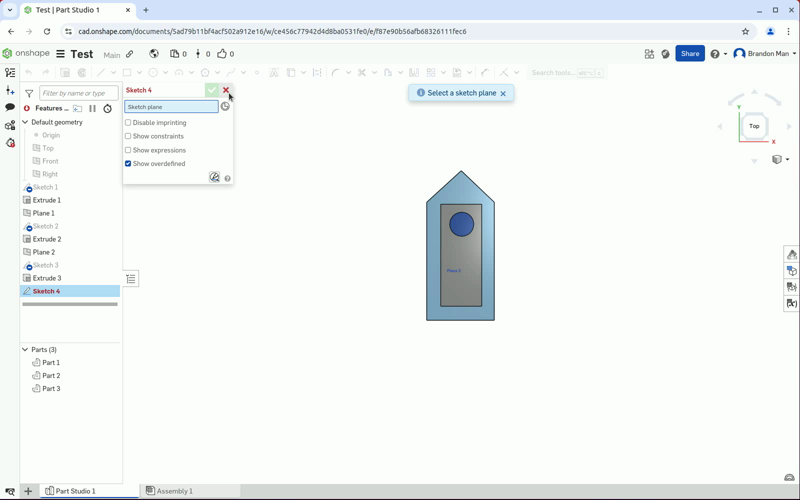
mouse_move(73, 254)
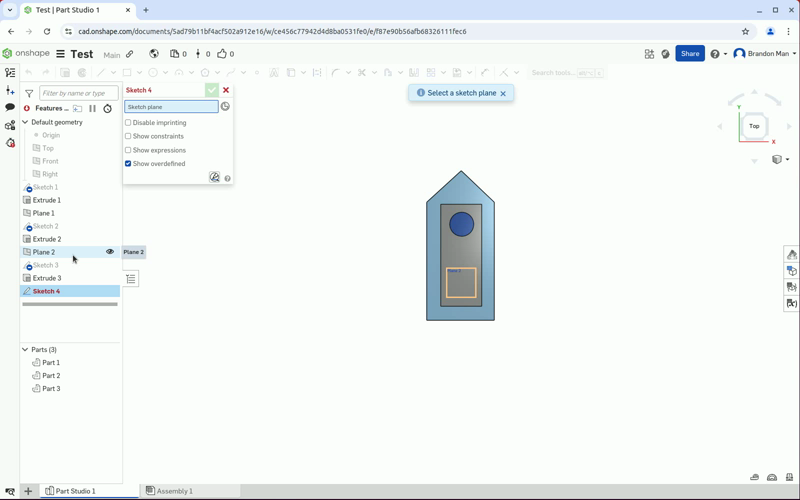
click(73, 254)
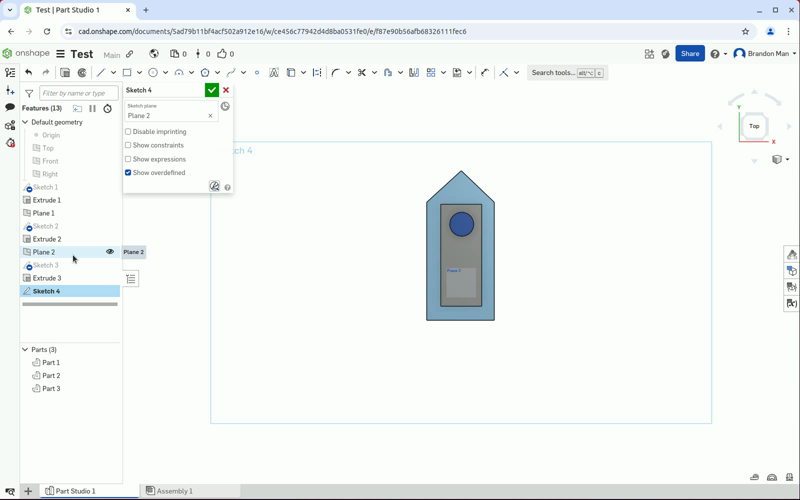
mouse_move(73, 352)
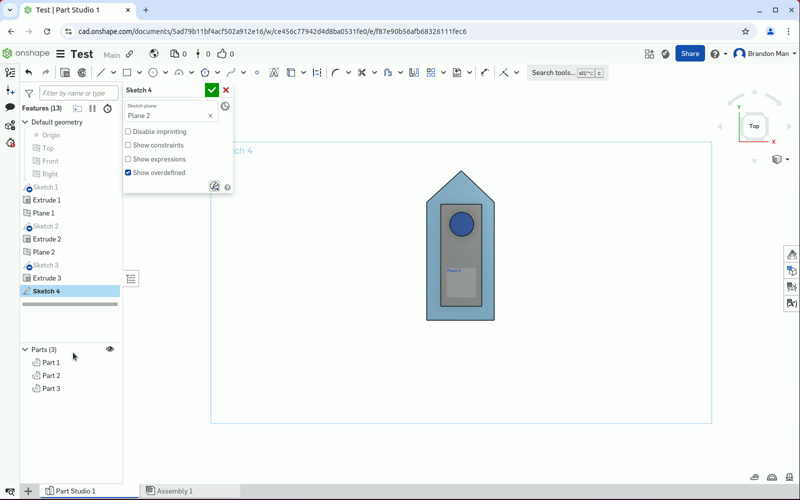
key(y)
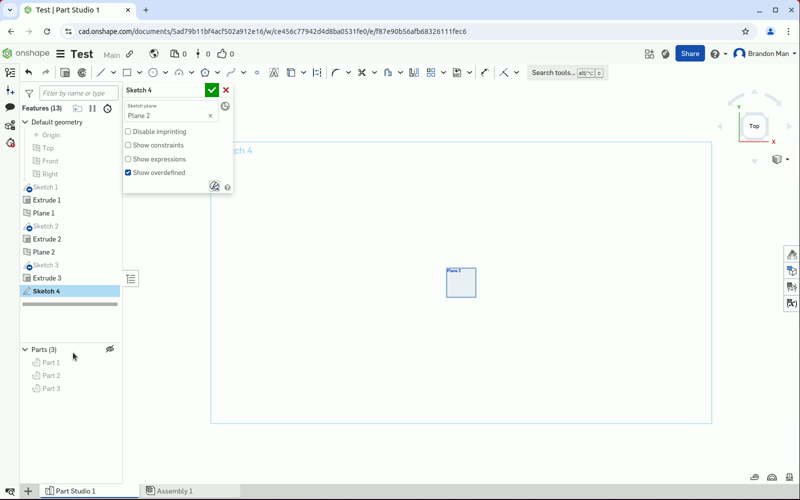
key(c)
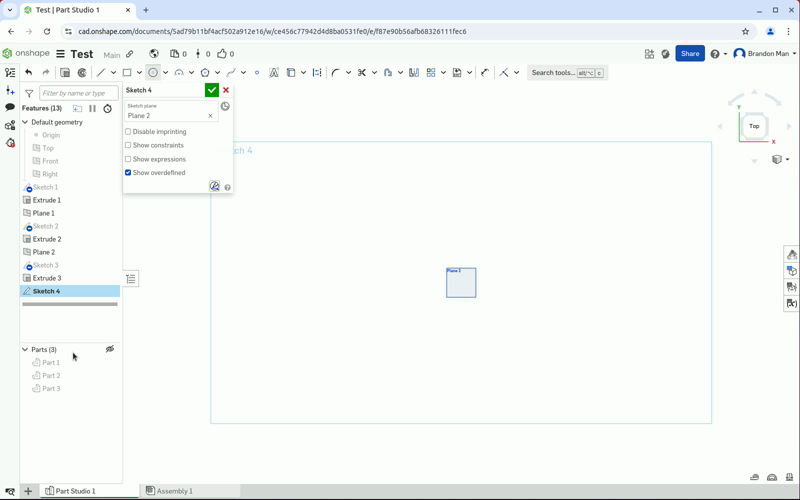
key_down(shift)
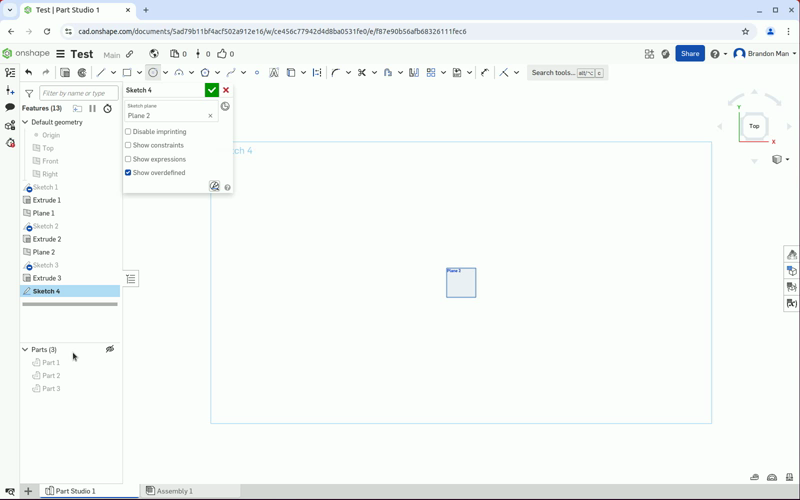
mouse_move(461, 253)
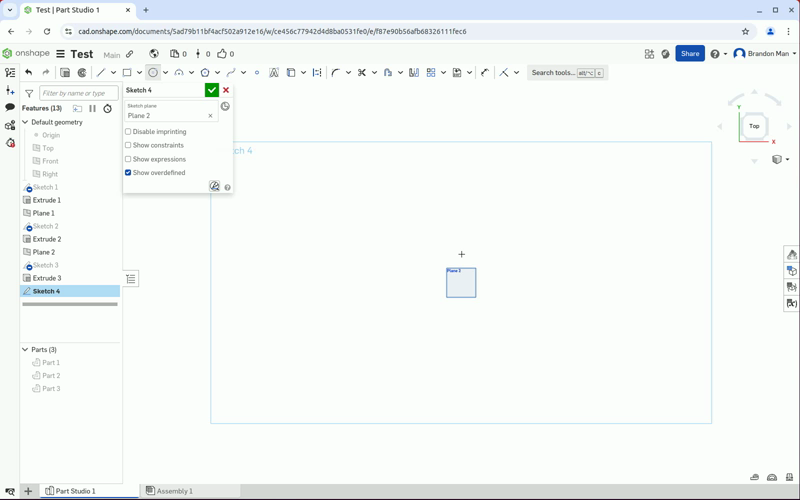
click(461, 253)
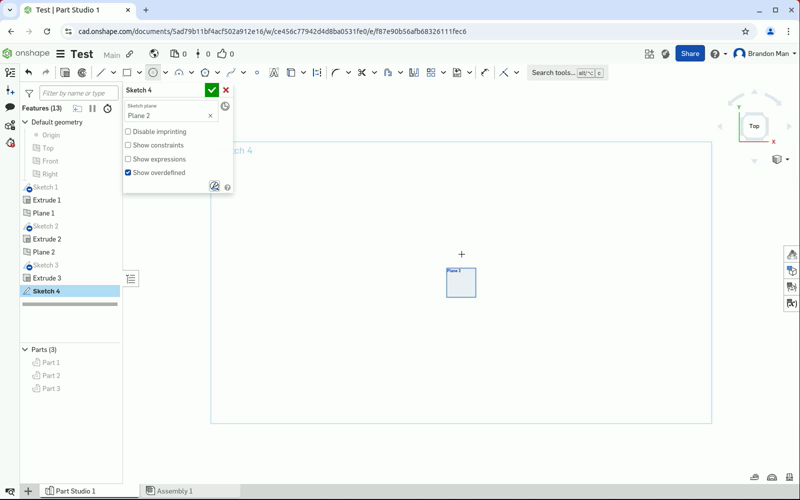
key_up(shift)
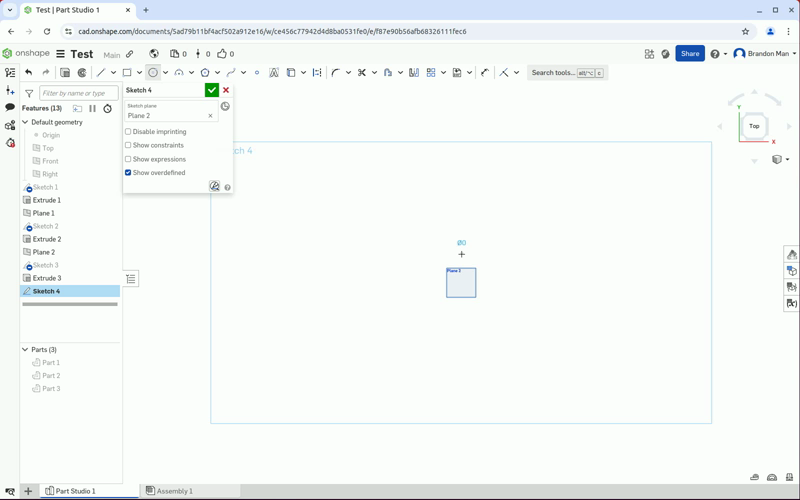
mouse_move(473, 253)
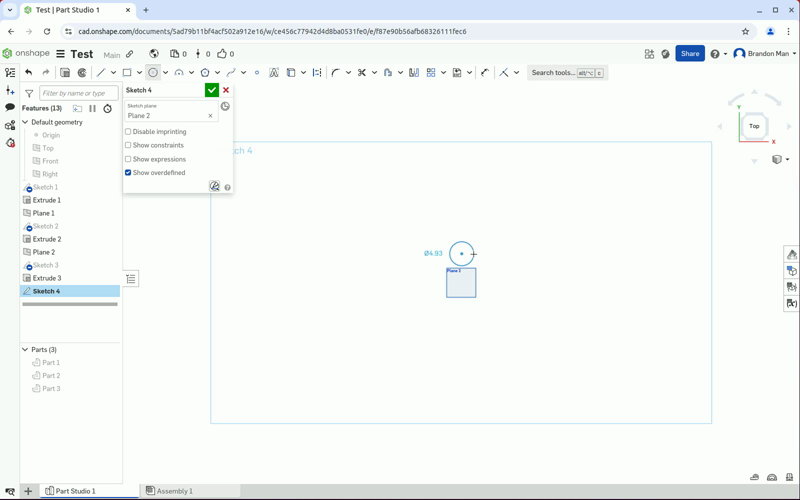
click(473, 253)
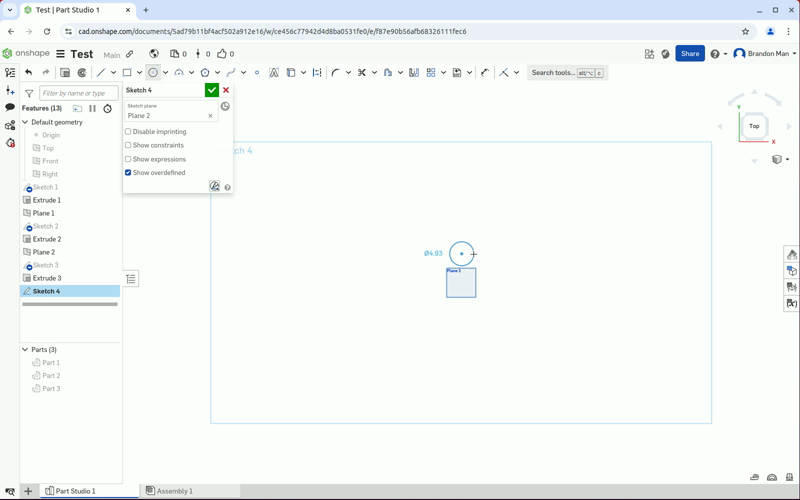
key(esc)
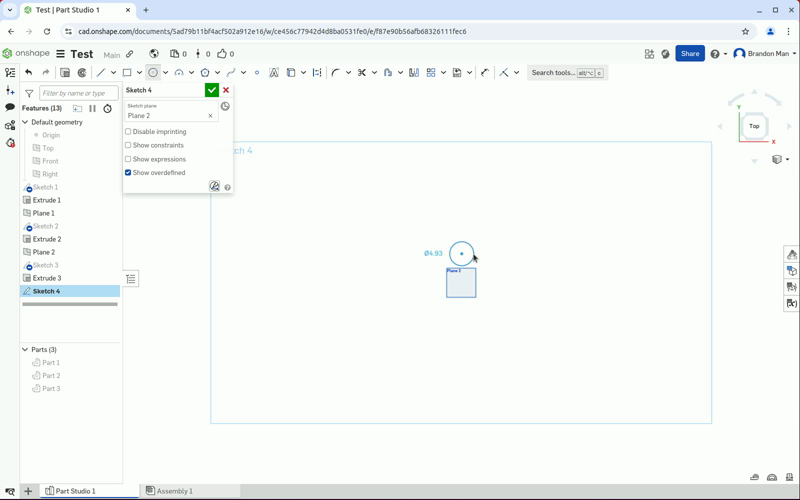
mouse_move(462, 259)
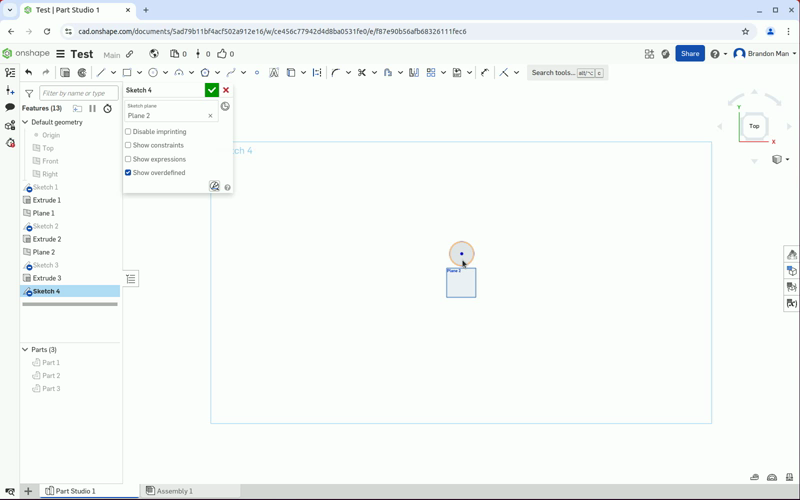
scroll(6)
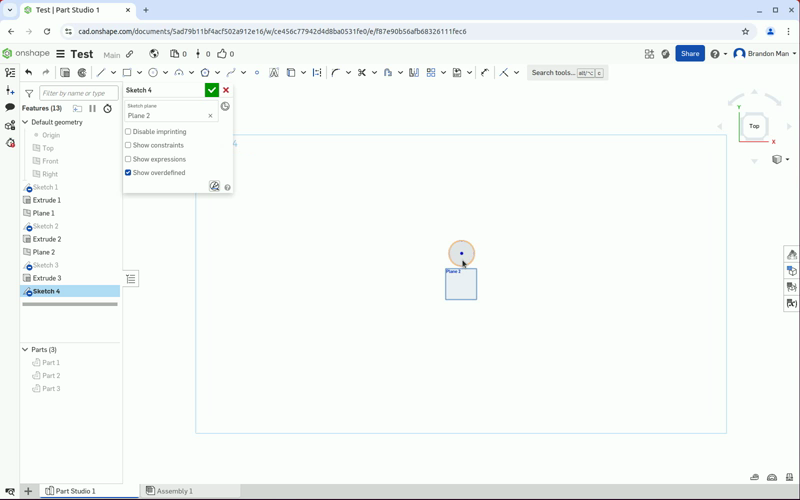
scroll(6)
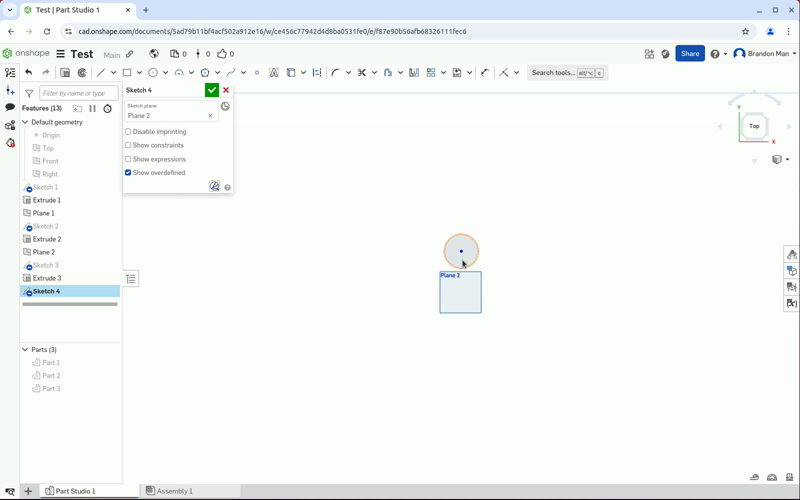
scroll(6)
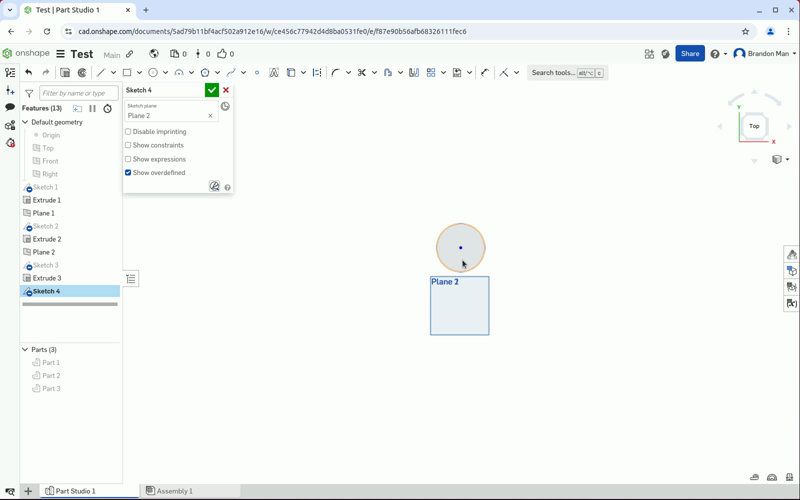
scroll(6)
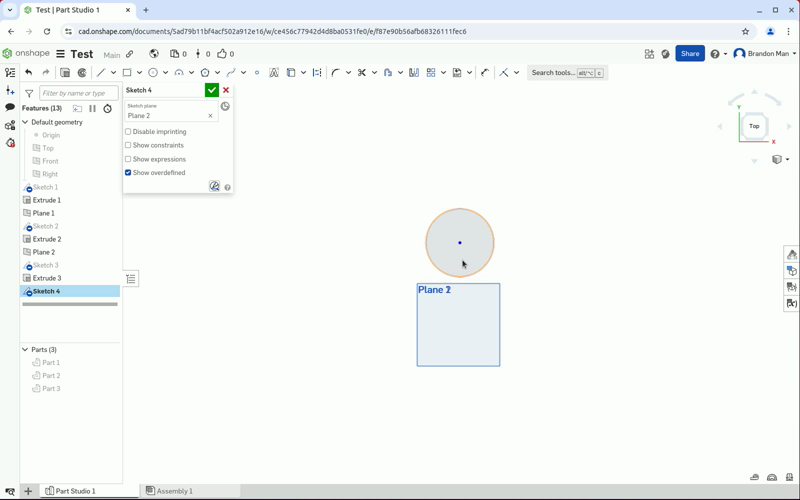
scroll(6)
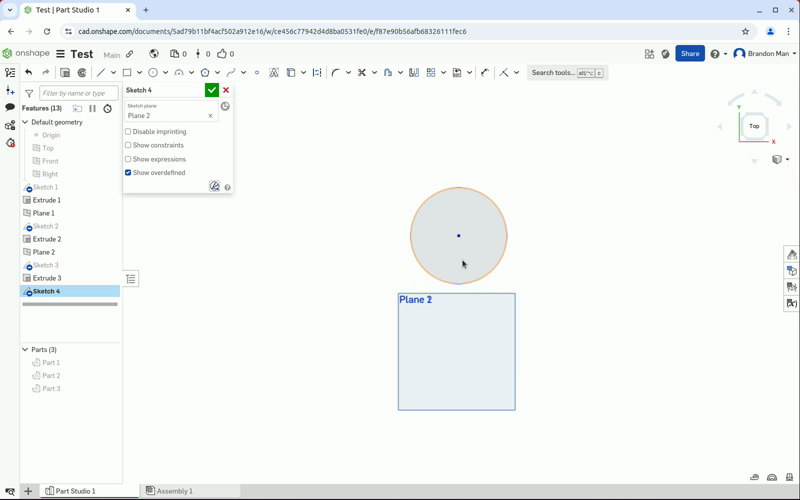
scroll(6)
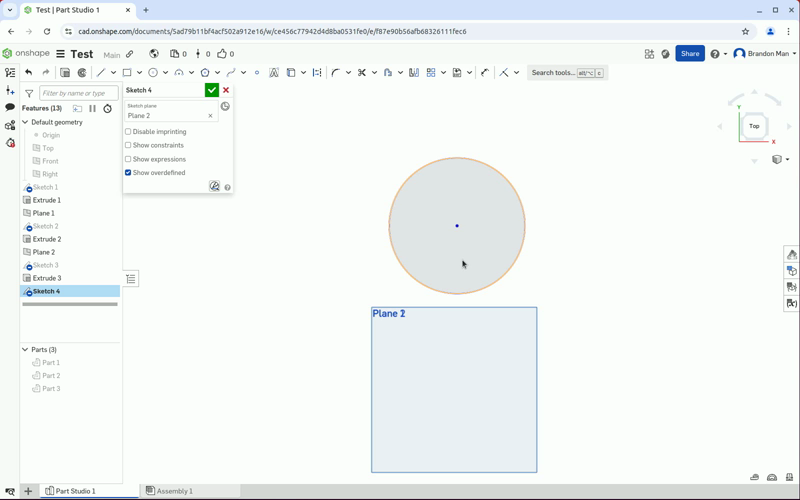
scroll(6)
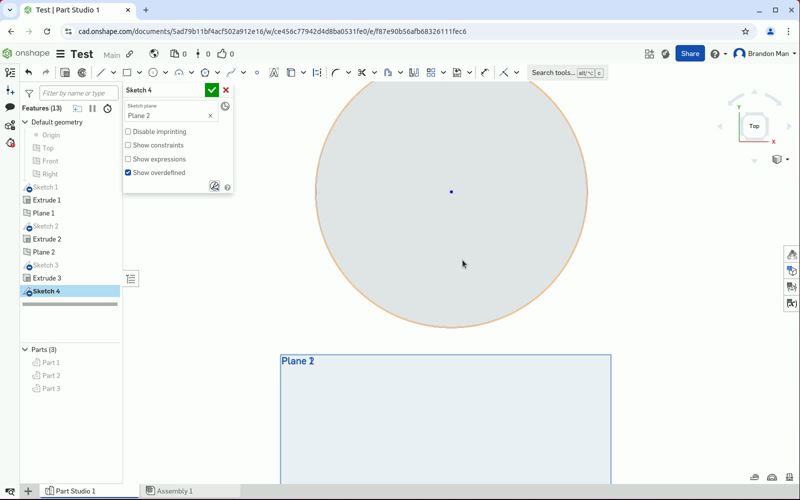
click(462, 259)
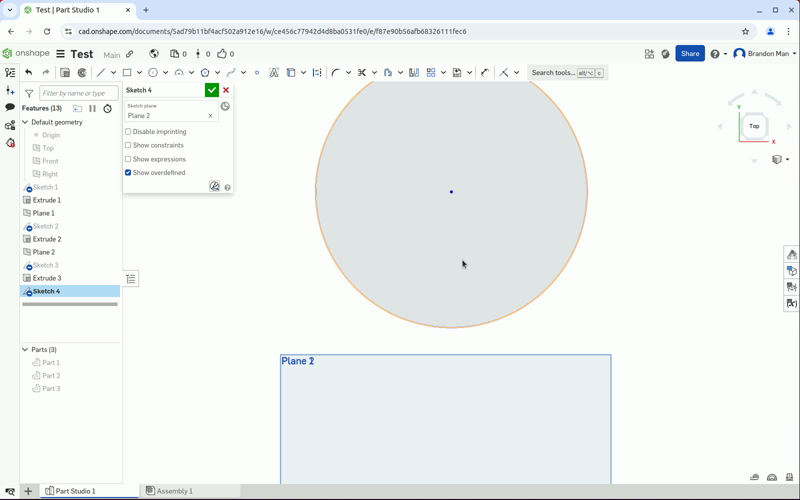
scroll(-6)
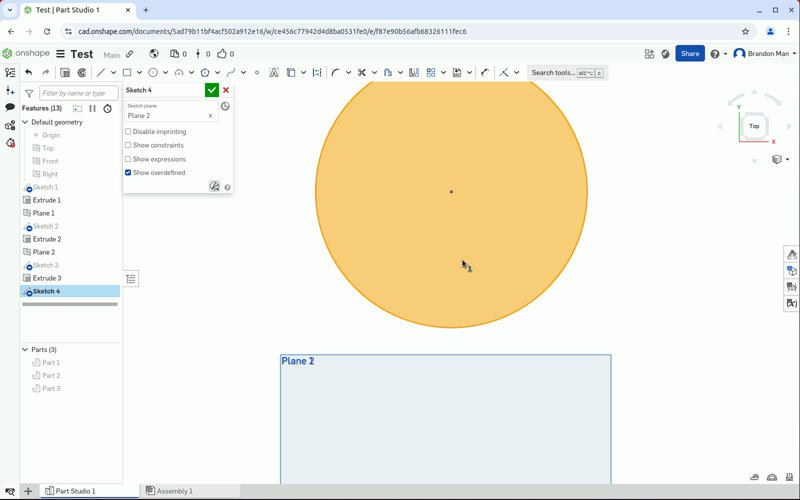
scroll(-6)
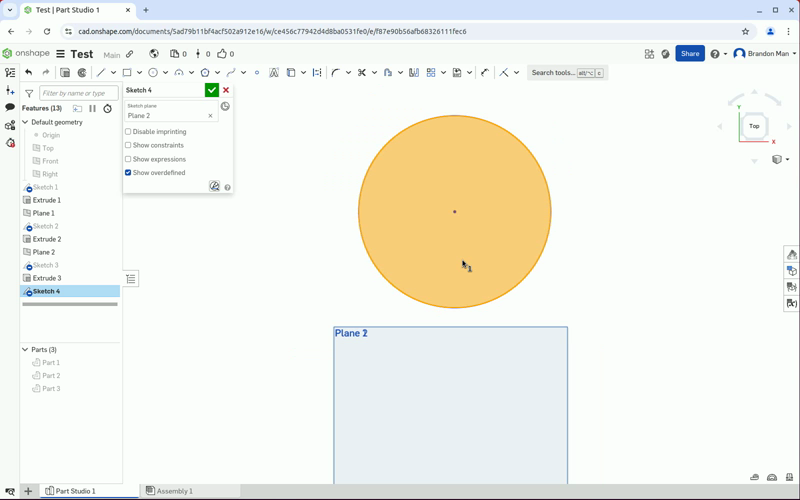
scroll(-6)
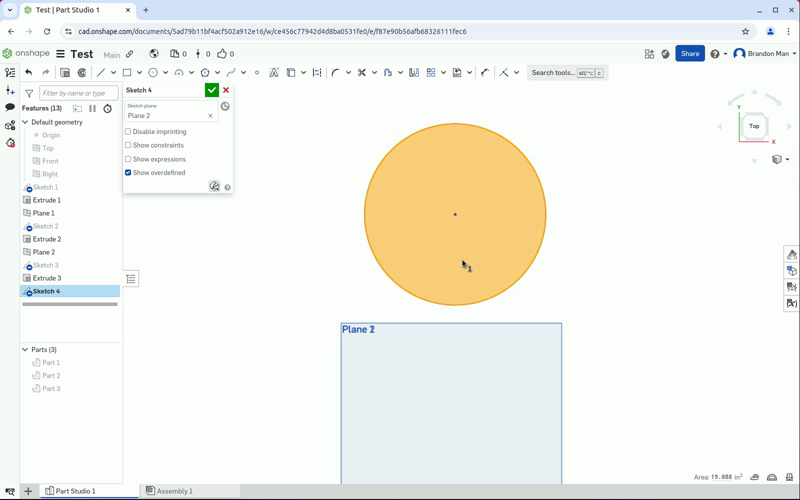
scroll(-6)
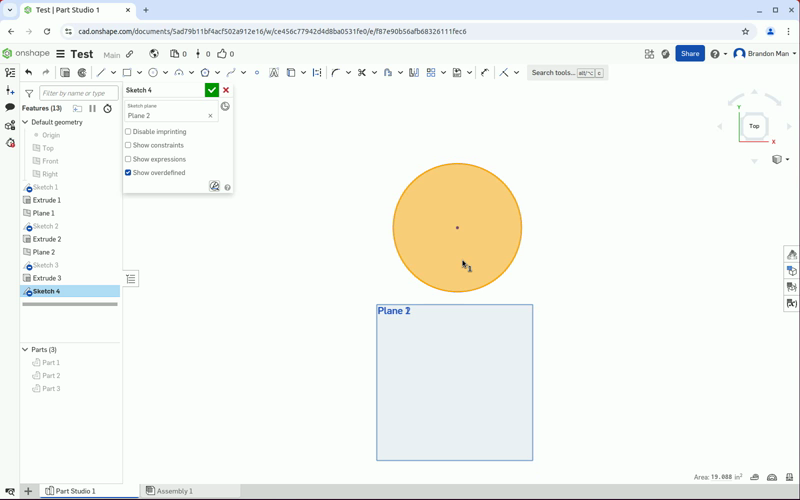
scroll(-6)
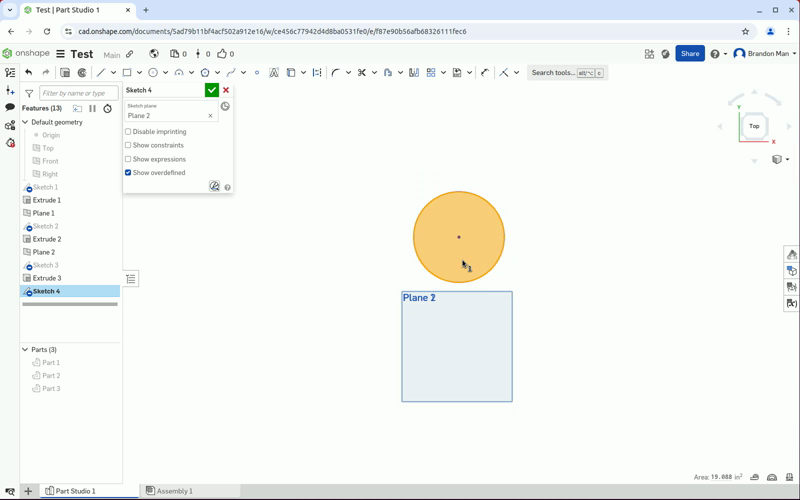
scroll(-6)
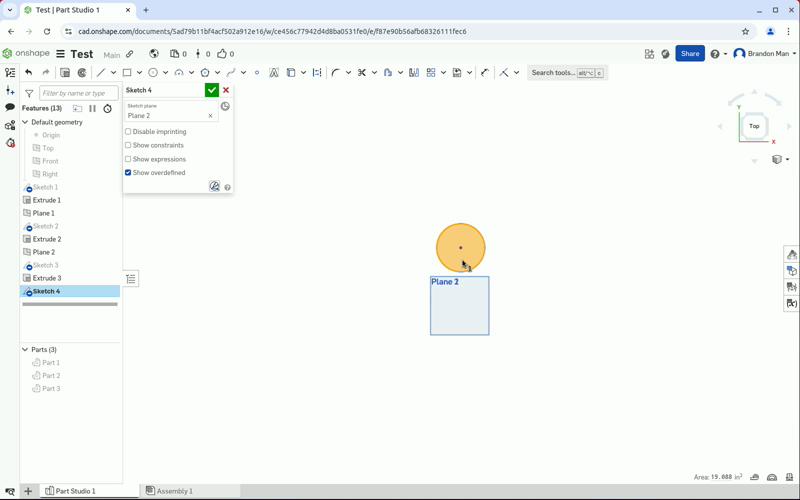
scroll(-6)
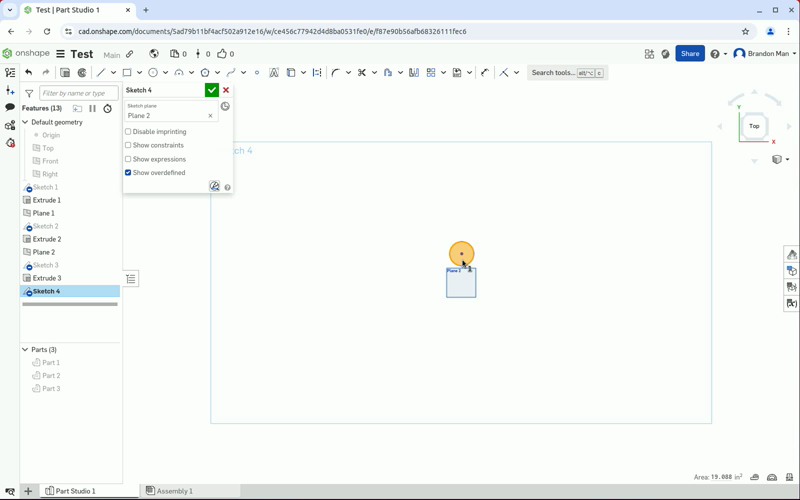
mouse_move(73, 352)
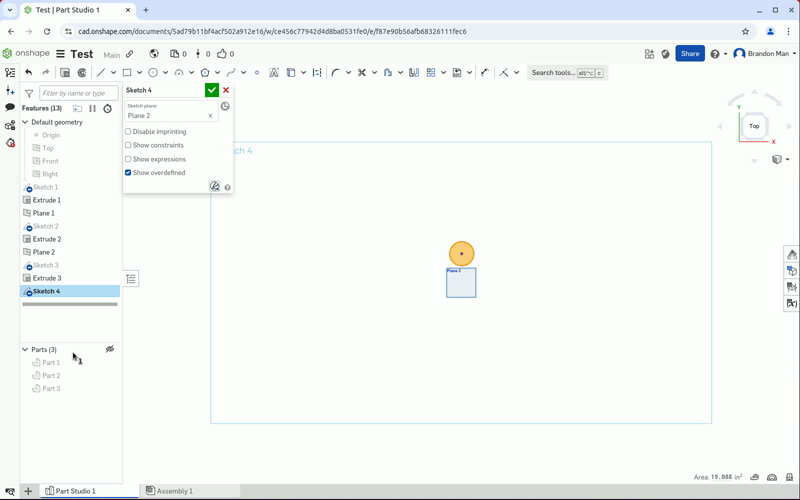
key(shift+y)
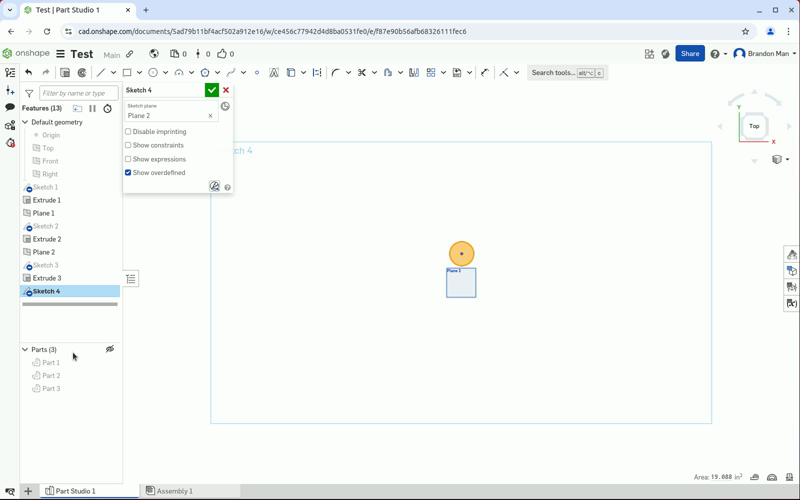
key(shift+e)
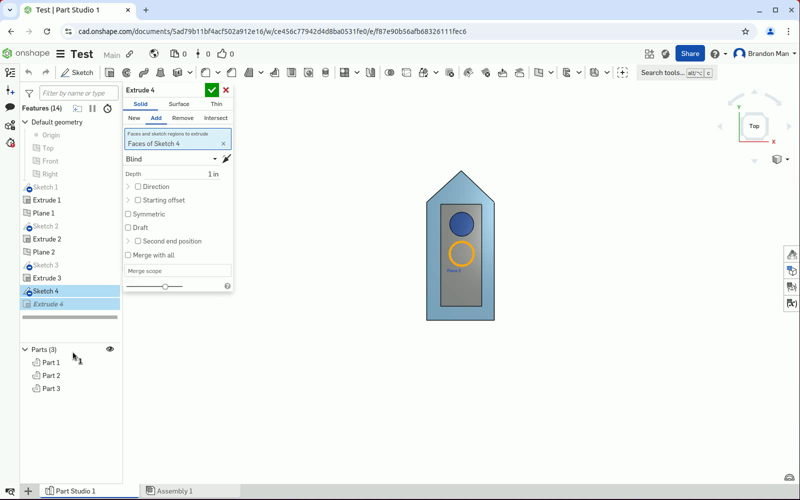
mouse_move(143, 106)
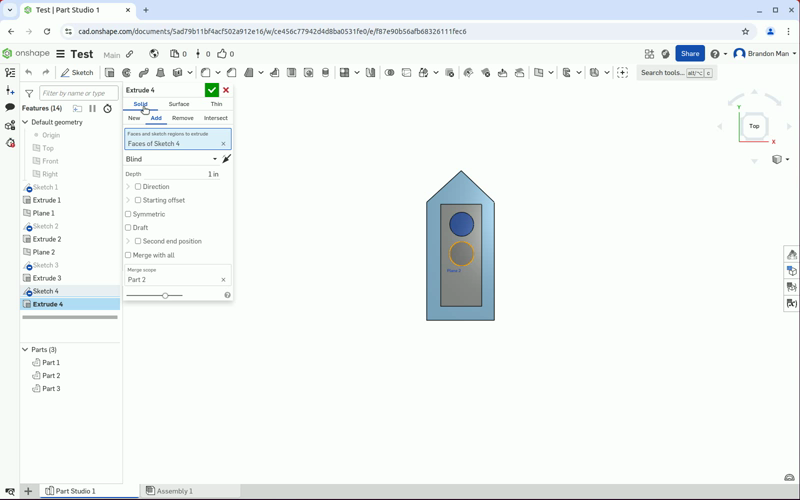
click(143, 106)
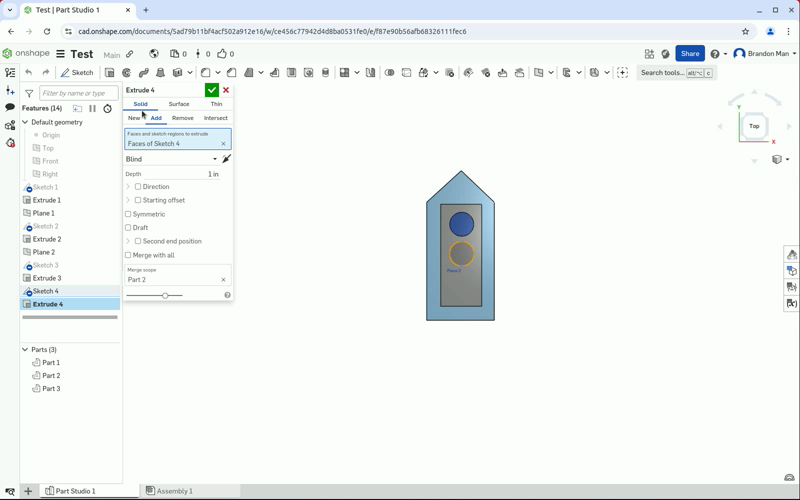
mouse_move(137, 120)
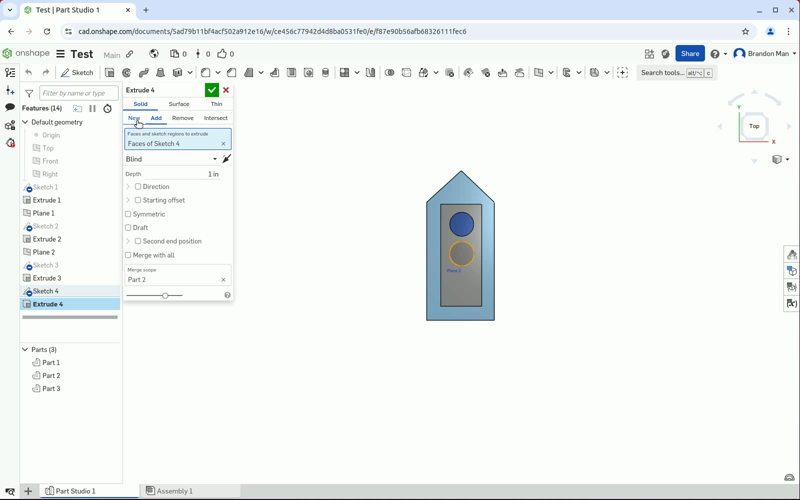
click(137, 120)
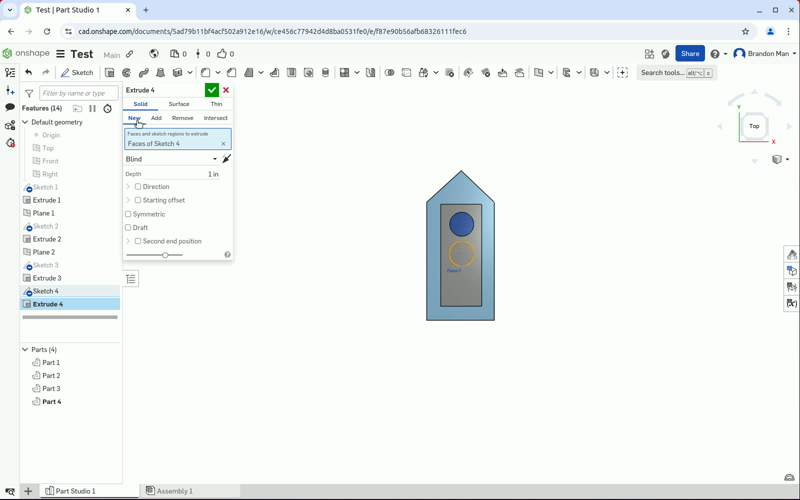
key(tab, 4)
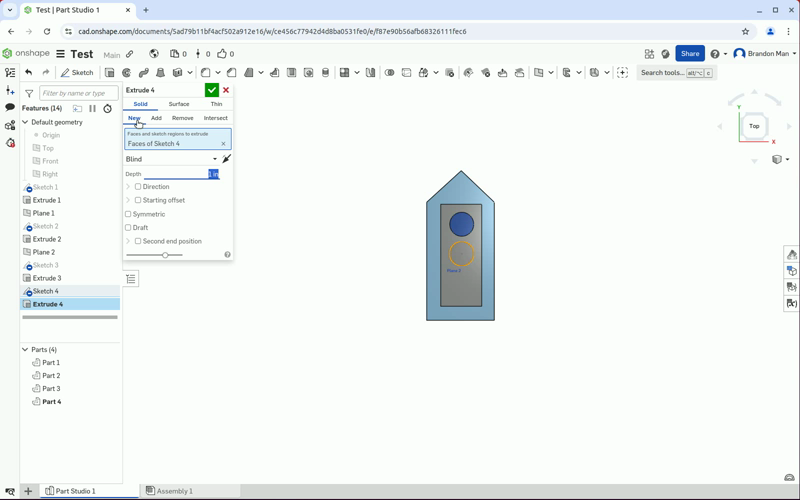
text(5.296)
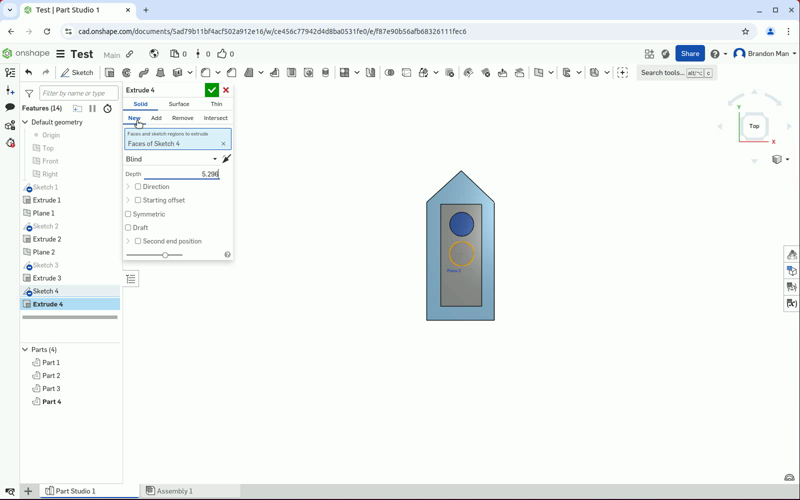
key(enter)
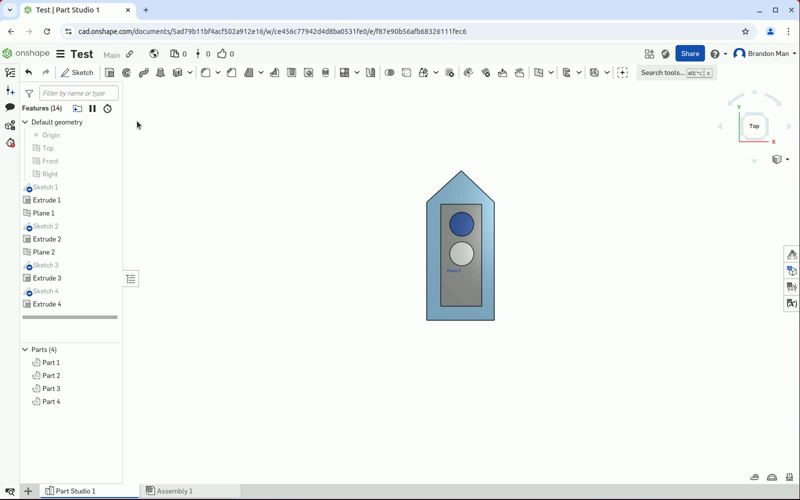
key(shift+h)
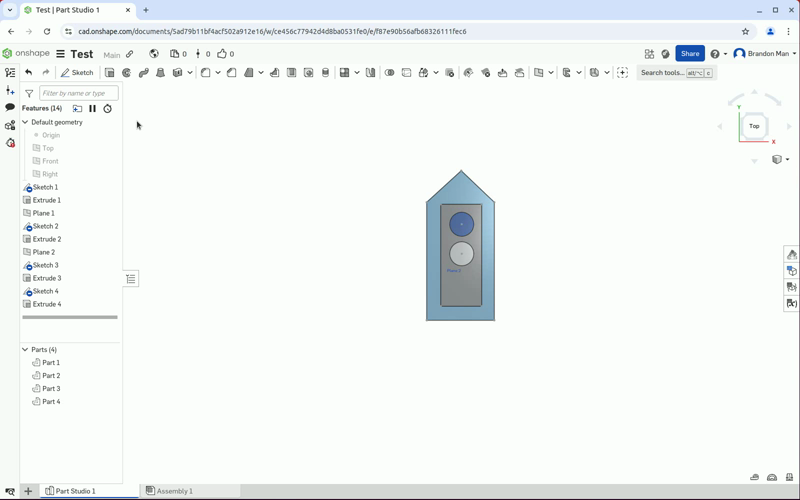
key(shift+h)
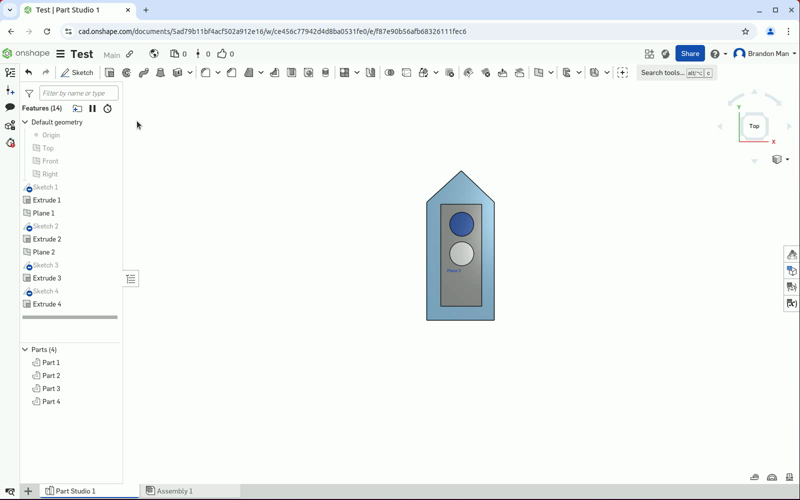
mouse_move(73, 189)
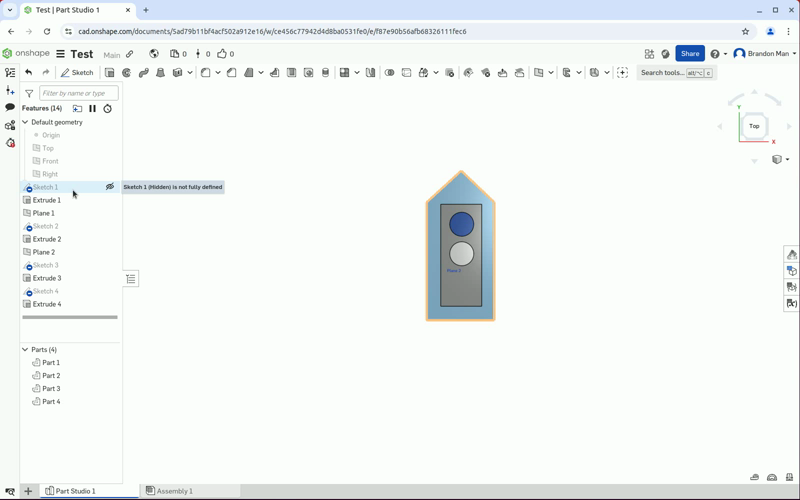
click(73, 189)
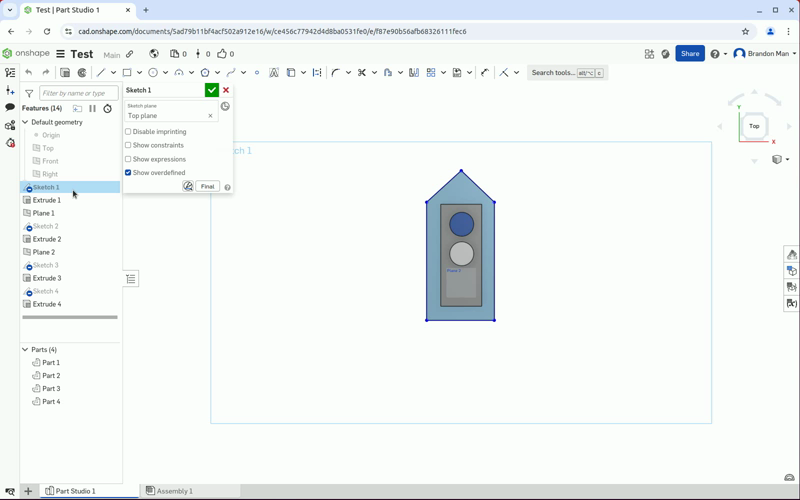
mouse_move(229, 92)
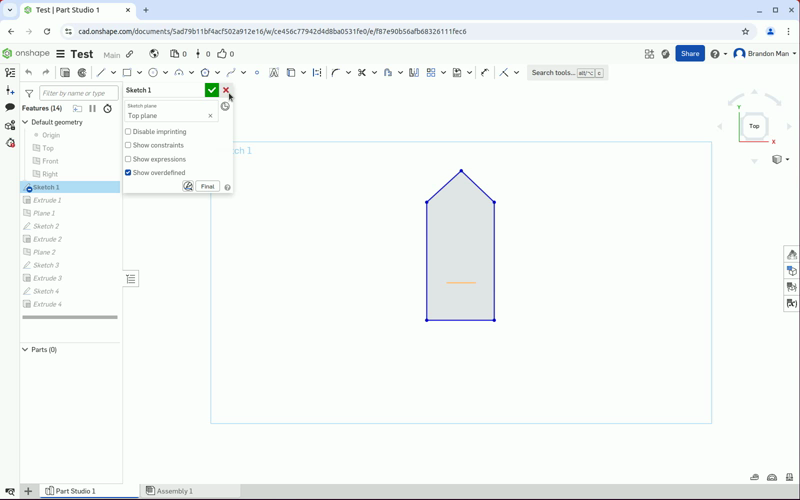
click(229, 92)
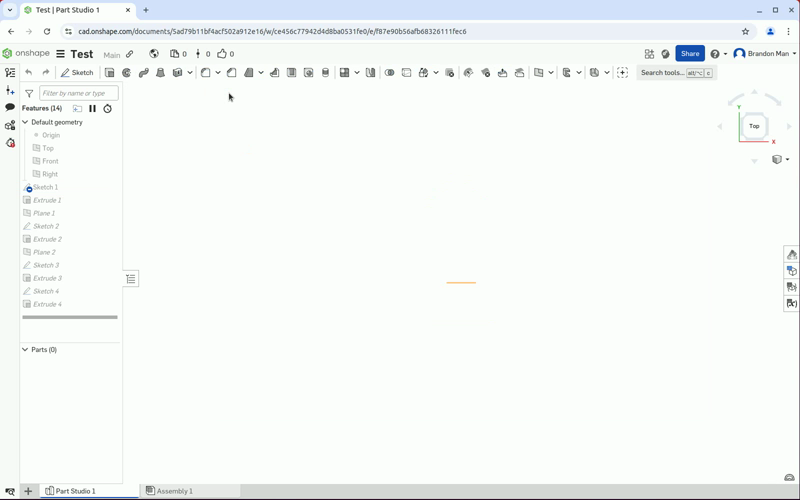
key(shift+s)
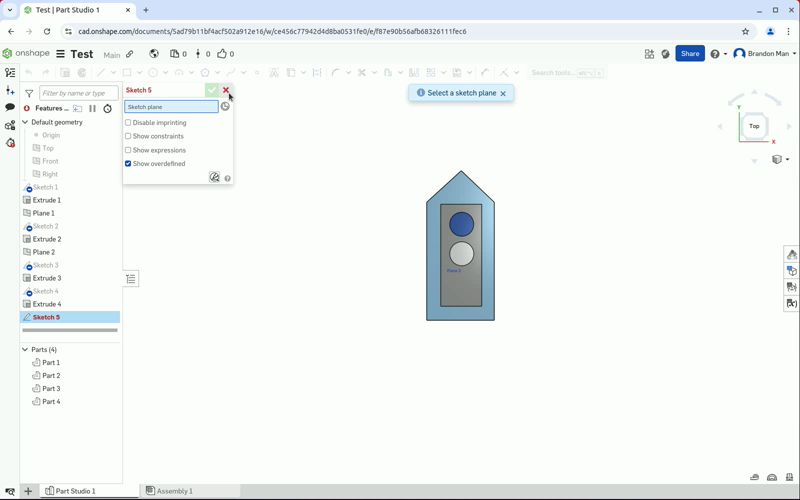
mouse_move(73, 254)
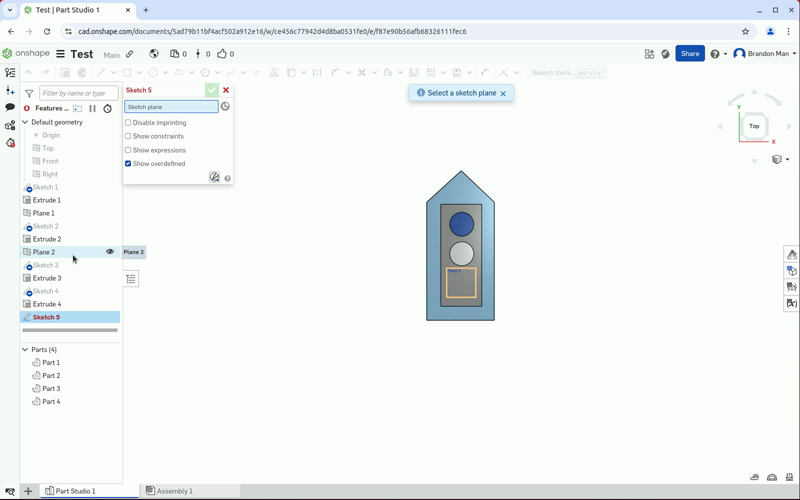
click(73, 254)
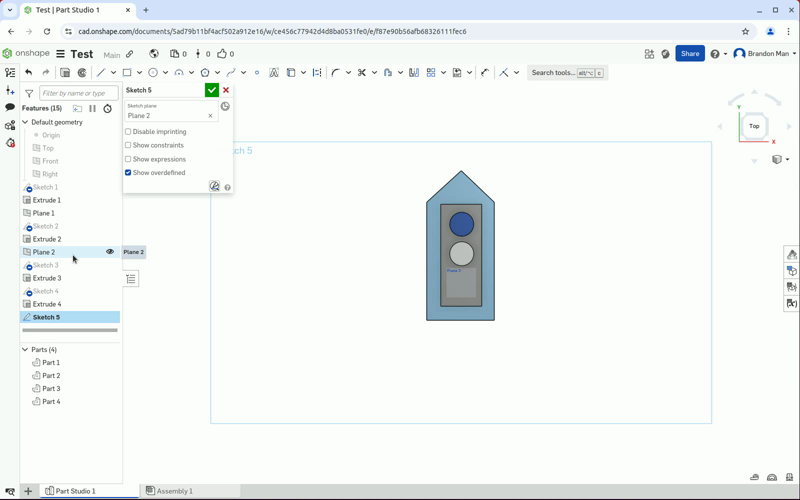
mouse_move(73, 352)
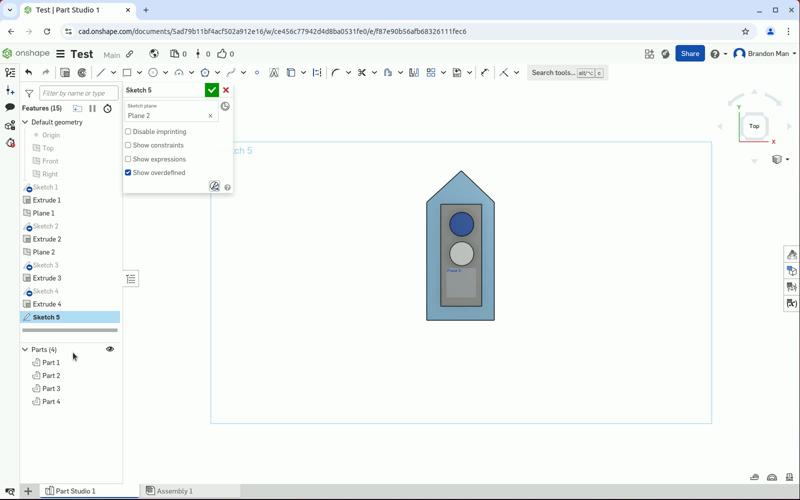
key(y)
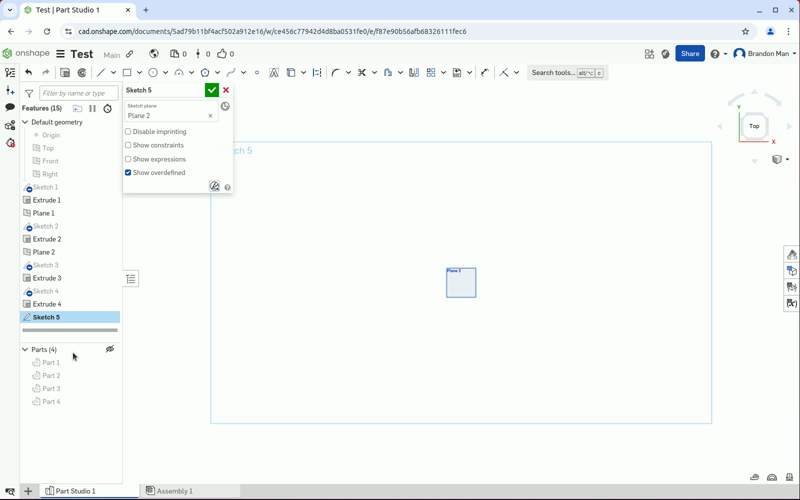
key(c)
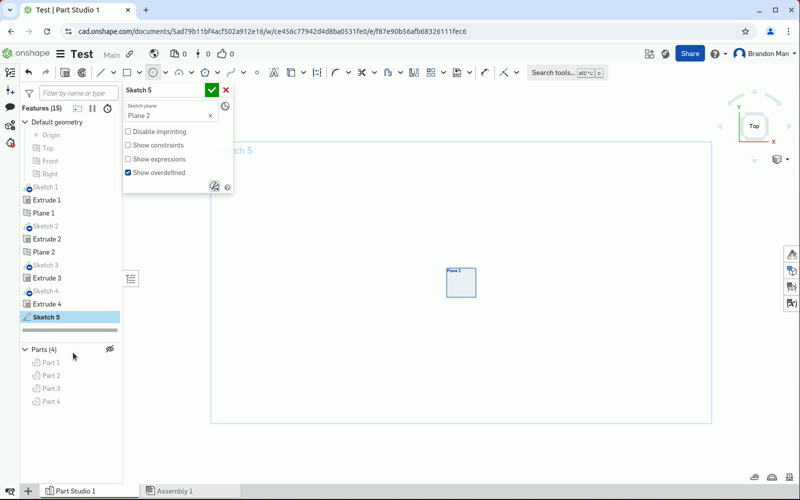
key_down(shift)
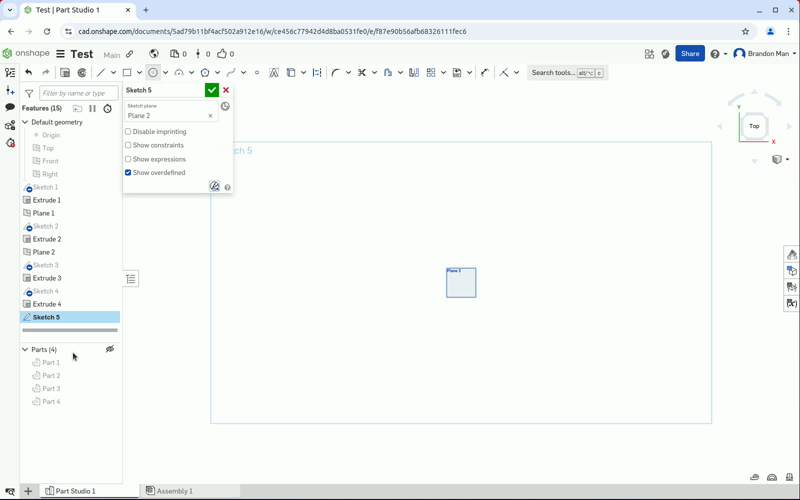
mouse_move(461, 282)
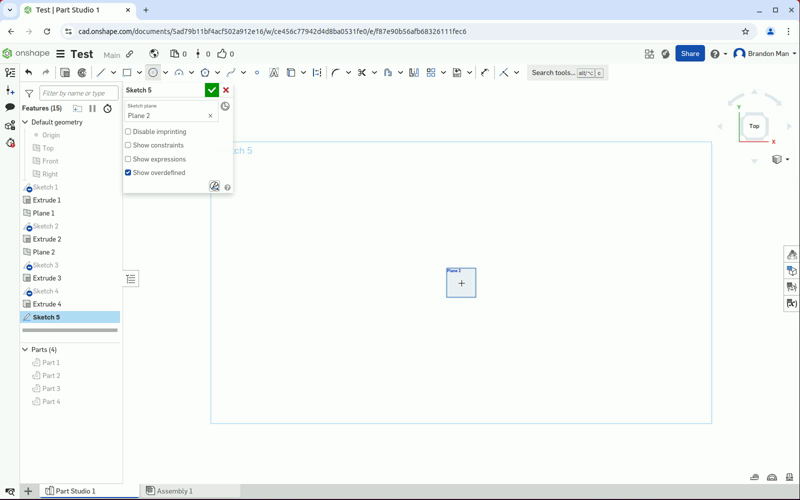
click(461, 282)
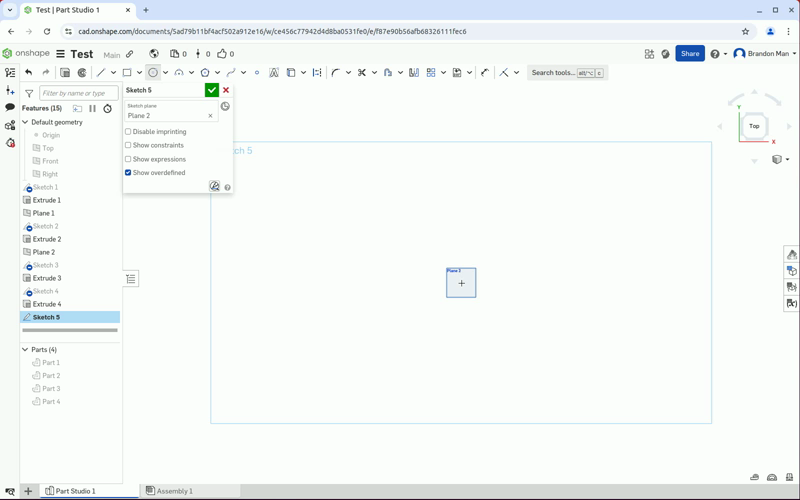
key_up(shift)
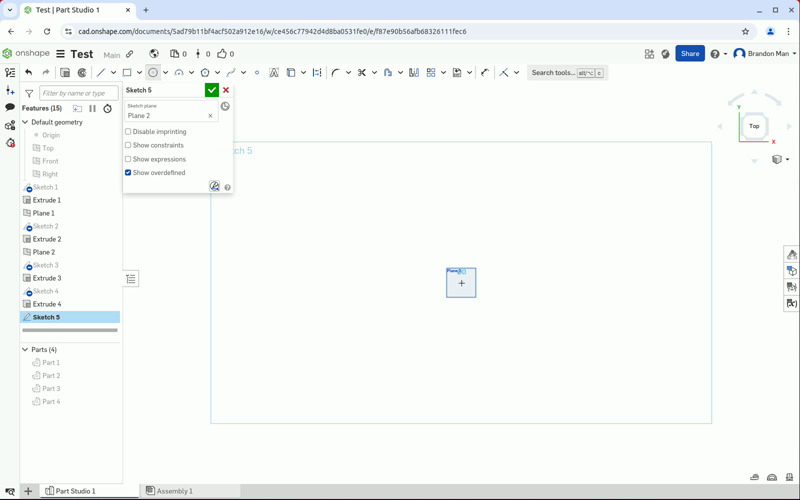
mouse_move(473, 282)
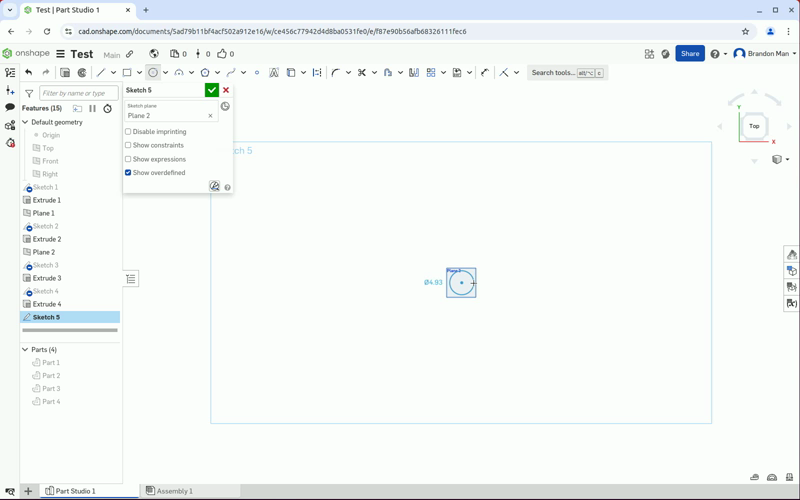
click(473, 282)
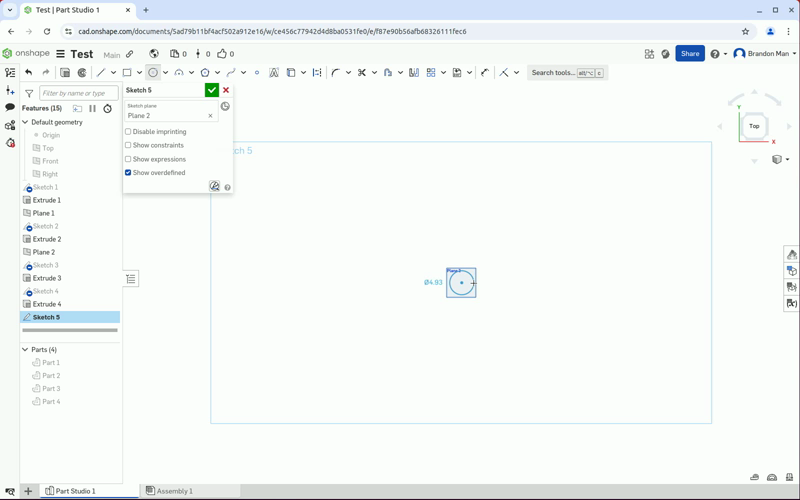
key(esc)
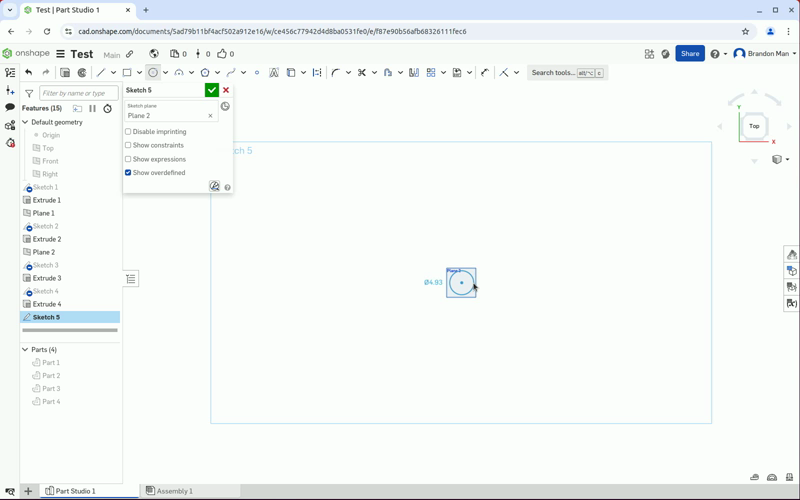
mouse_move(458, 277)
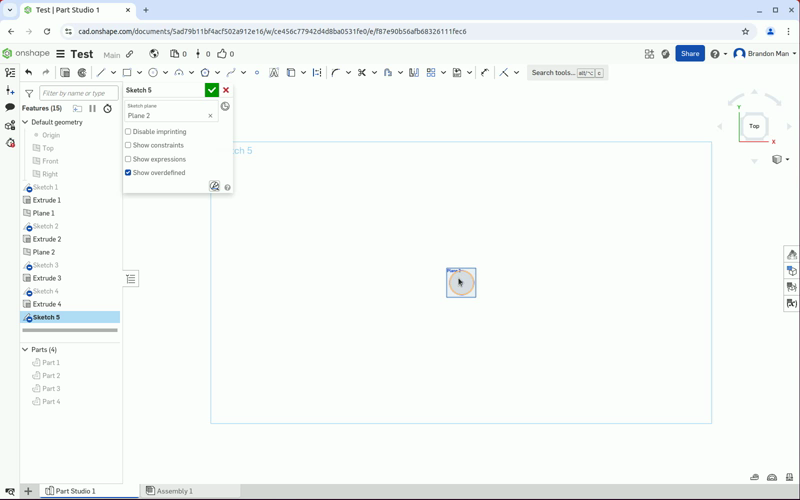
scroll(6)
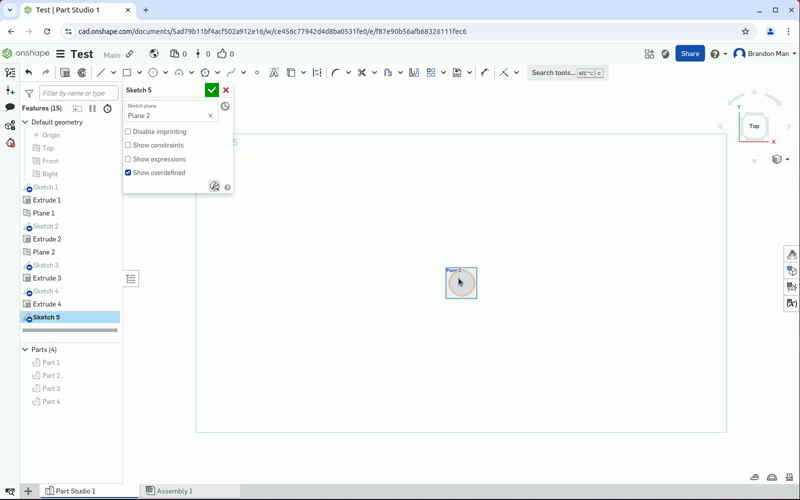
scroll(6)
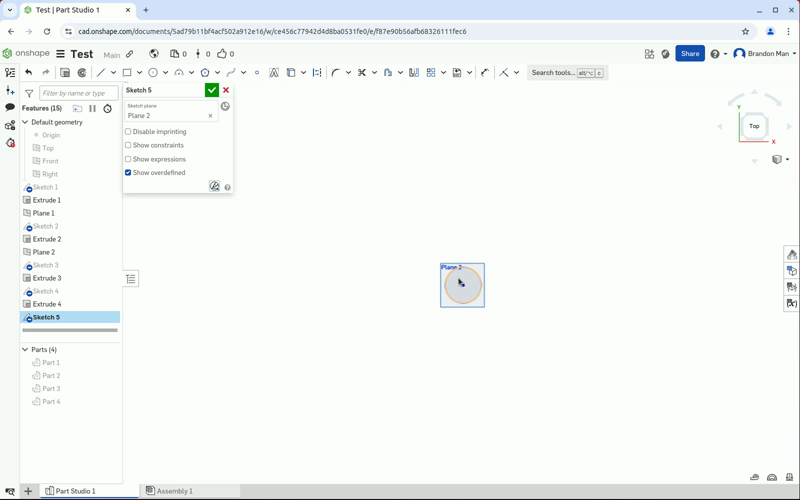
scroll(6)
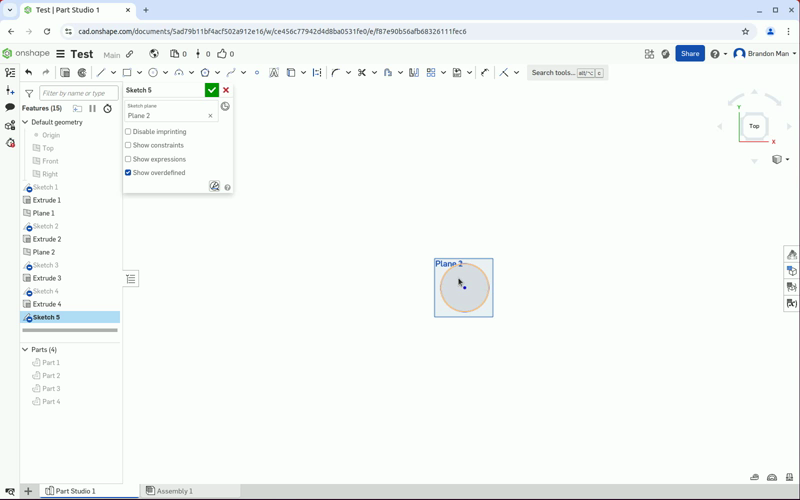
scroll(6)
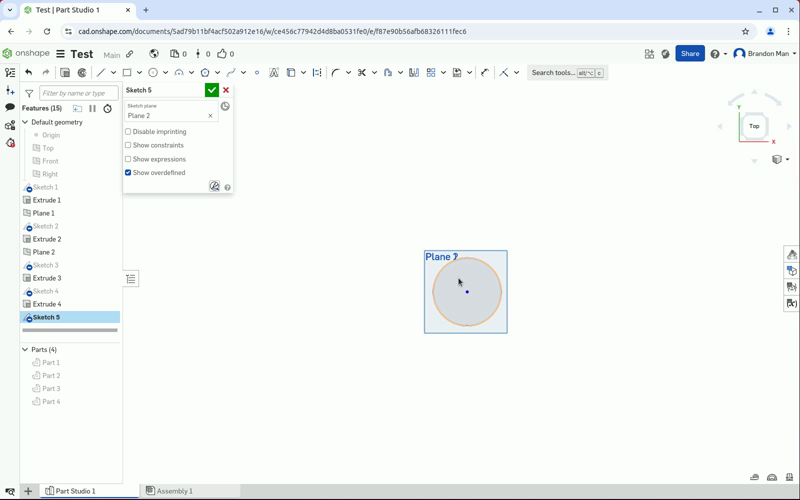
scroll(6)
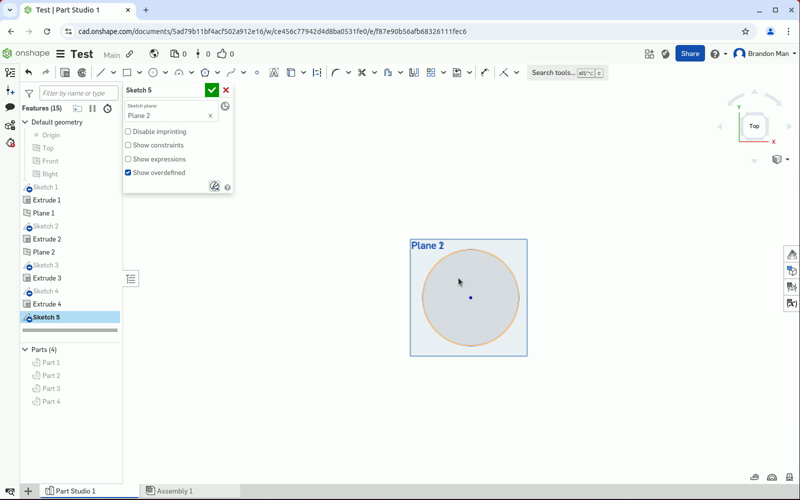
scroll(6)
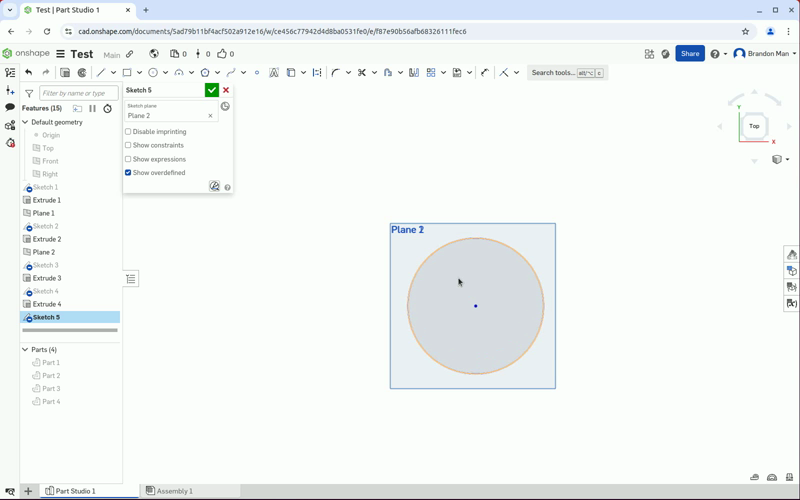
scroll(6)
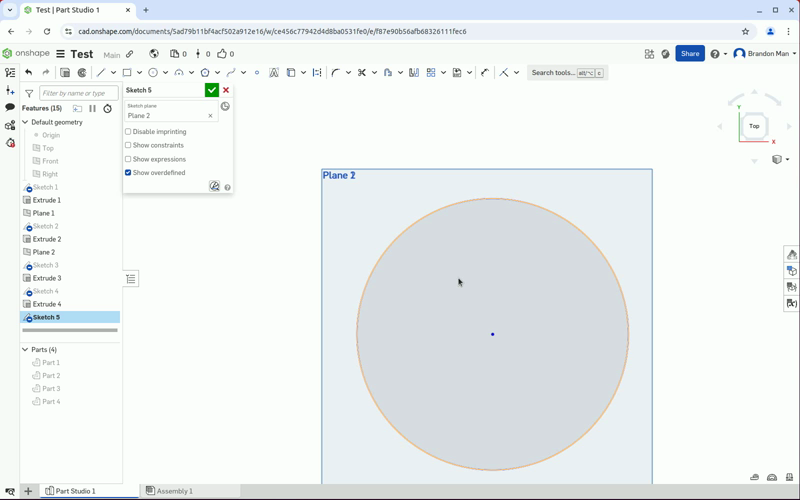
click(458, 277)
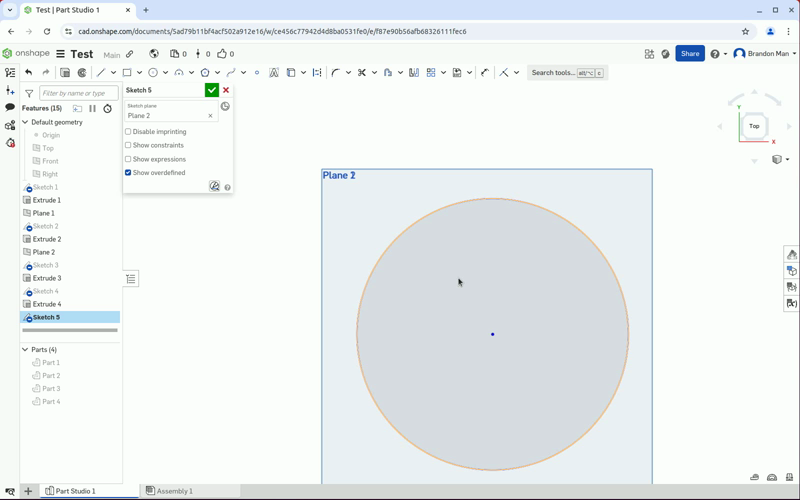
scroll(-6)
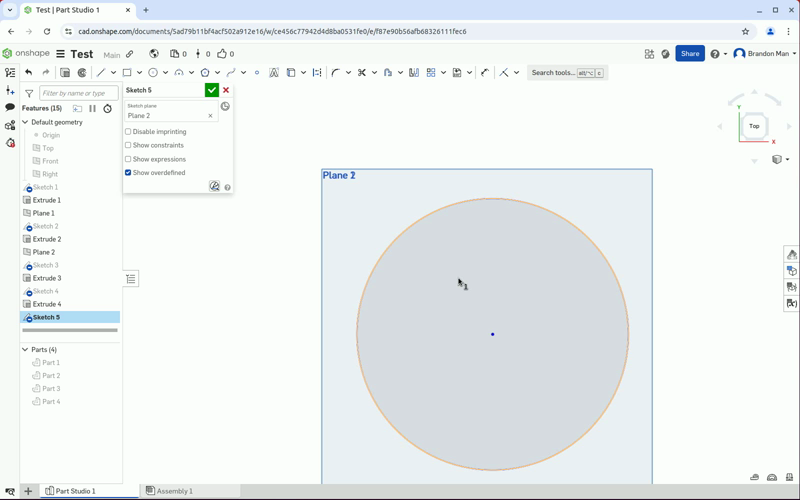
scroll(-6)
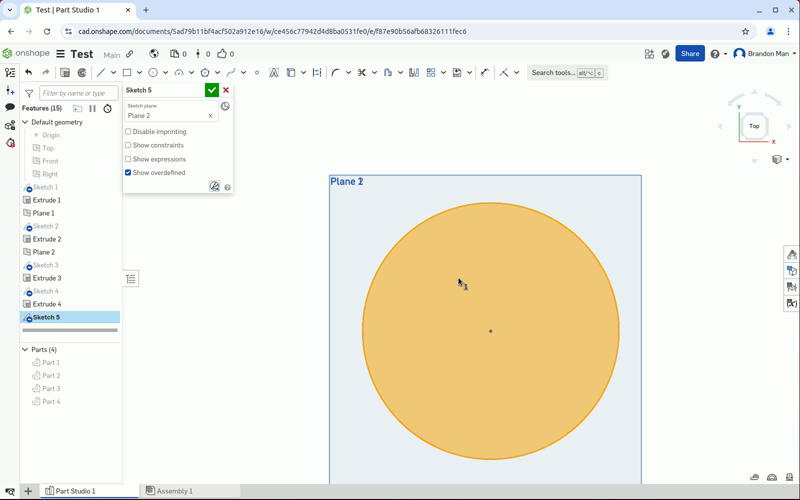
scroll(-6)
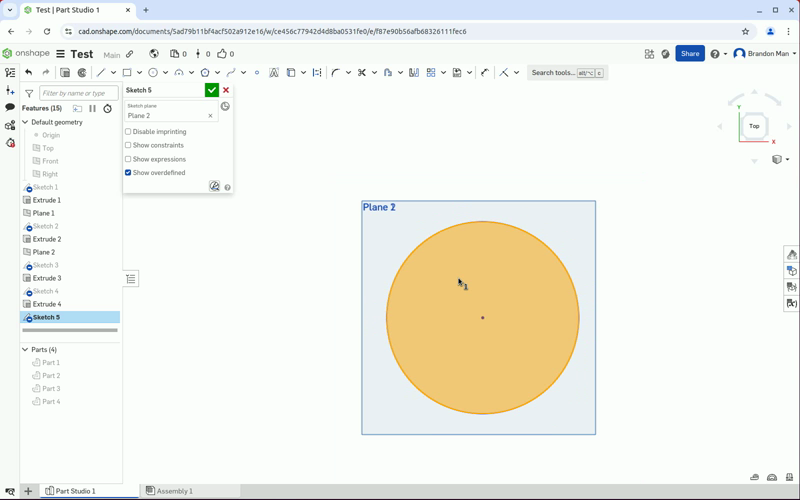
scroll(-6)
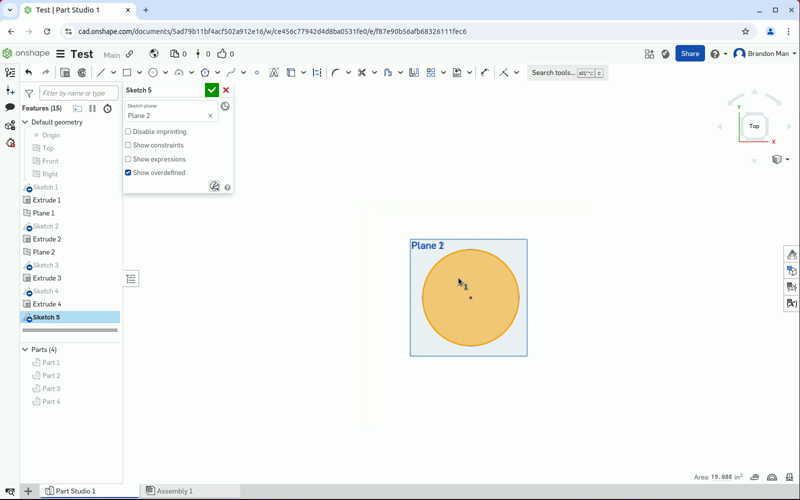
scroll(-6)
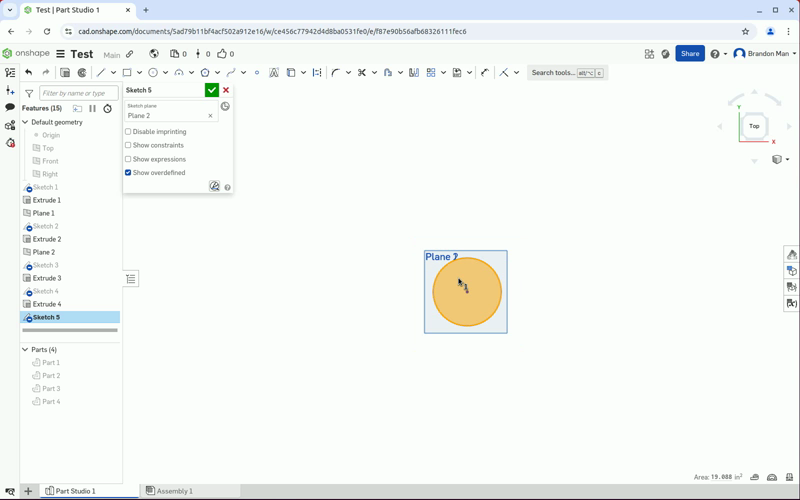
scroll(-6)
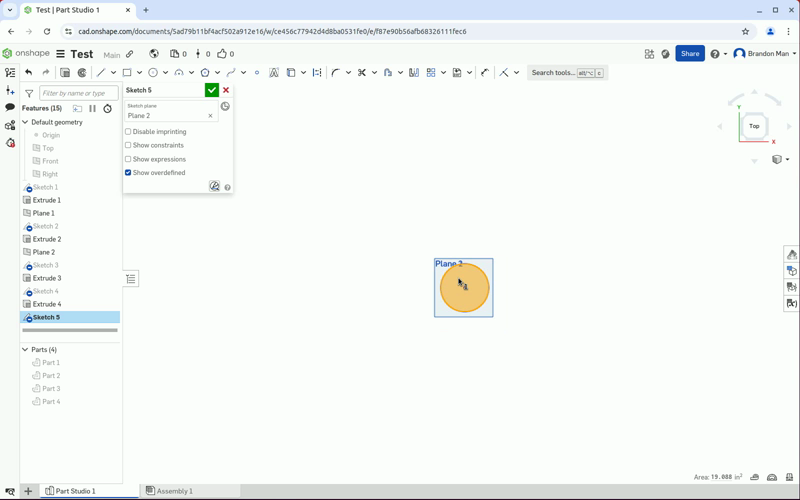
scroll(-6)
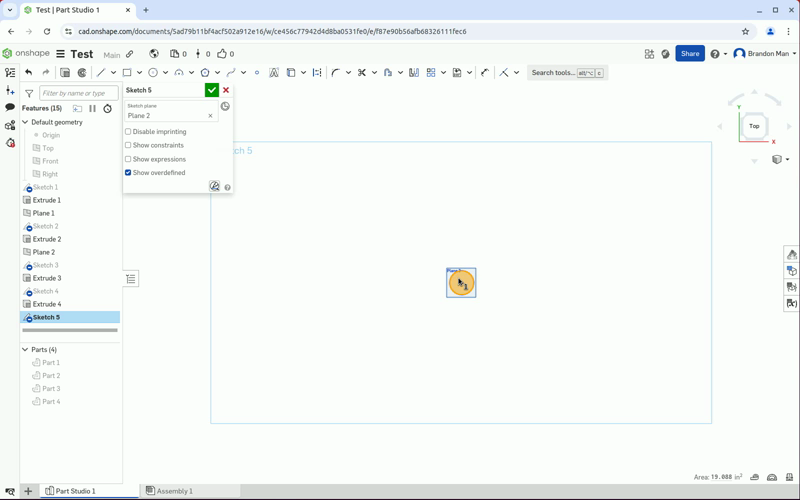
mouse_move(73, 352)
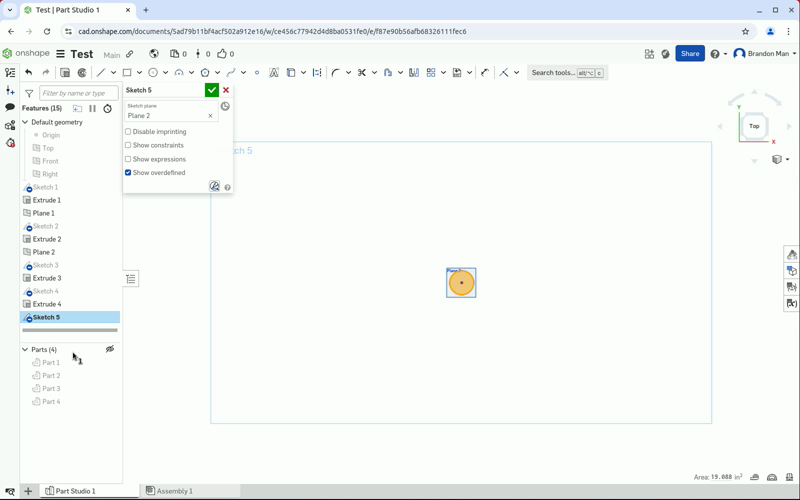
key(shift+y)
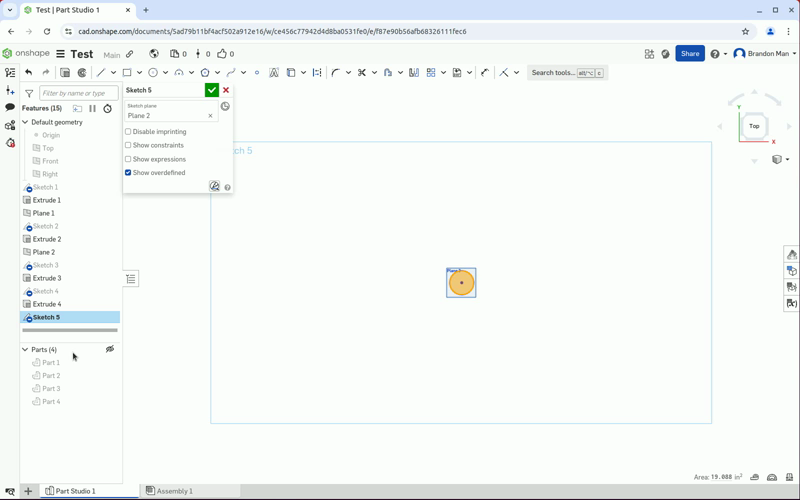
key(shift+e)
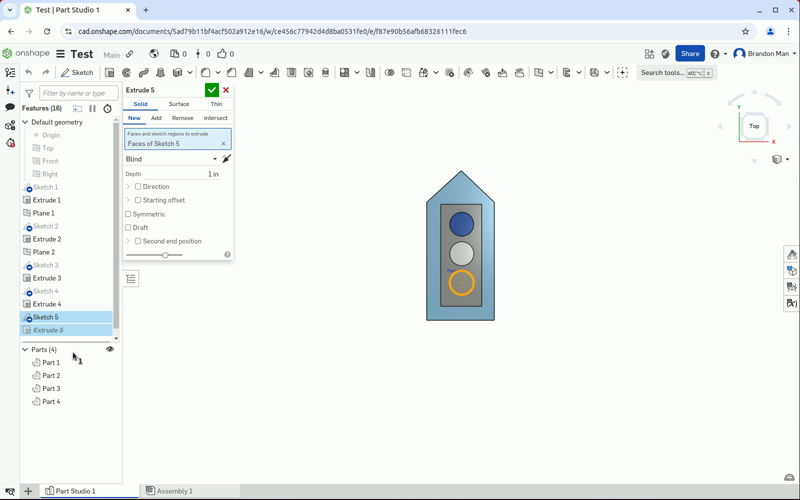
mouse_move(143, 106)
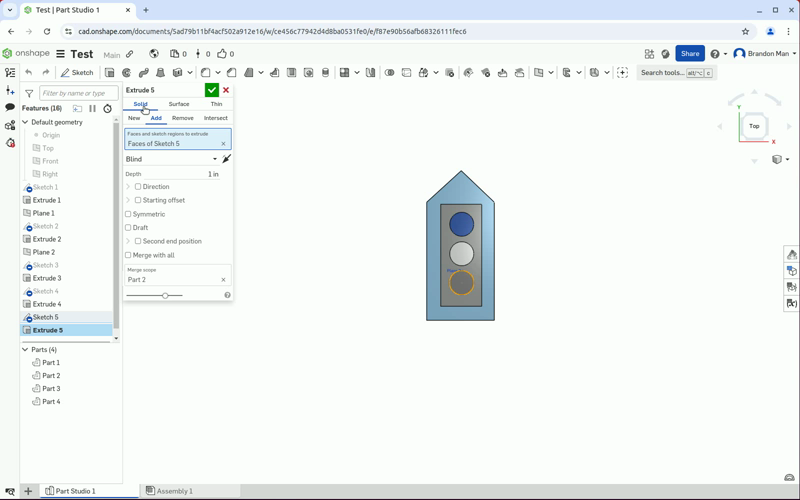
click(143, 106)
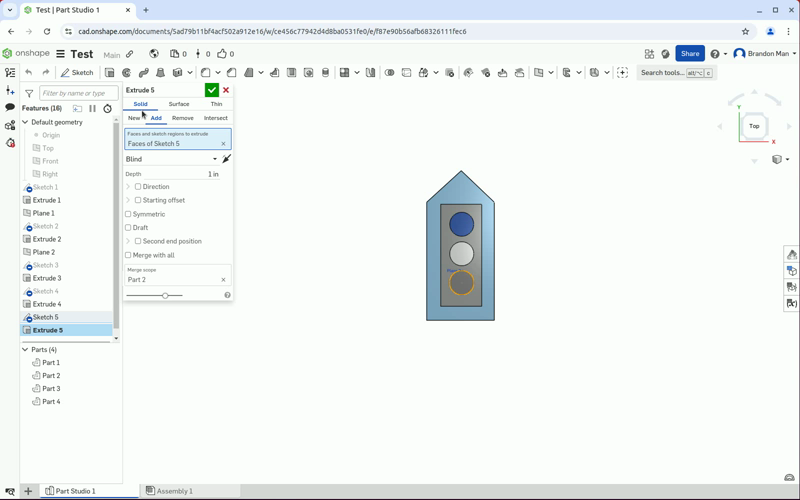
mouse_move(137, 120)
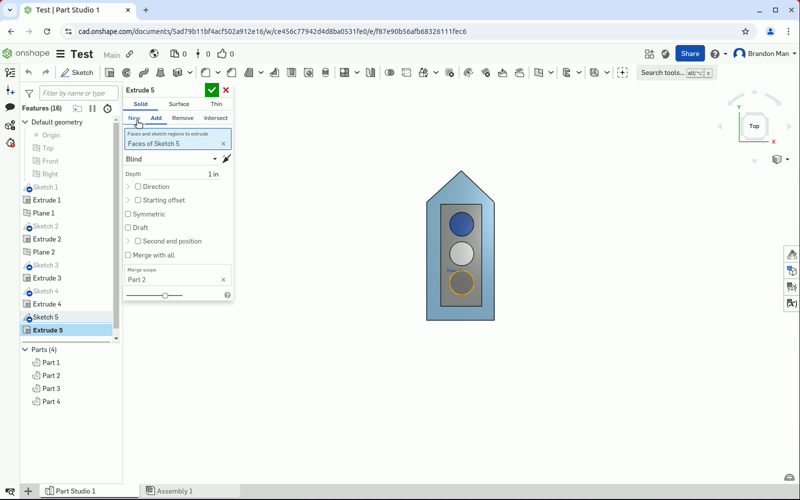
click(137, 120)
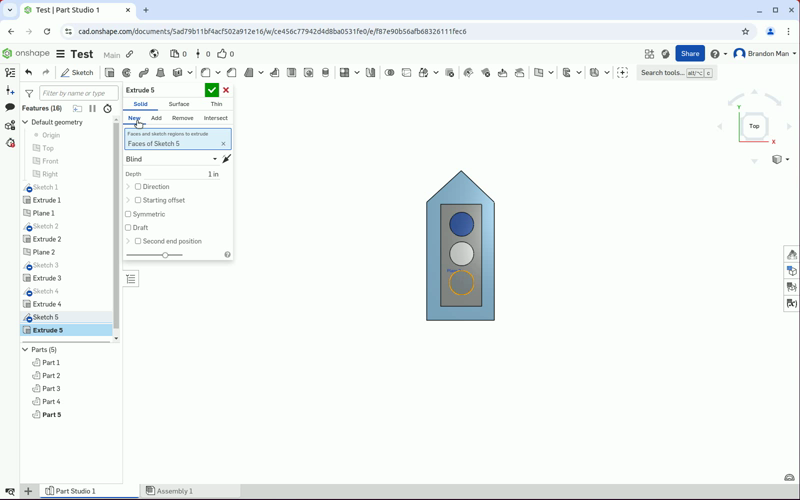
key(tab, 4)
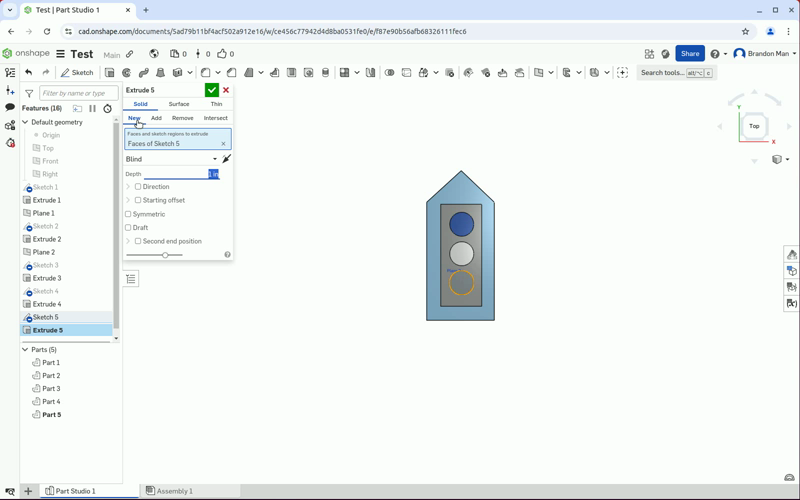
text(5.296)
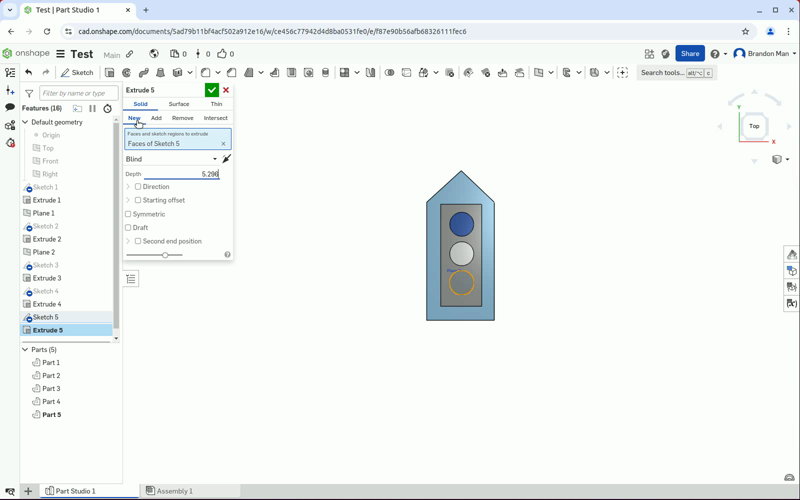
key(enter)
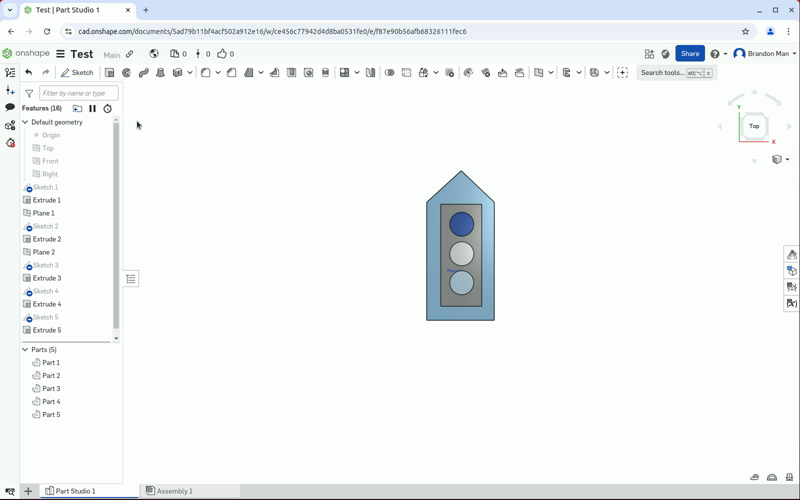
key(shift+h)
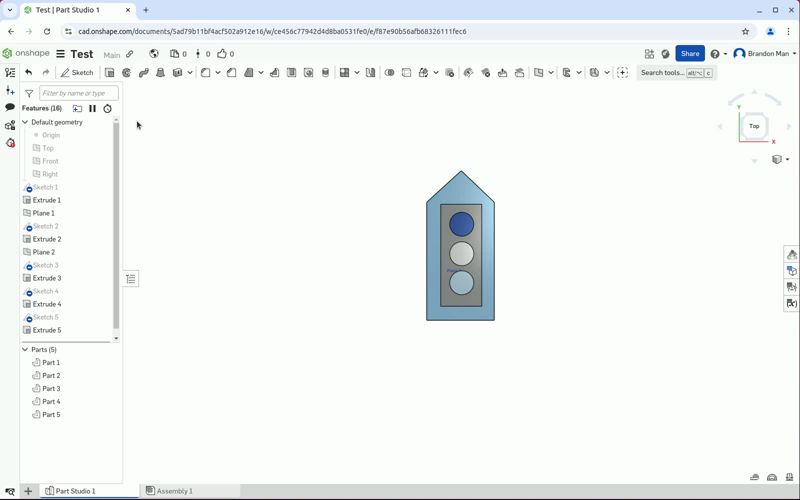
key(shift+h)
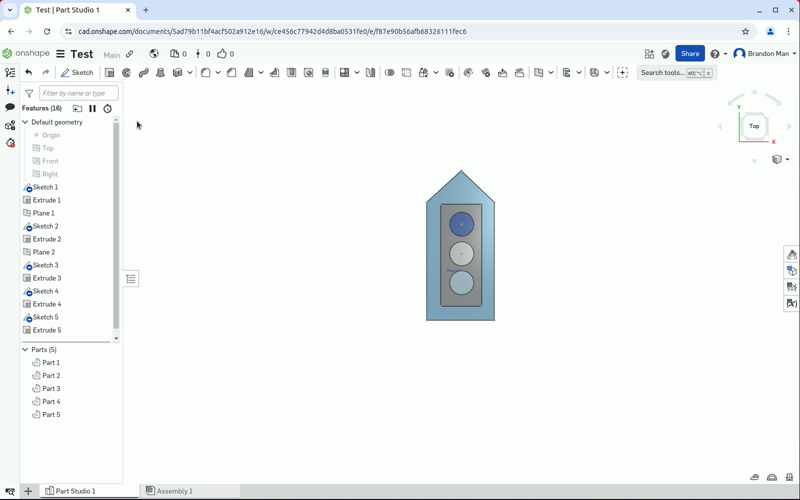
key(shift+7)
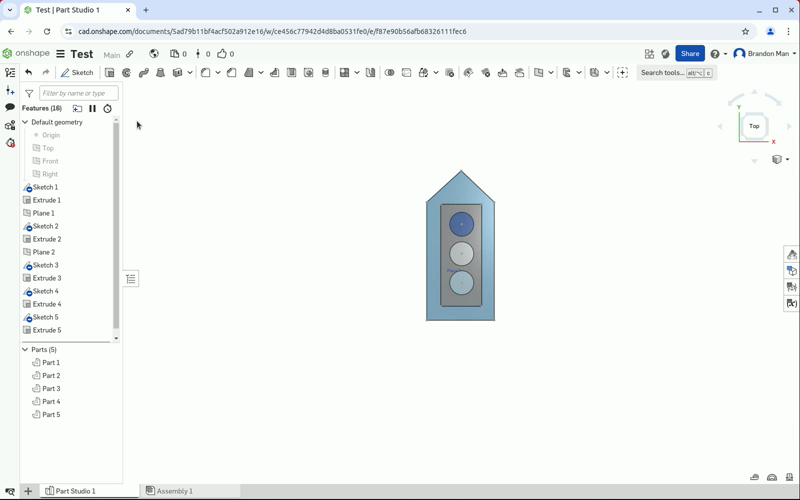
key(up, 3)
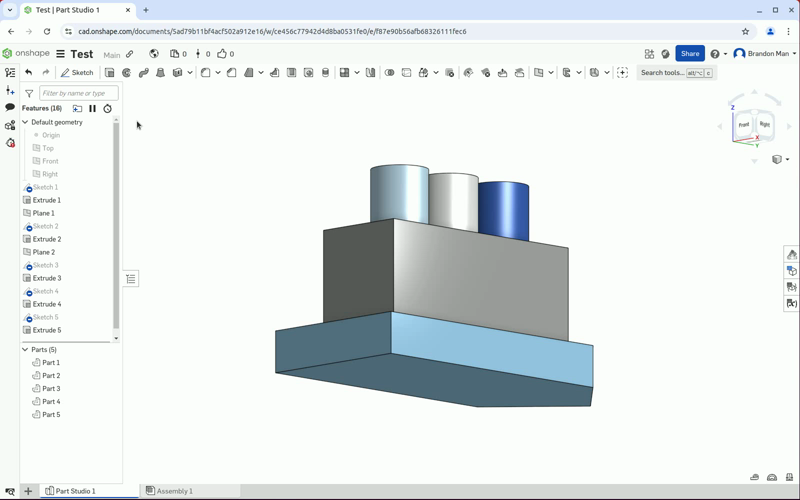
key(left, 3)
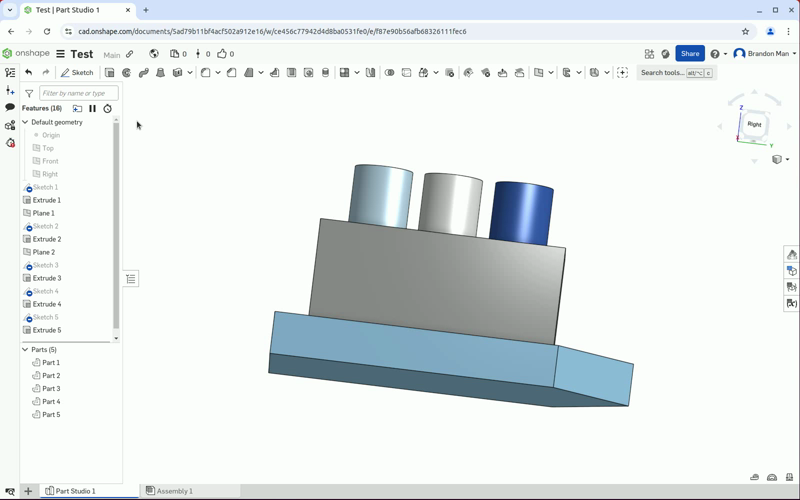
key(right, 3)
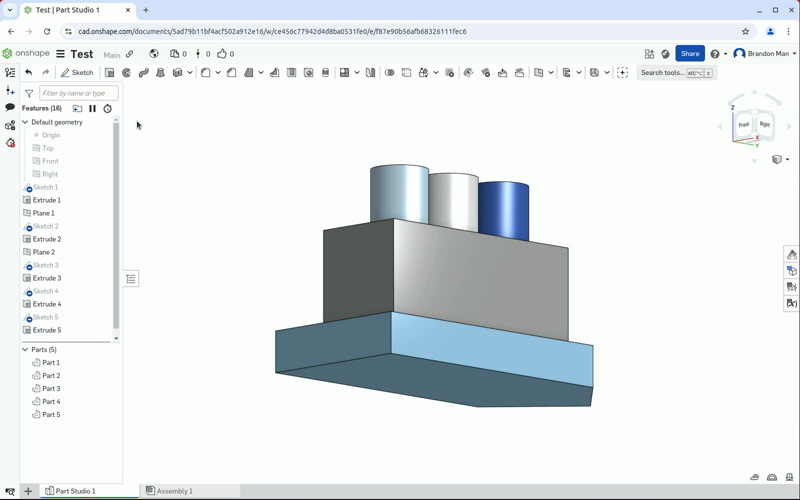
key(down, 3)
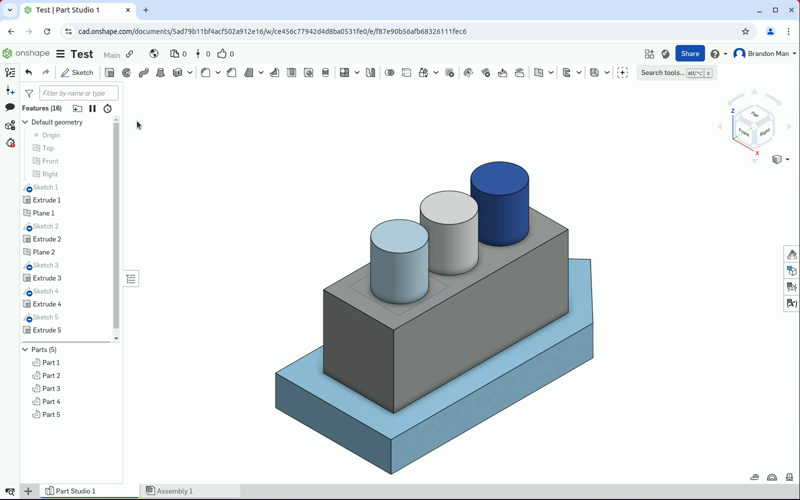
mouse_move(69, 189)
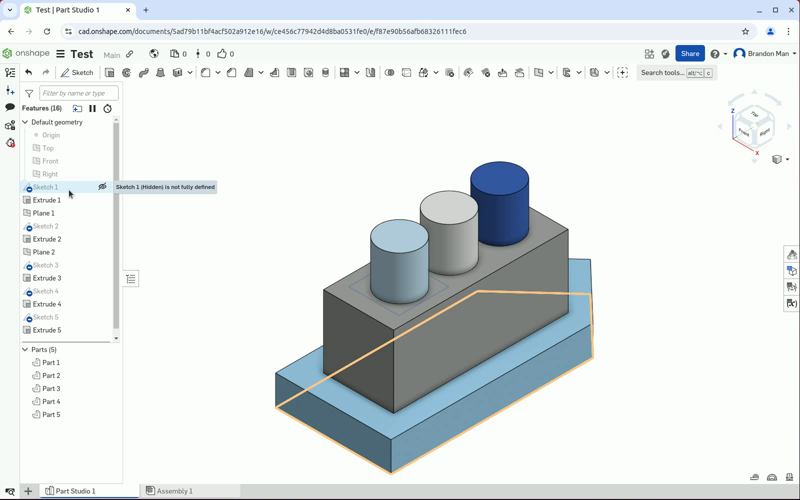
click(69, 189)